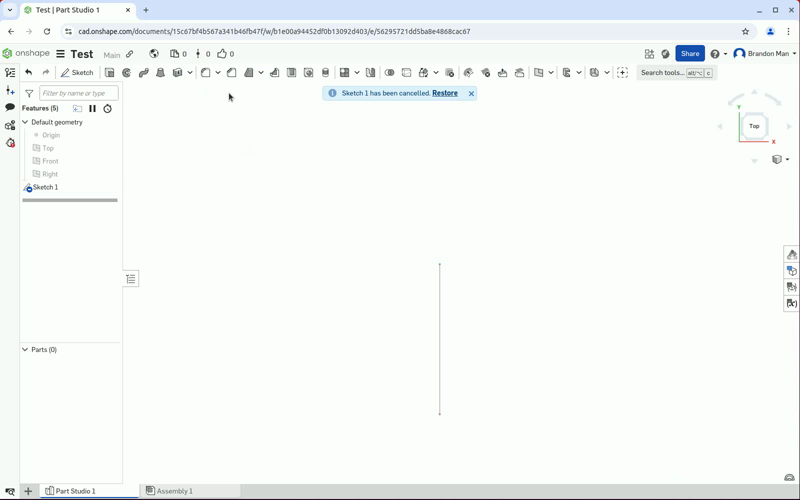
key(shift+h)
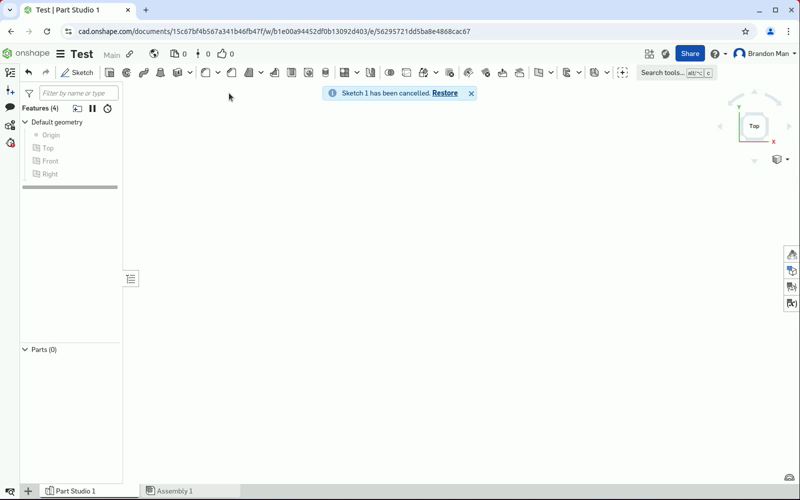
mouse_move(73, 352)
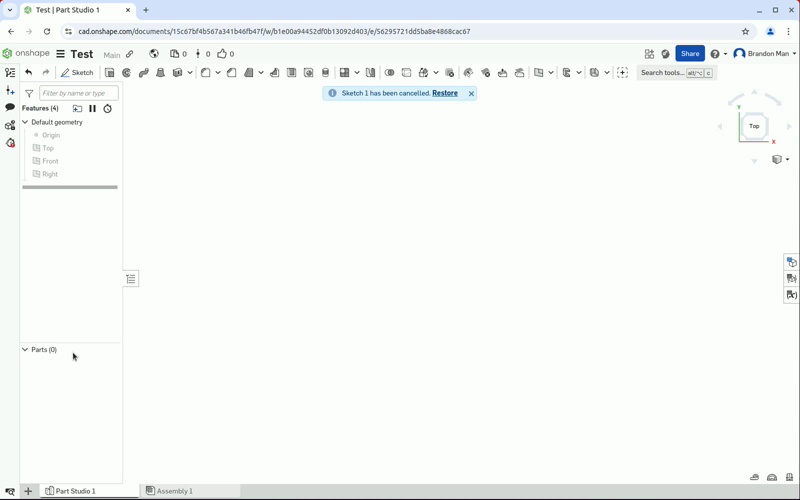
key(y)
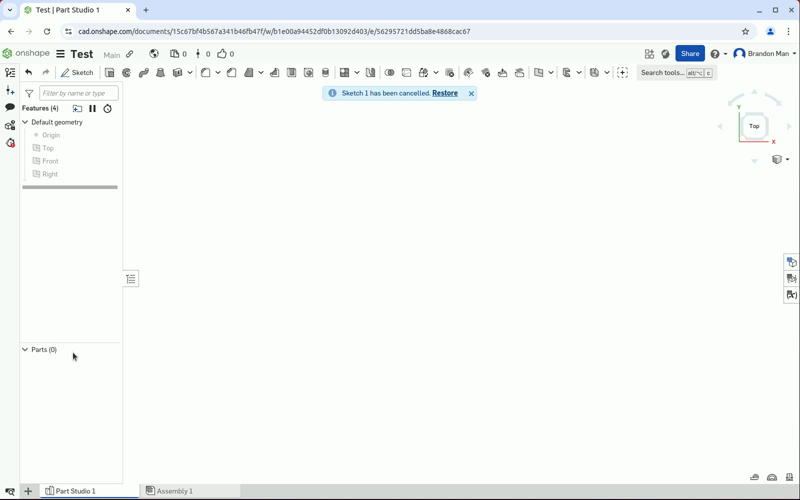
key(shift+p)
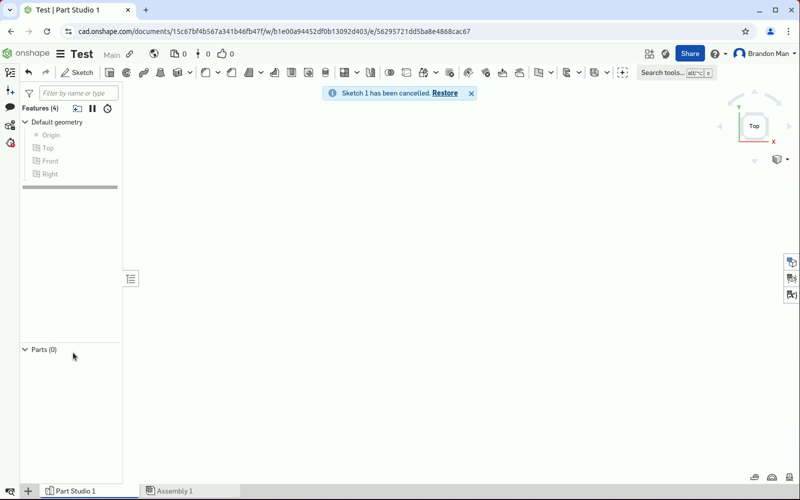
key(space)
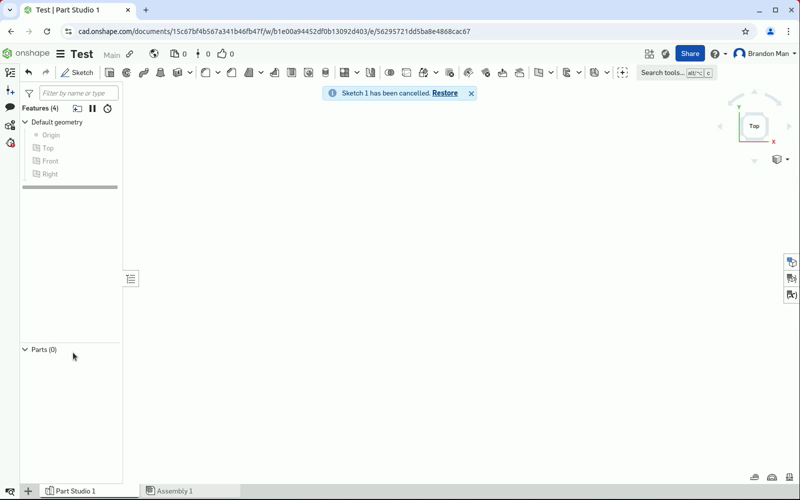
key_down(shift)
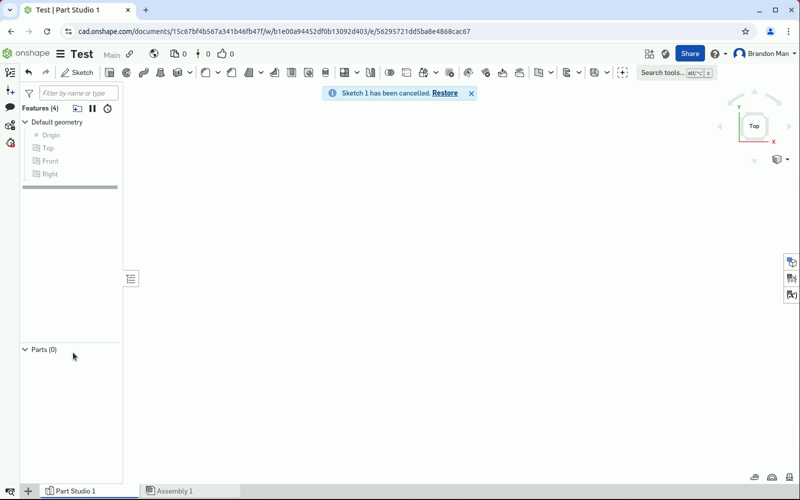
key(up)
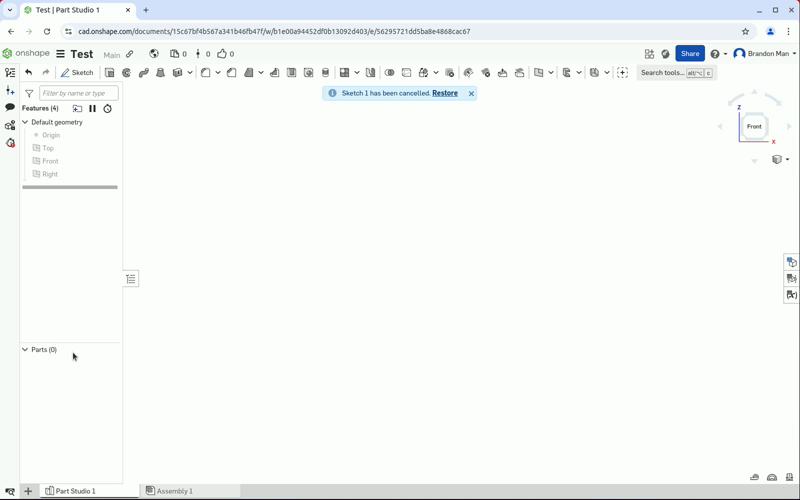
key_up(shift)
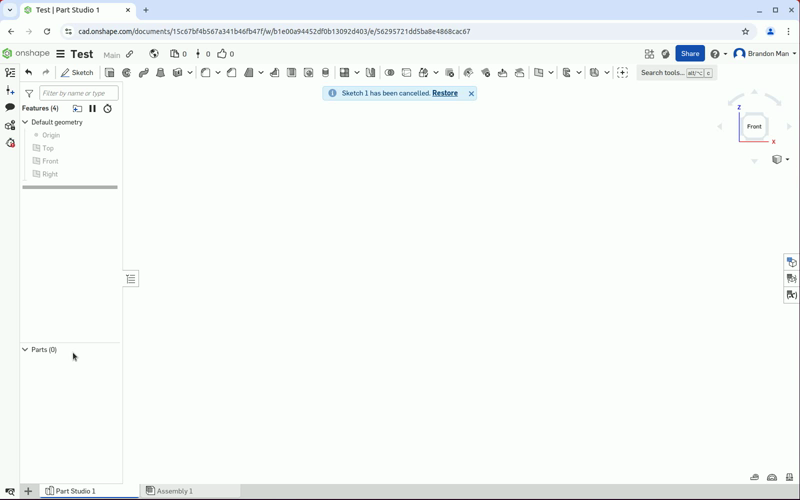
mouse_move(73, 352)
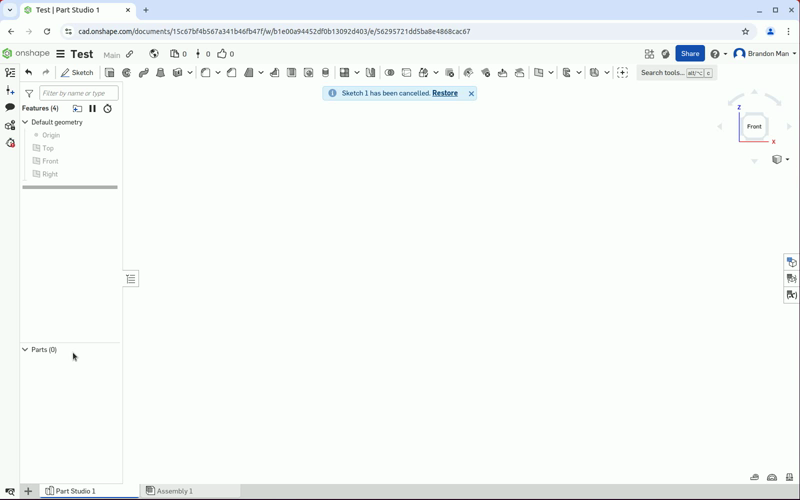
key(shift+y)
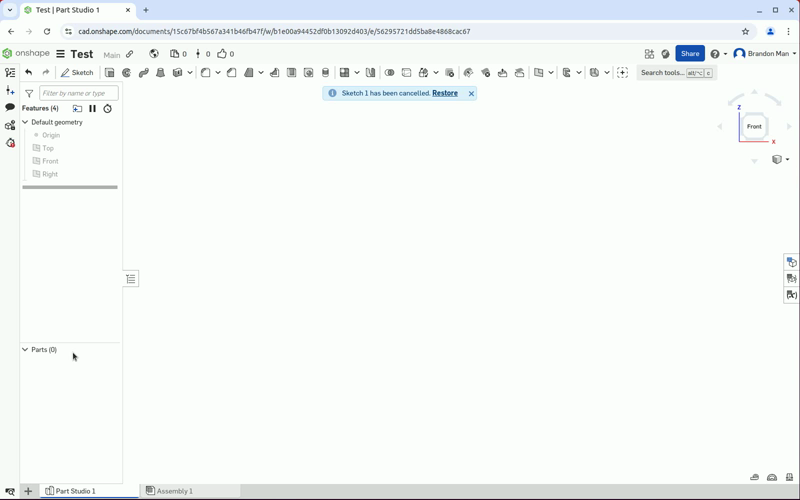
key(shift+s)
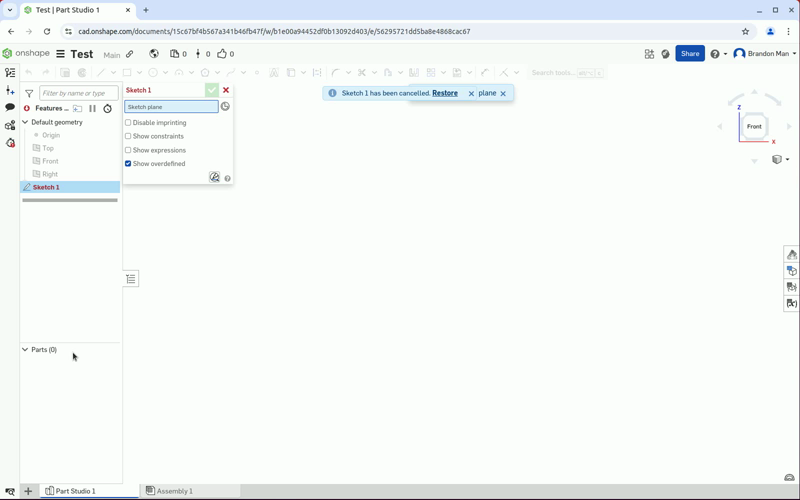
mouse_move(73, 163)
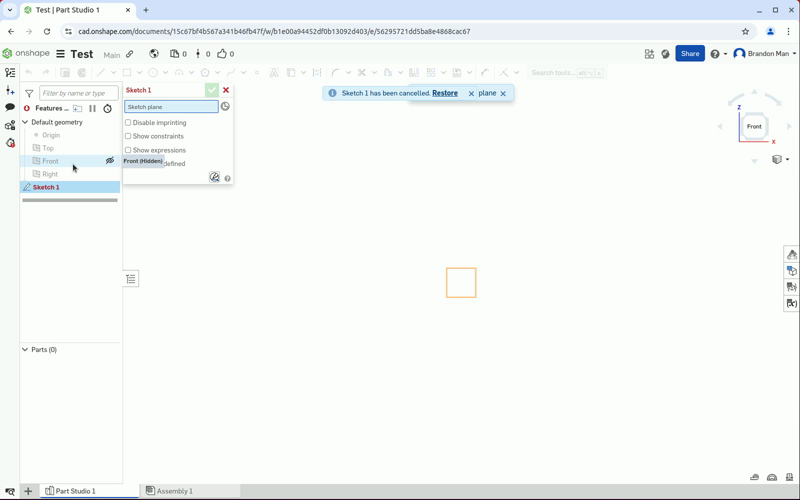
click(73, 163)
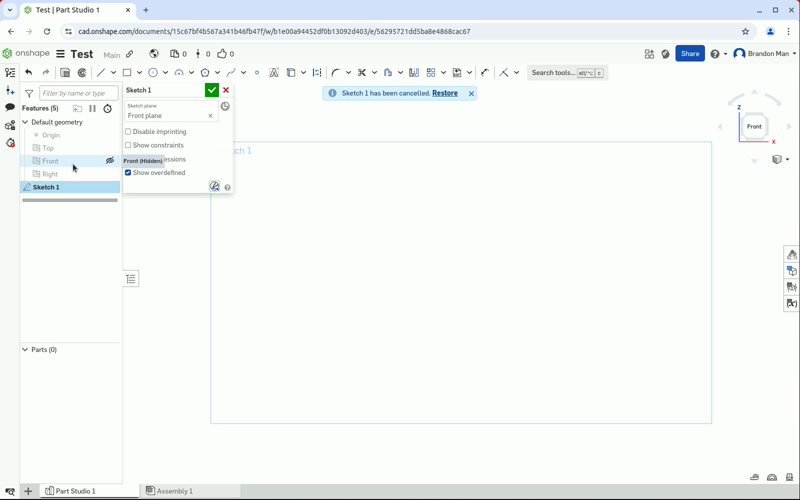
mouse_move(73, 352)
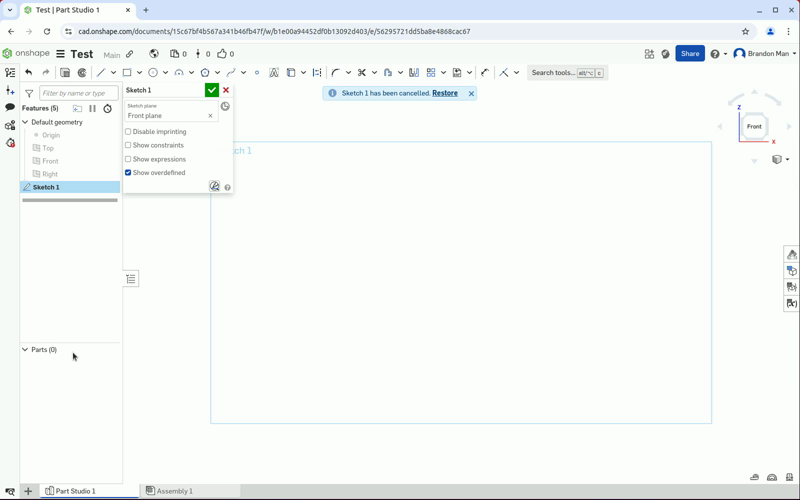
key(y)
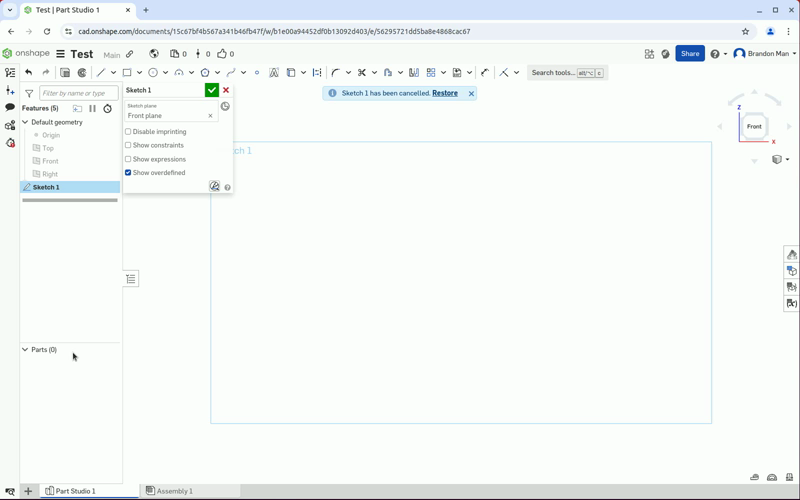
key(l)
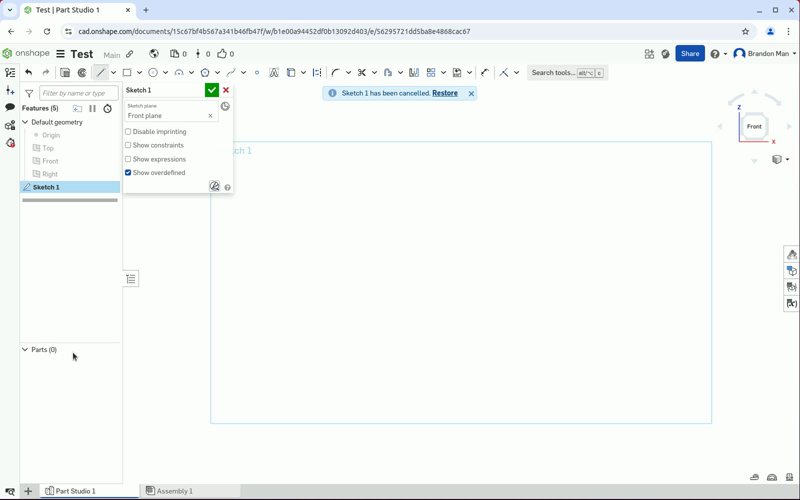
key_down(shift)
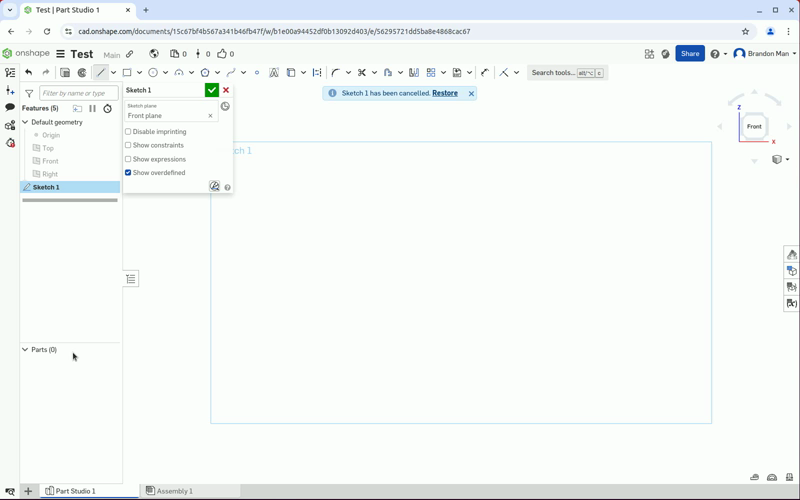
mouse_move(450, 275)
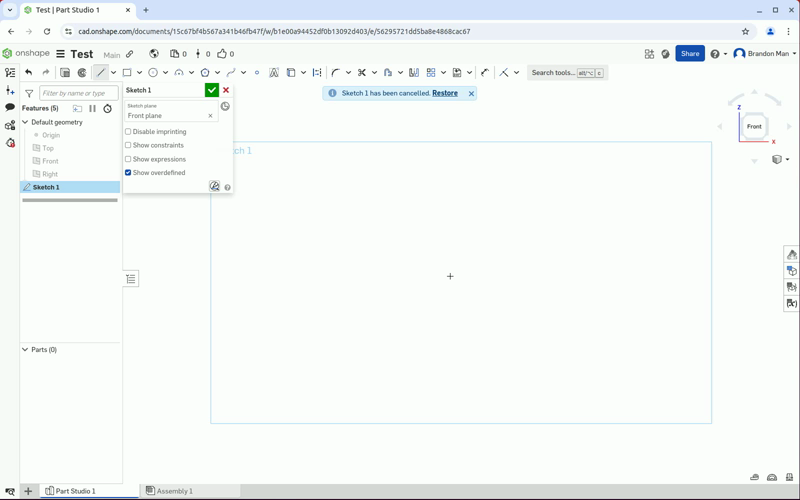
click(450, 275)
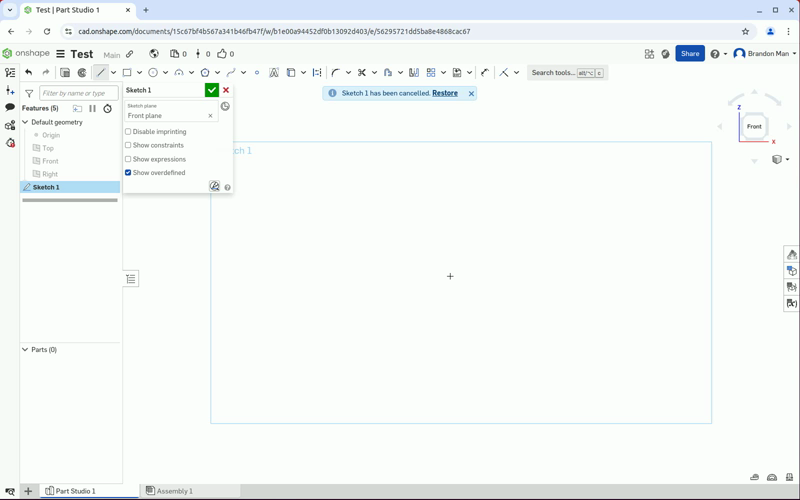
key_up(shift)
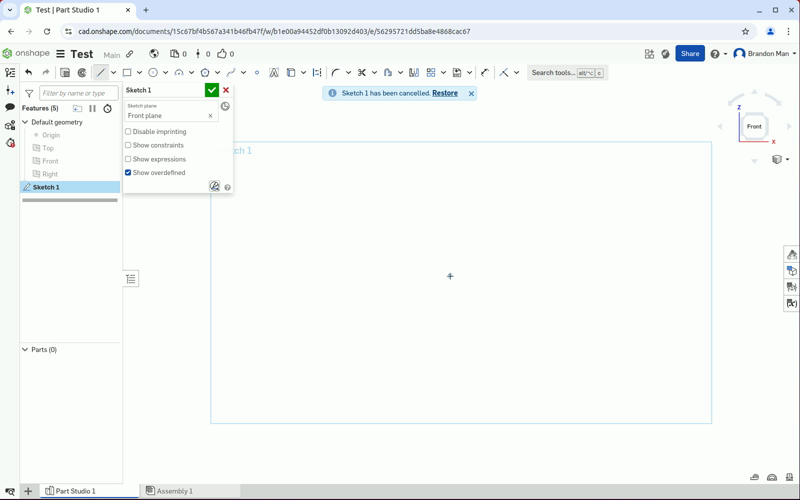
key_down(shift)
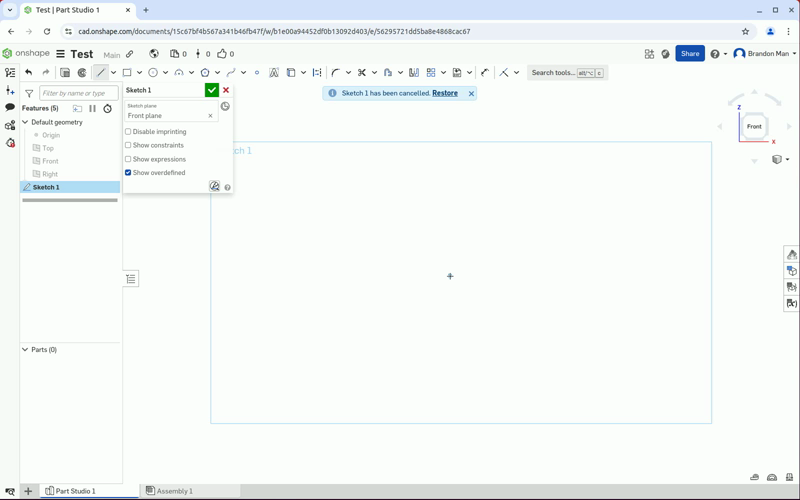
mouse_move(480, 275)
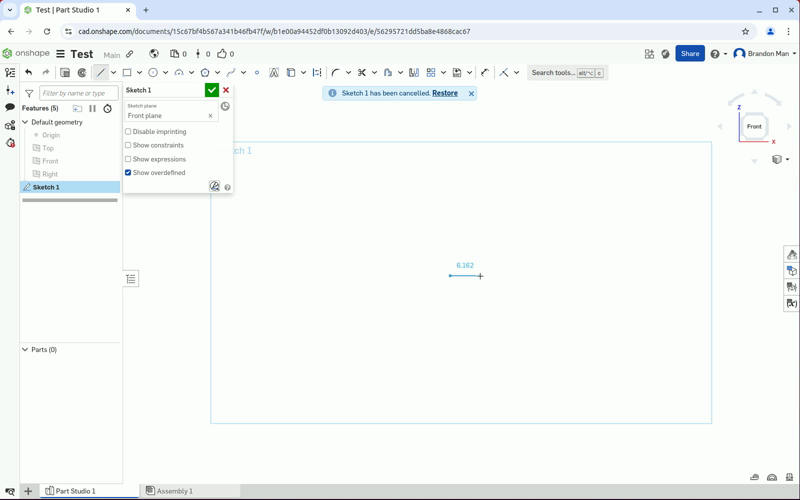
mouse_move(481, 275)
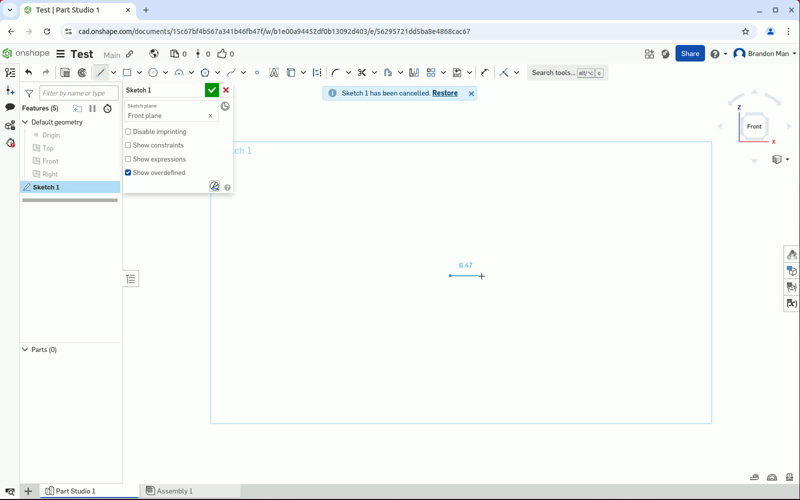
click(481, 275)
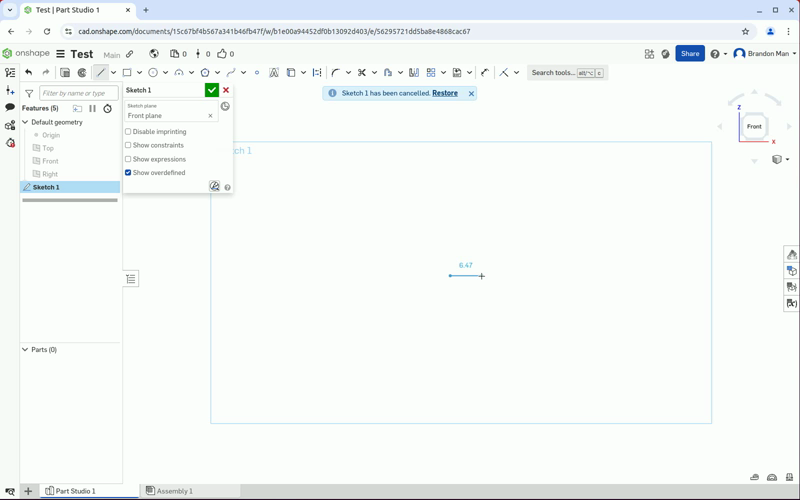
key_up(shift)
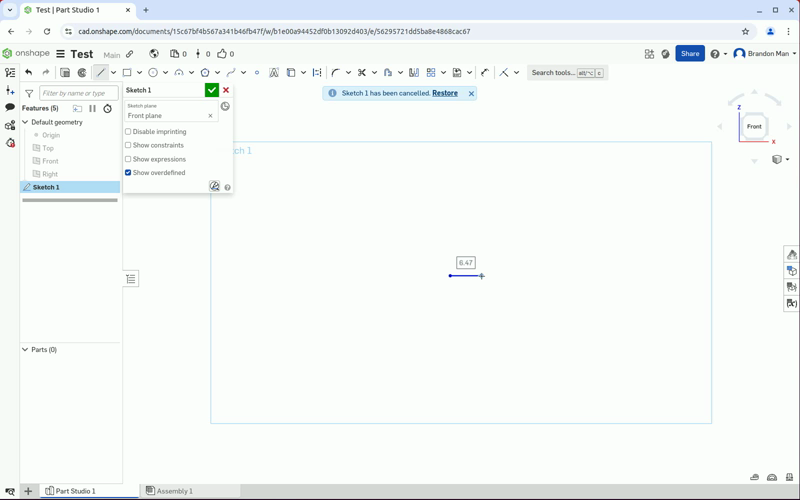
key_down(shift)
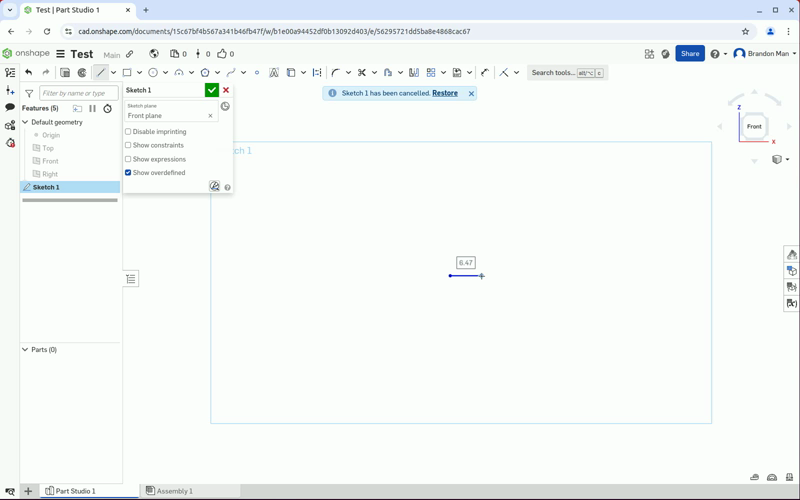
mouse_move(511, 275)
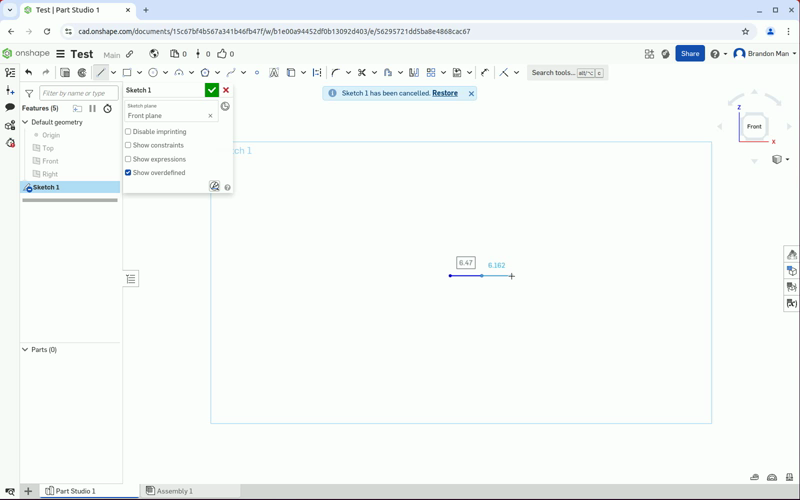
mouse_move(481, 219)
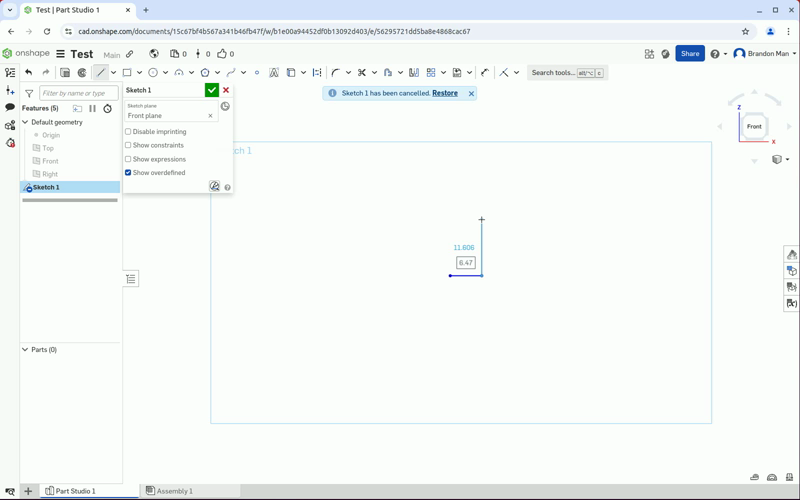
click(481, 219)
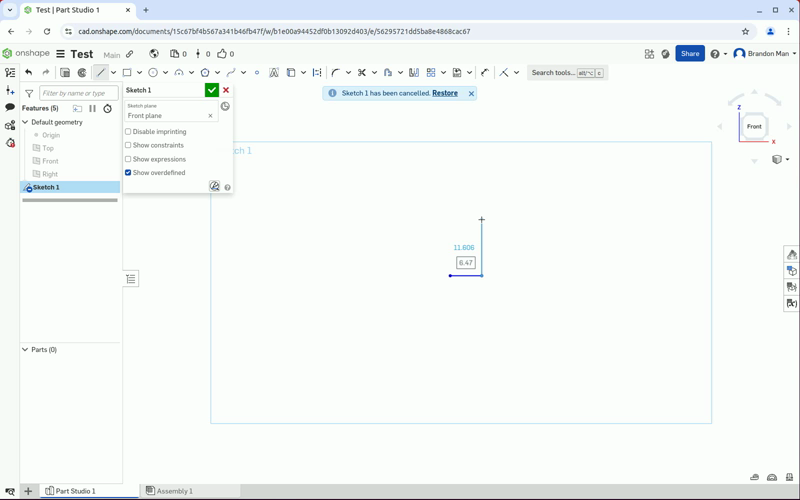
key_up(shift)
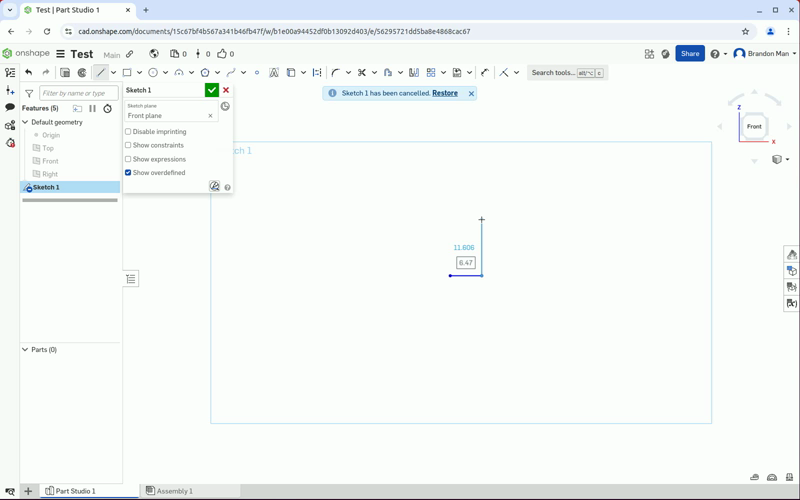
key_down(shift)
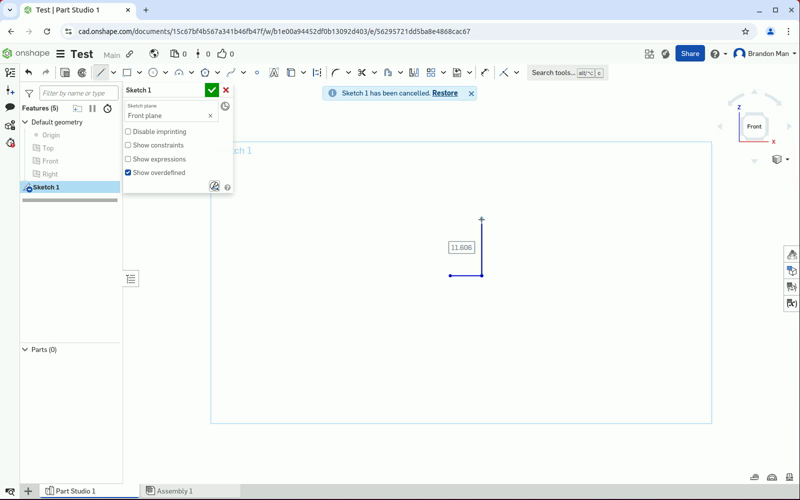
mouse_move(511, 219)
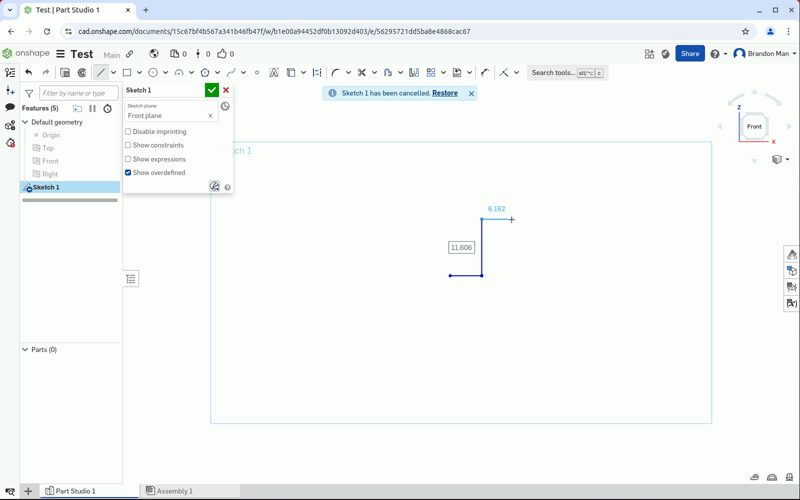
mouse_move(450, 219)
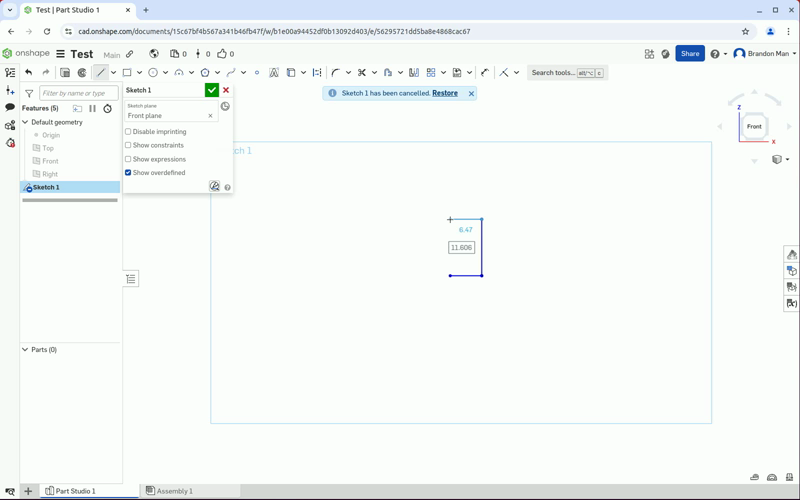
click(450, 219)
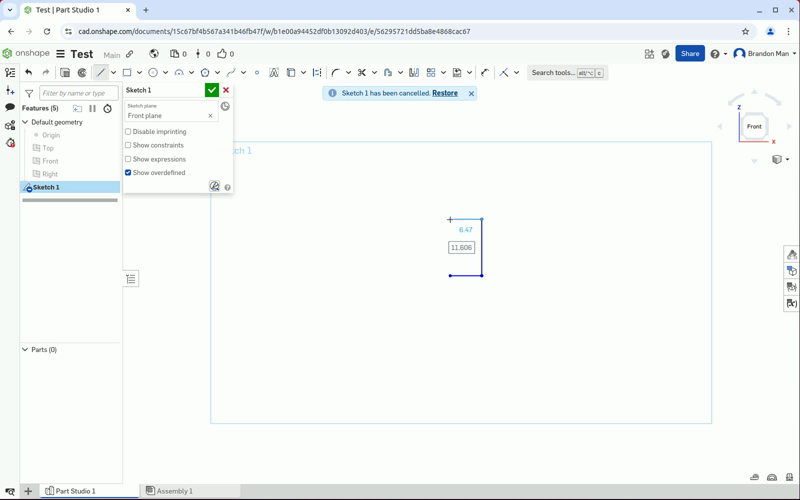
key_up(shift)
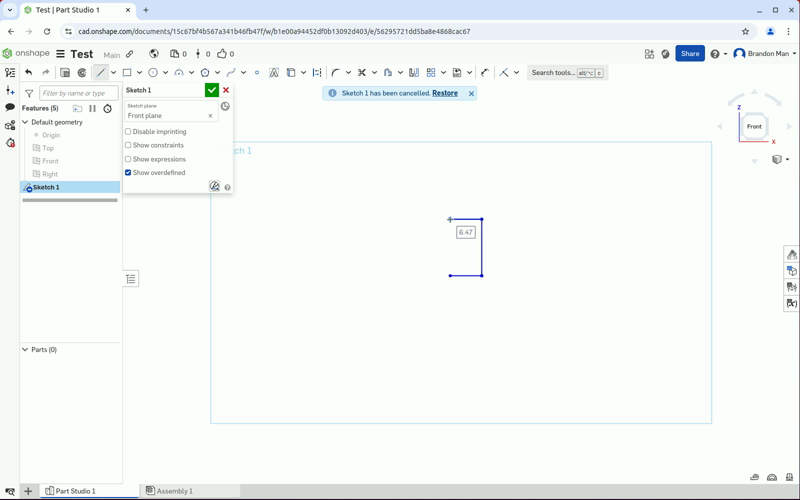
mouse_move(480, 219)
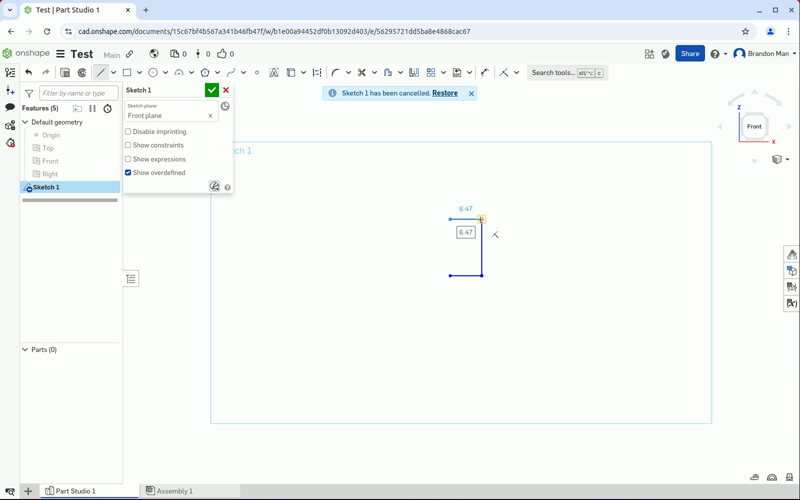
key_down(shift)
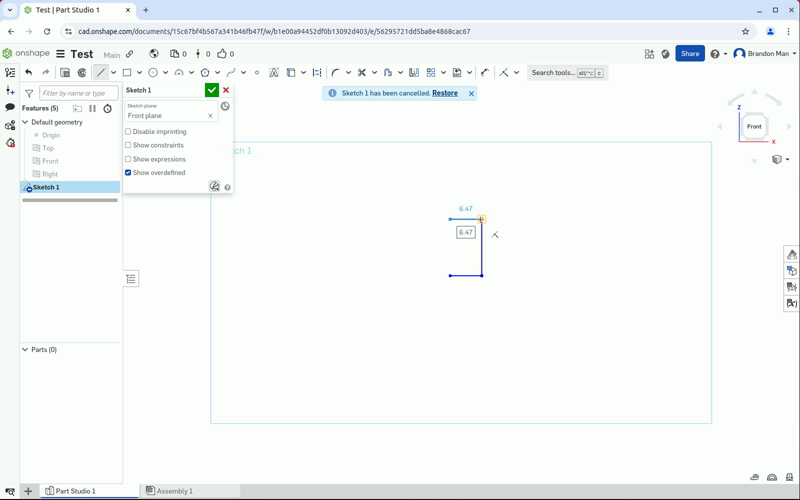
mouse_move(450, 275)
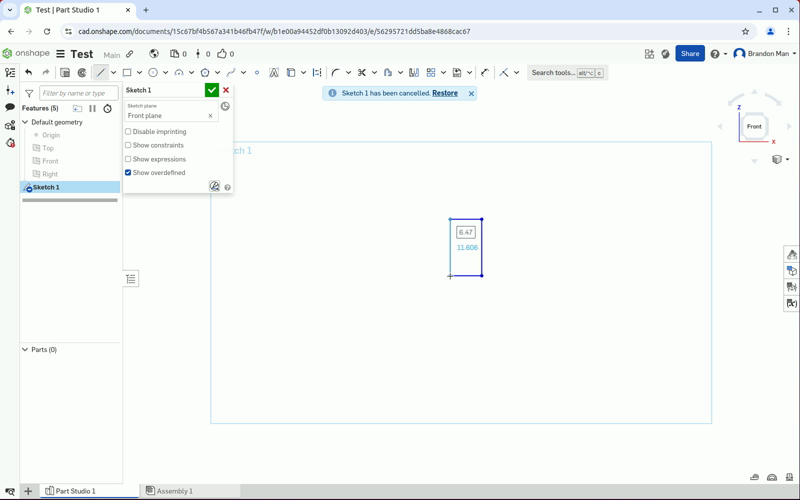
key_up(shift)
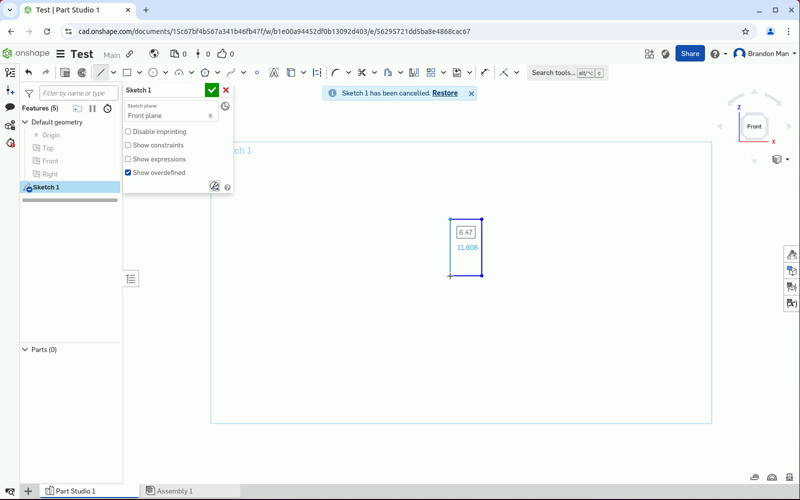
click(450, 275)
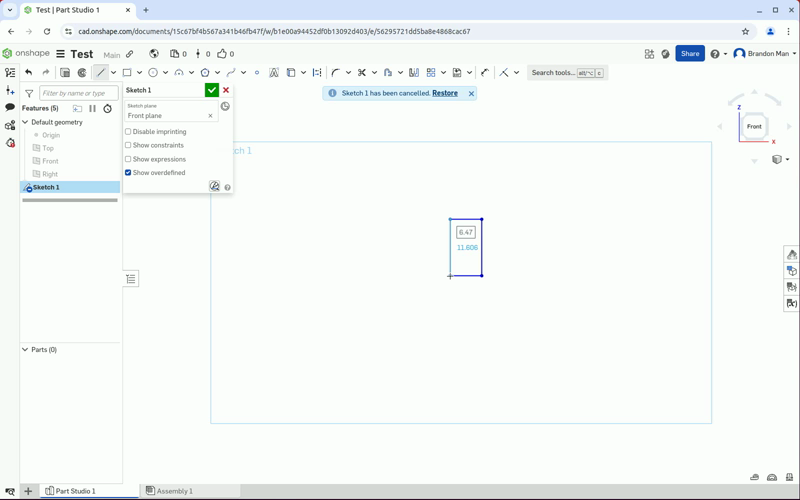
key(esc)
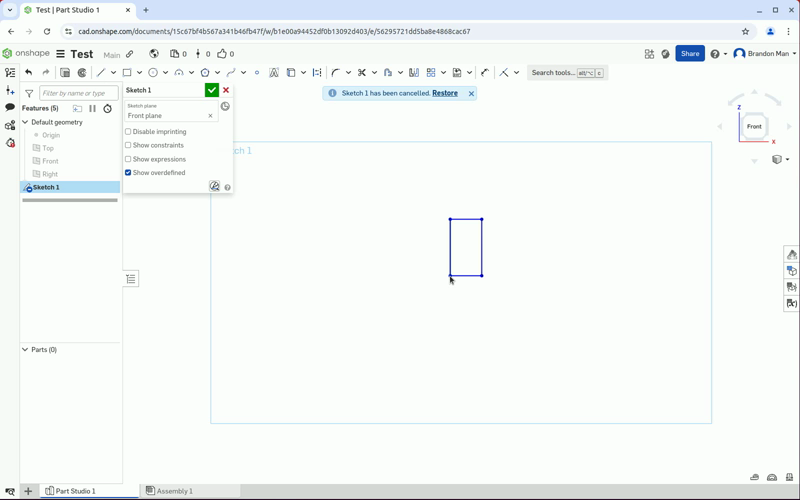
mouse_move(474, 257)
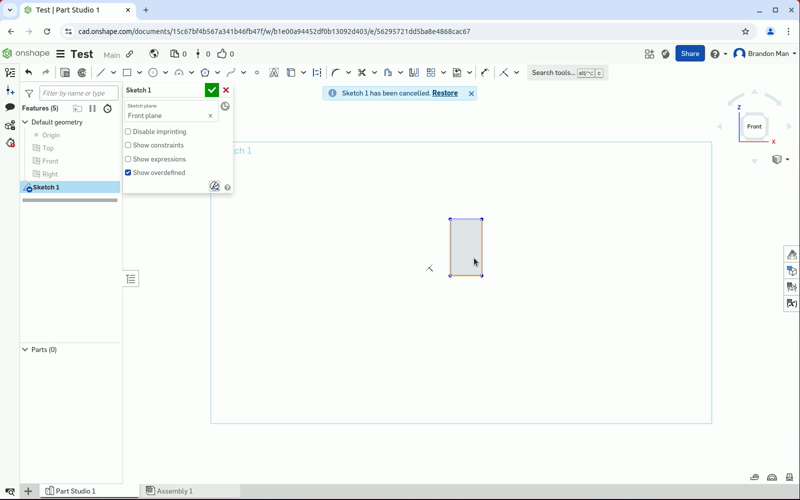
scroll(6)
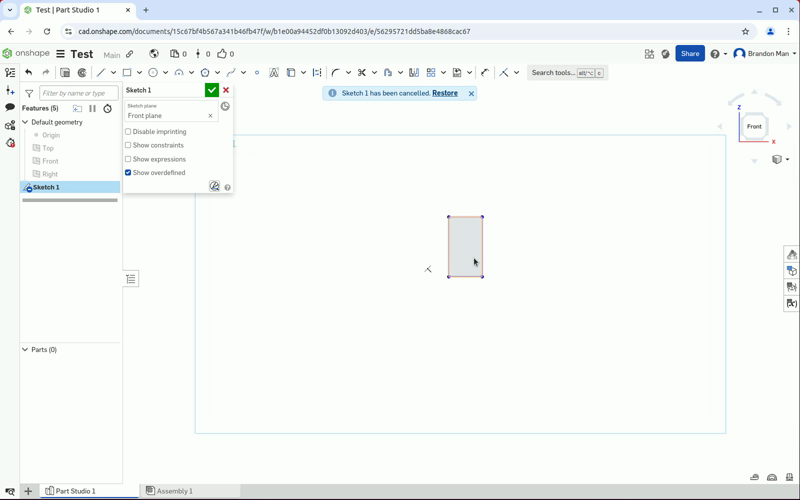
scroll(6)
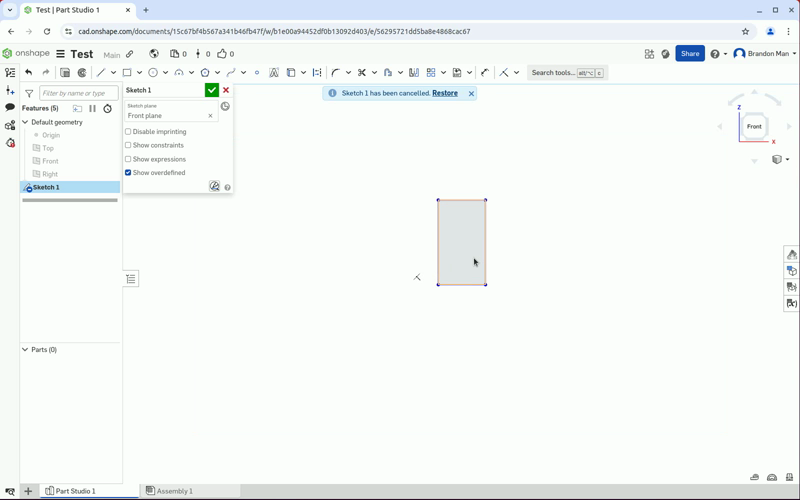
scroll(6)
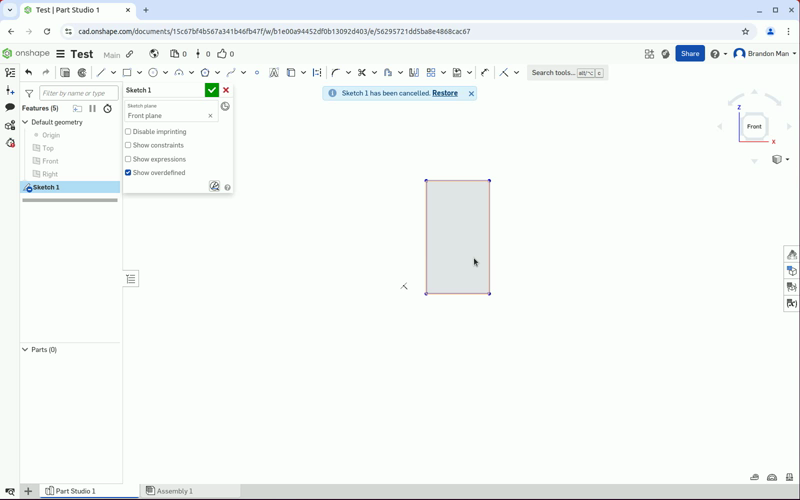
scroll(6)
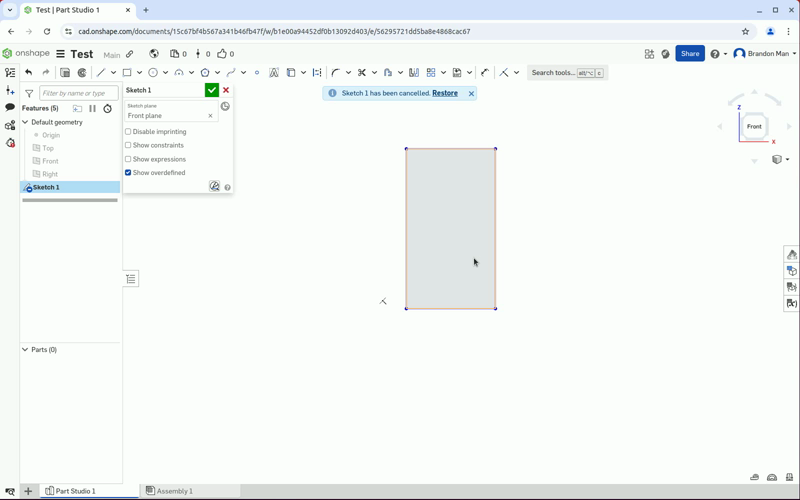
scroll(6)
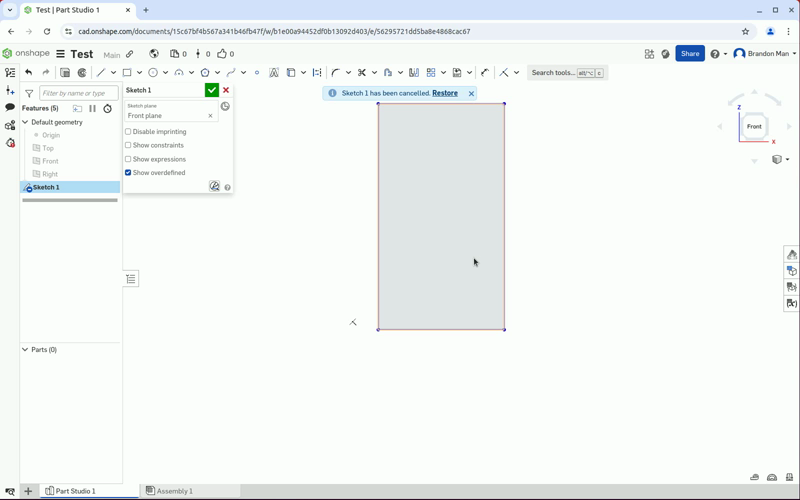
scroll(6)
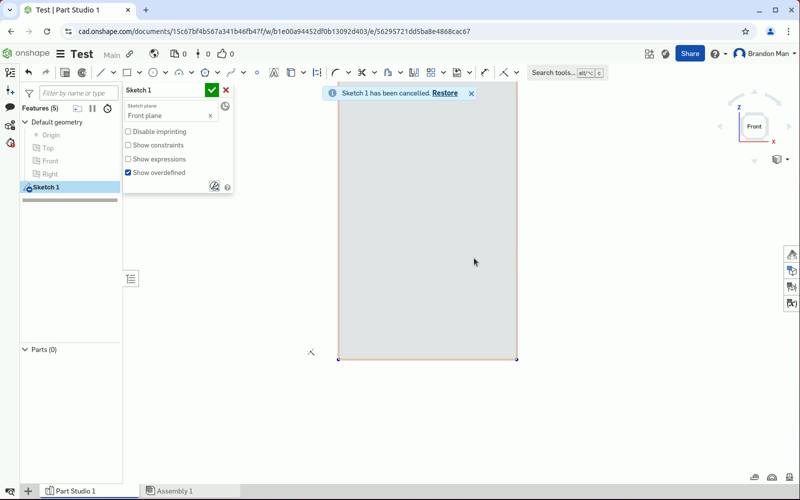
scroll(6)
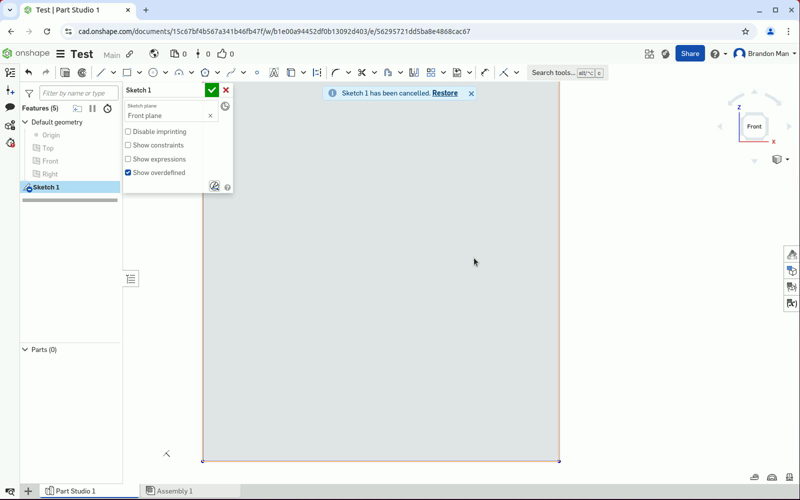
click(474, 257)
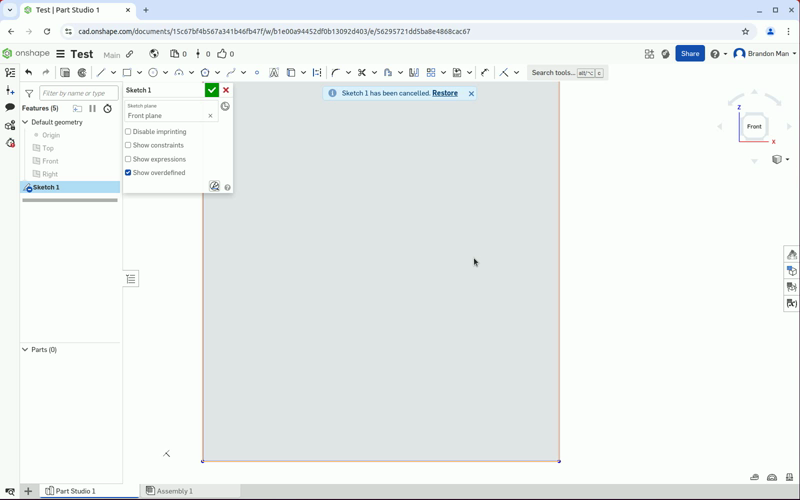
scroll(-6)
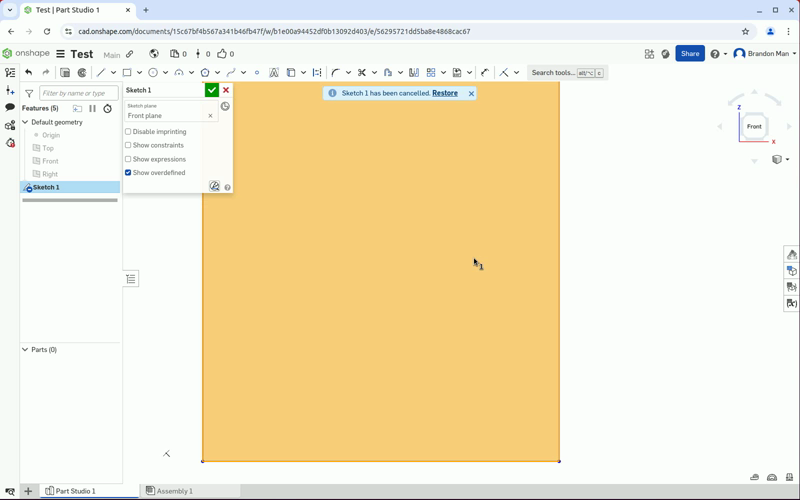
scroll(-6)
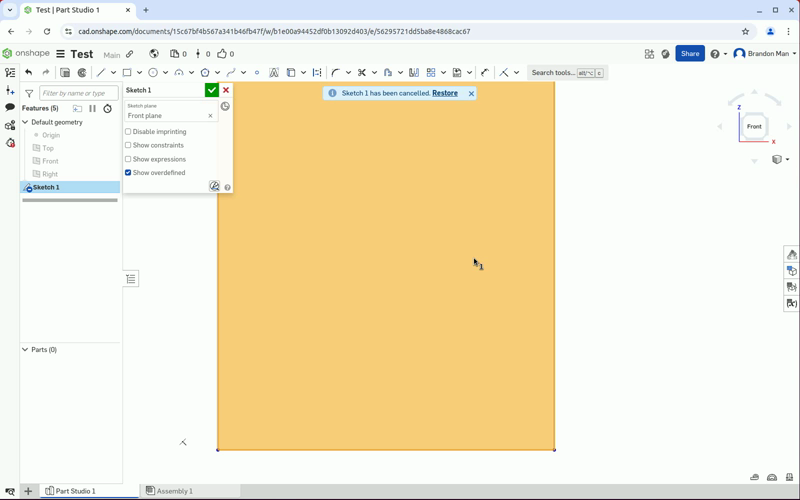
scroll(-6)
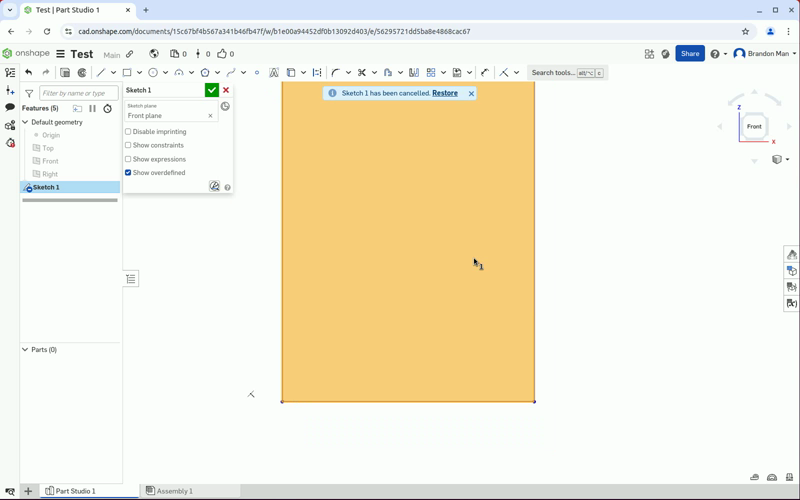
scroll(-6)
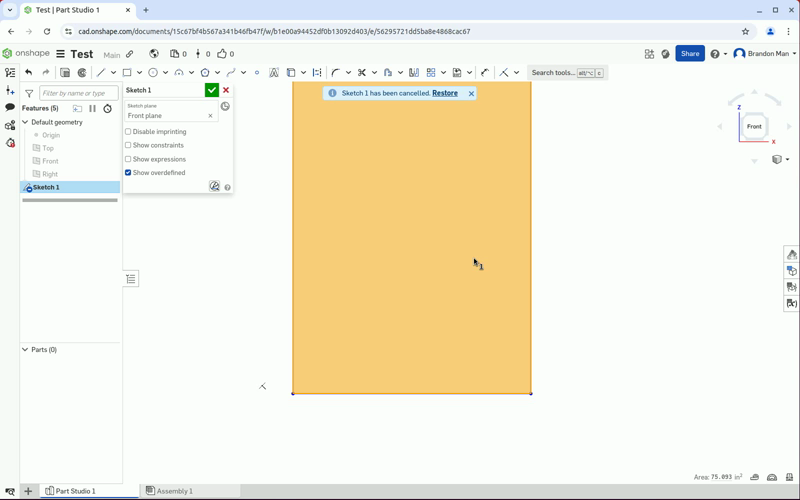
scroll(-6)
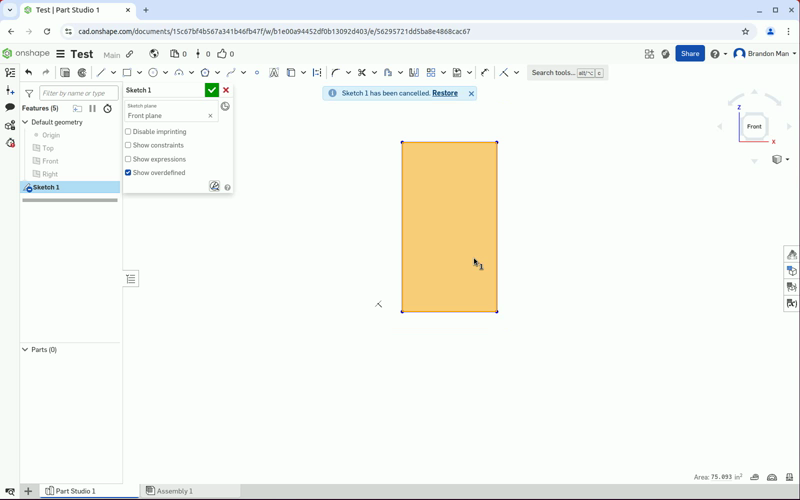
scroll(-6)
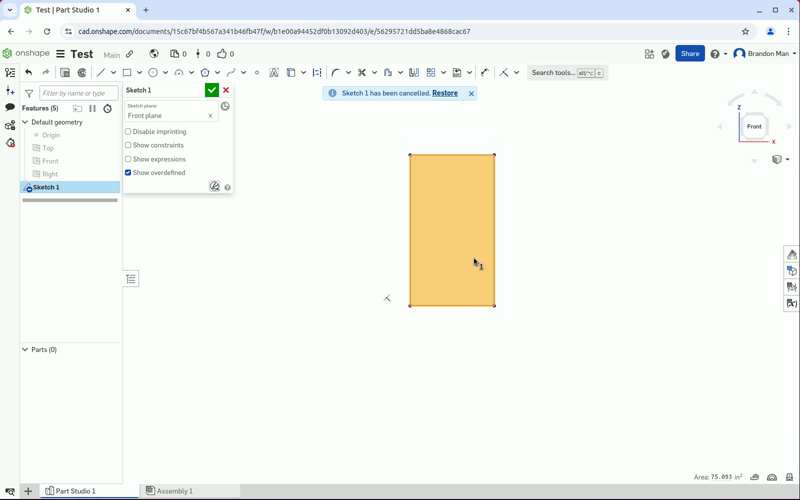
scroll(-6)
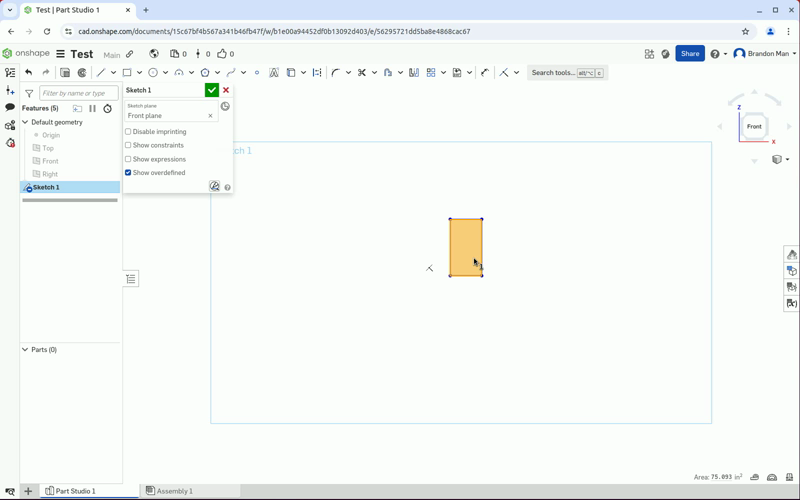
mouse_move(73, 352)
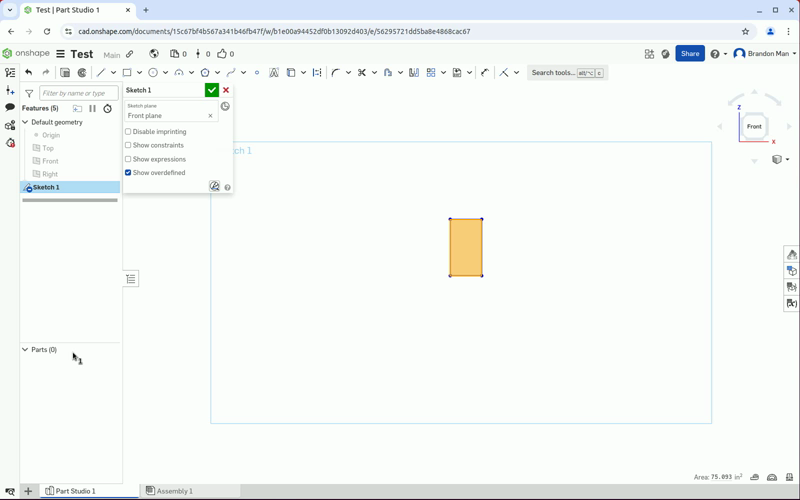
key(shift+y)
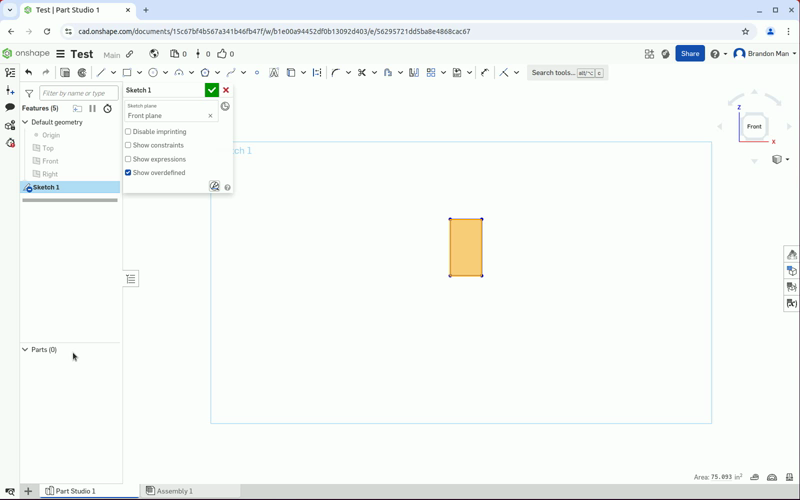
key(shift+e)
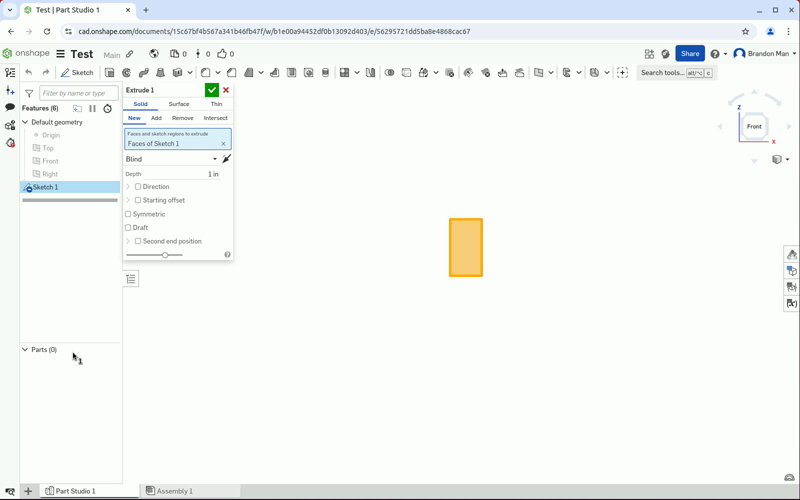
mouse_move(143, 106)
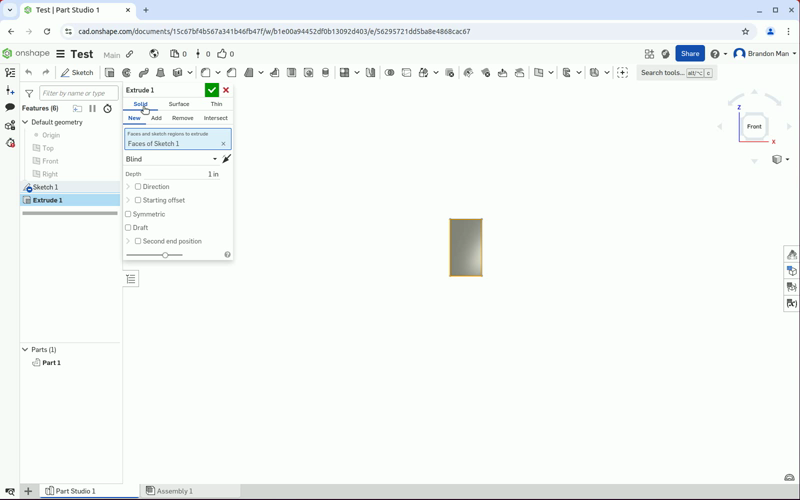
click(143, 106)
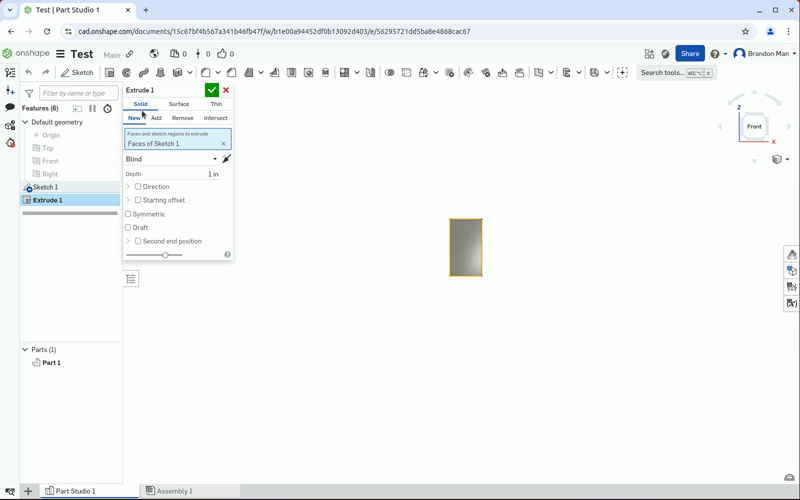
mouse_move(137, 120)
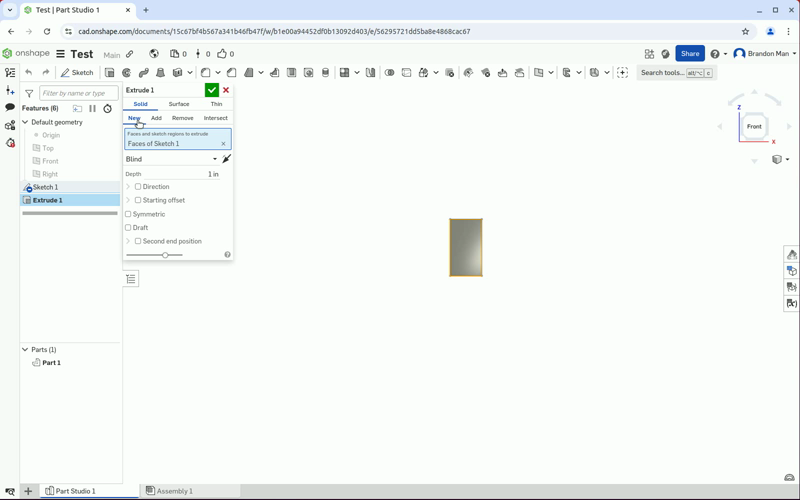
click(137, 120)
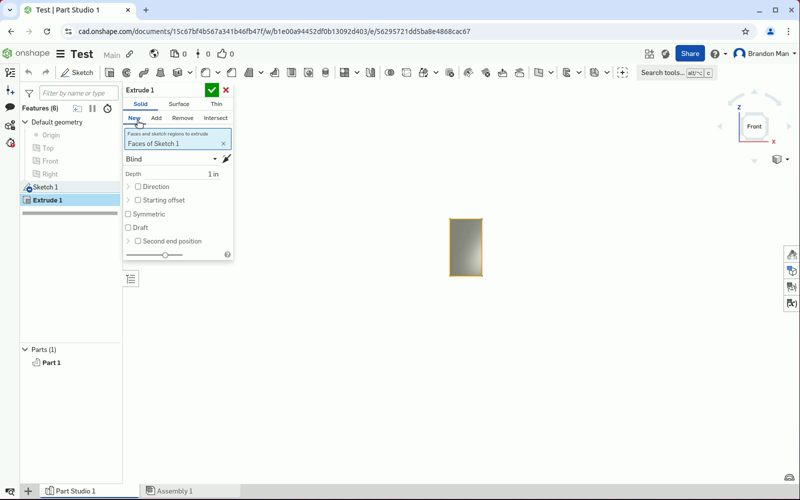
key(tab, 4)
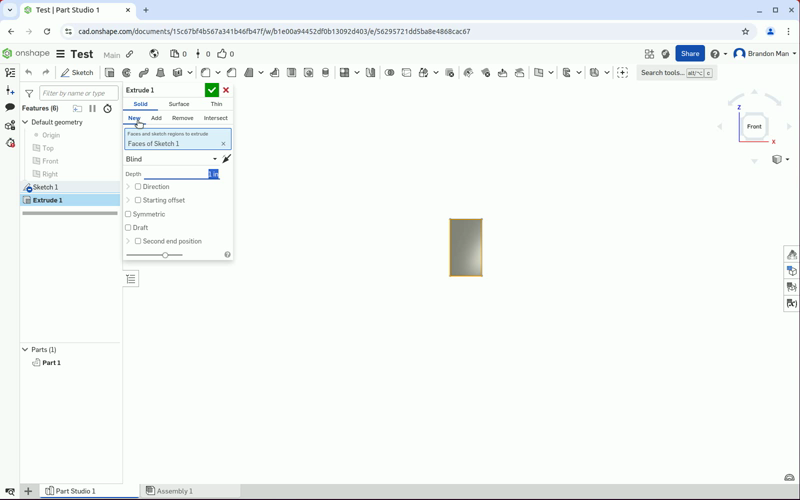
text(0.481)
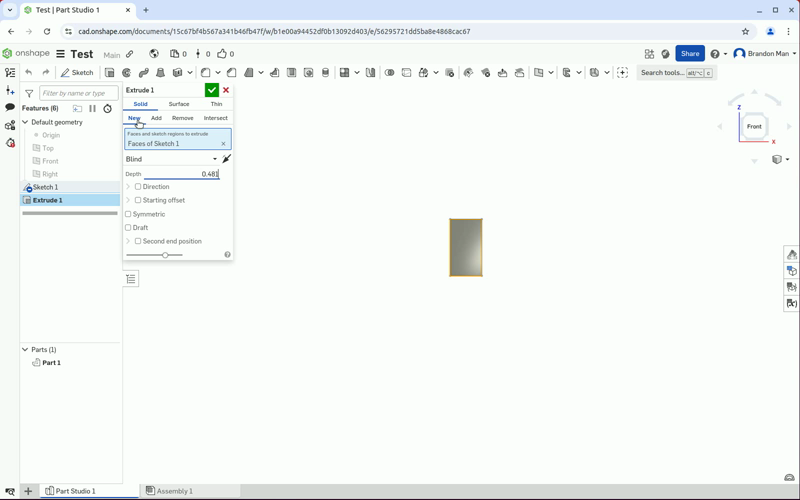
key(enter)
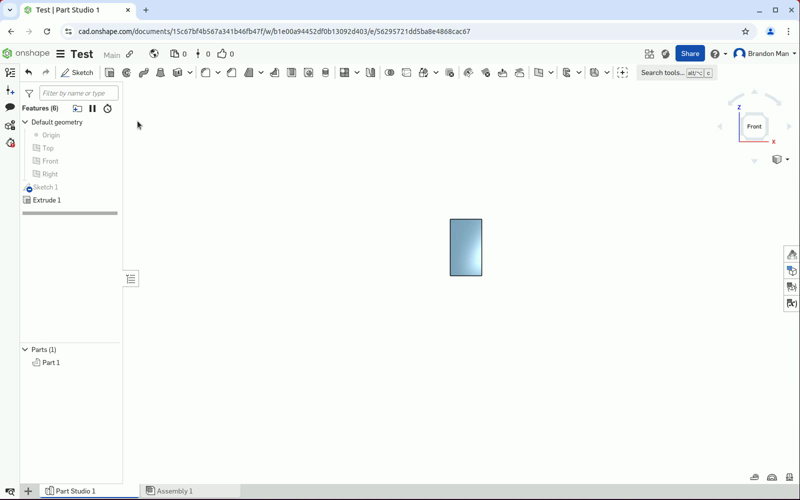
key(shift+h)
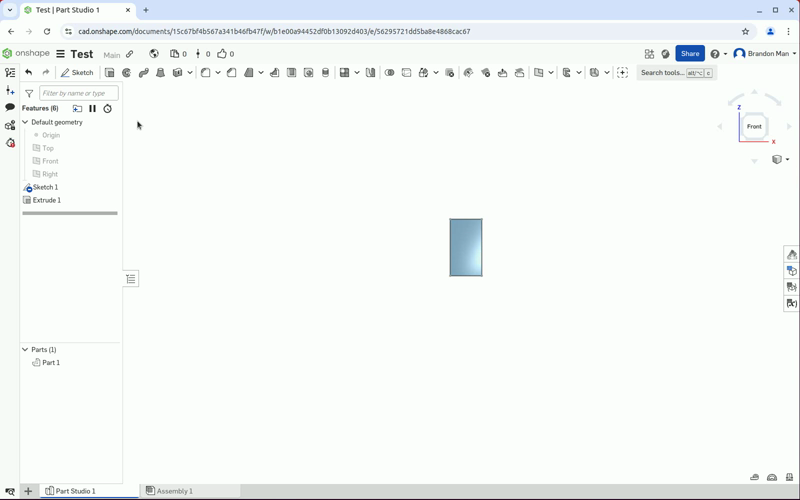
key(shift+h)
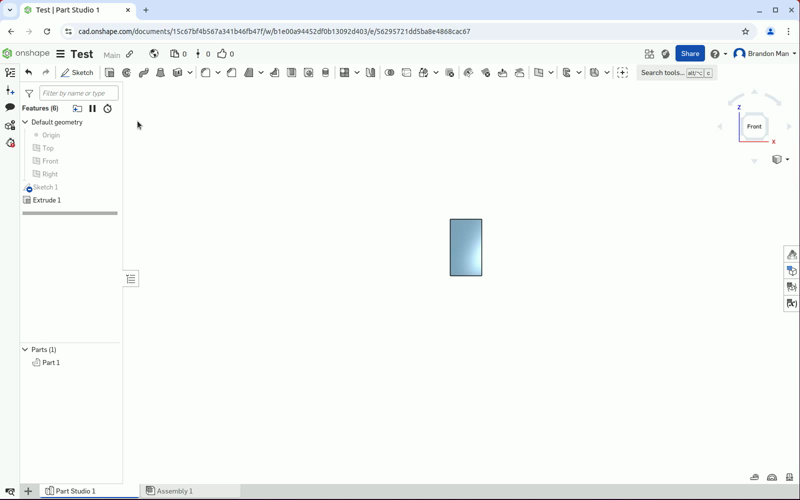
mouse_move(73, 189)
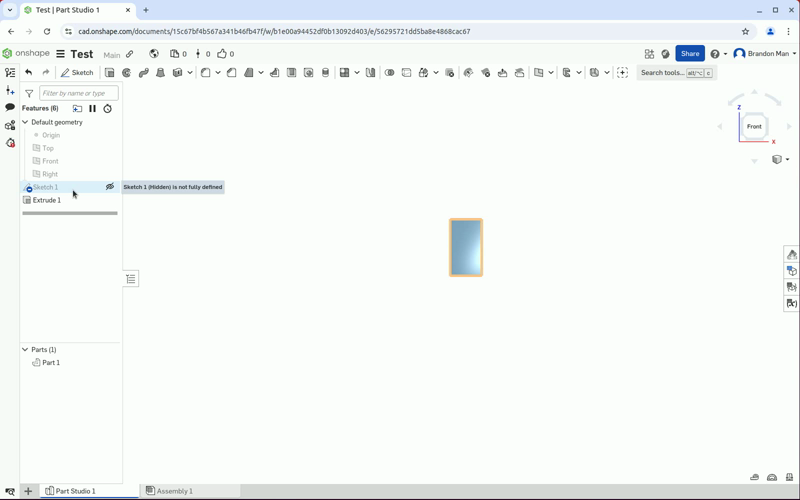
click(73, 189)
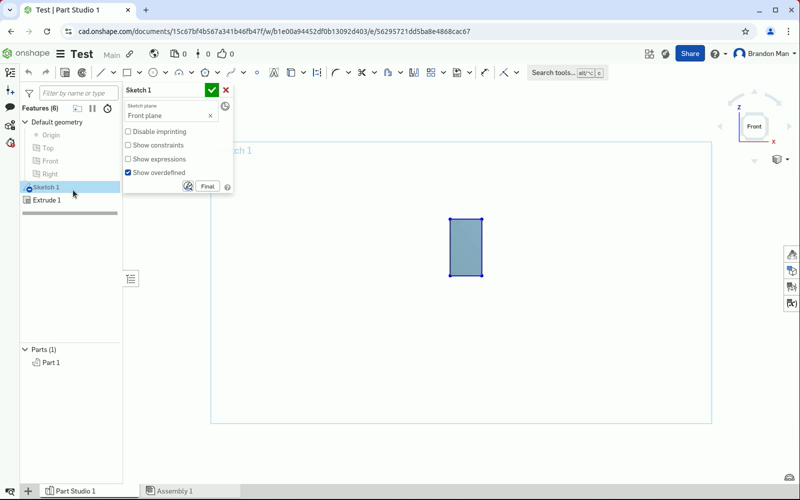
mouse_move(229, 92)
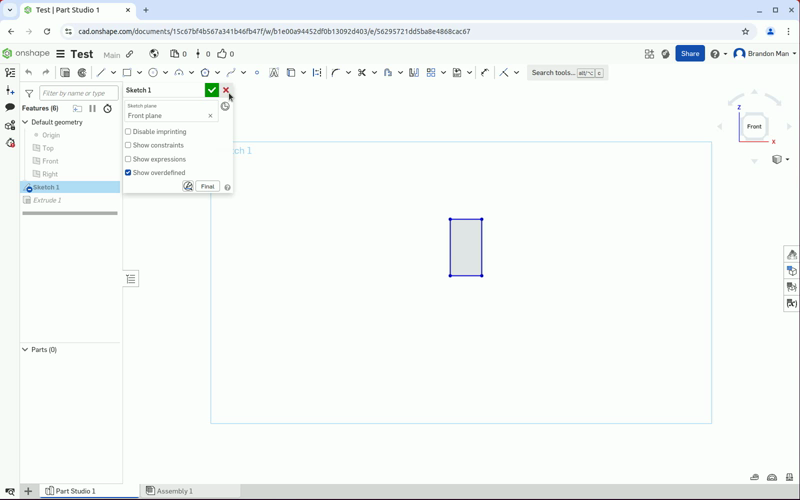
click(229, 92)
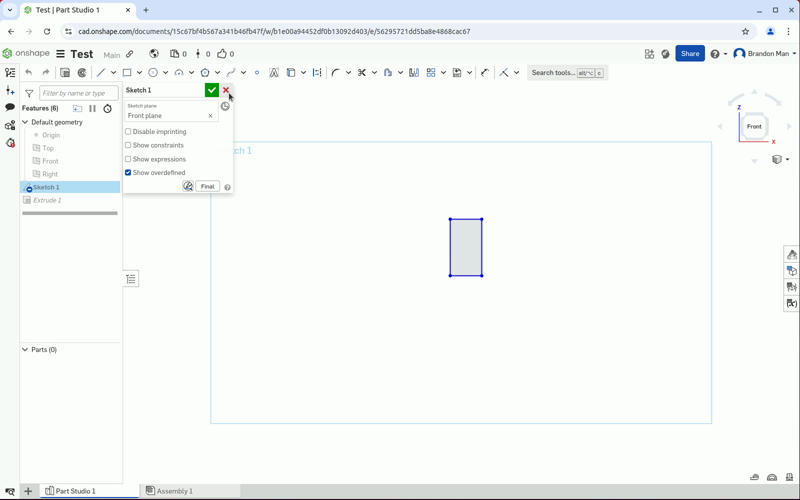
key(shift+s)
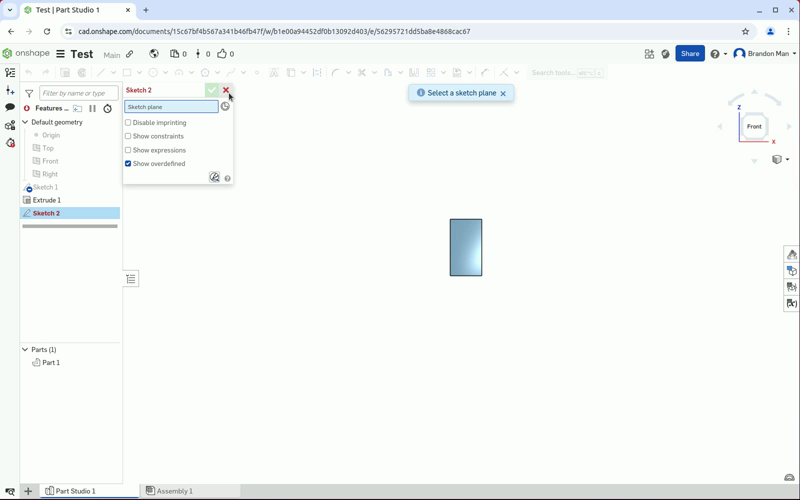
mouse_move(73, 163)
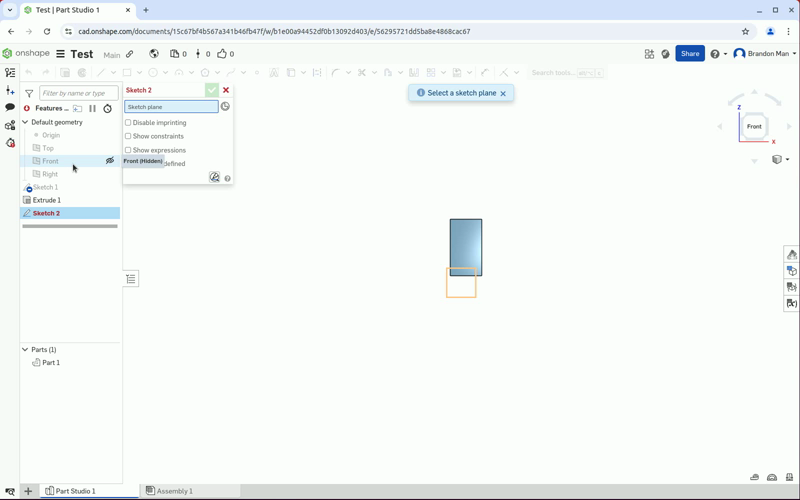
click(73, 163)
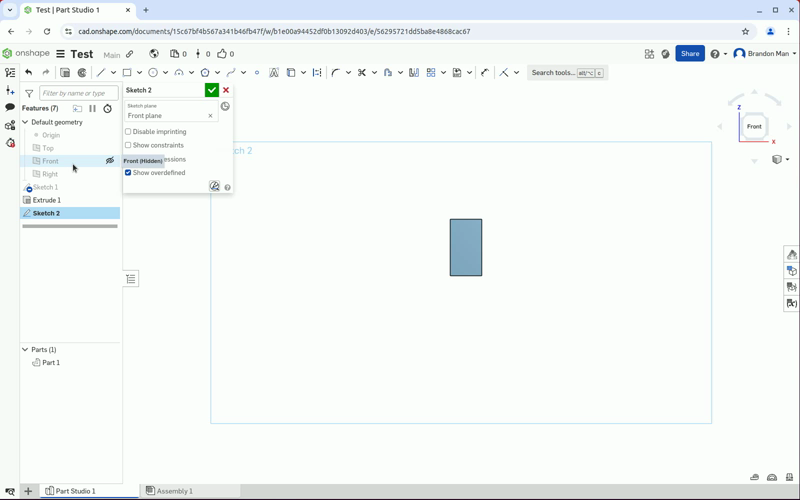
mouse_move(73, 352)
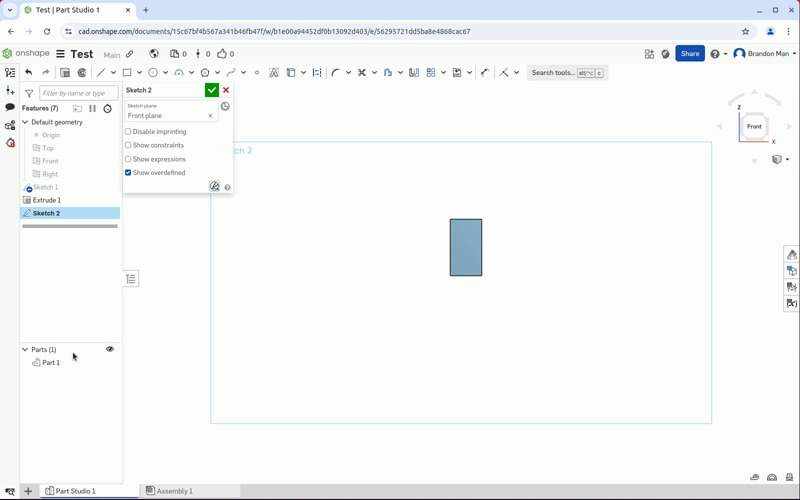
key(y)
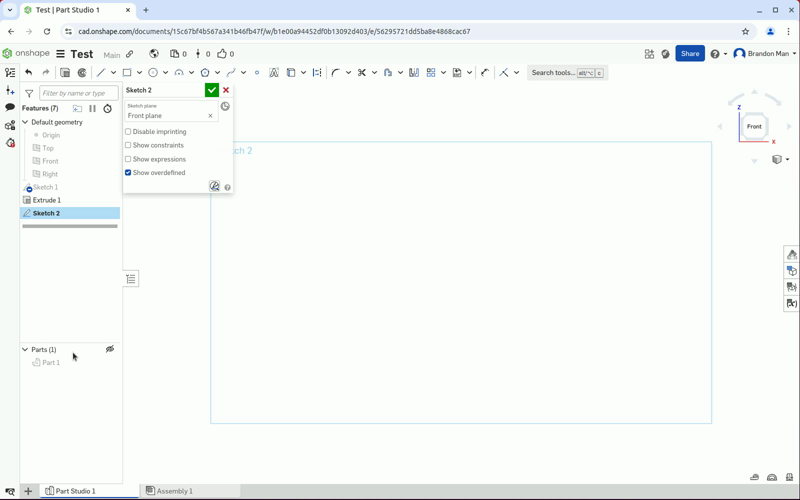
key(l)
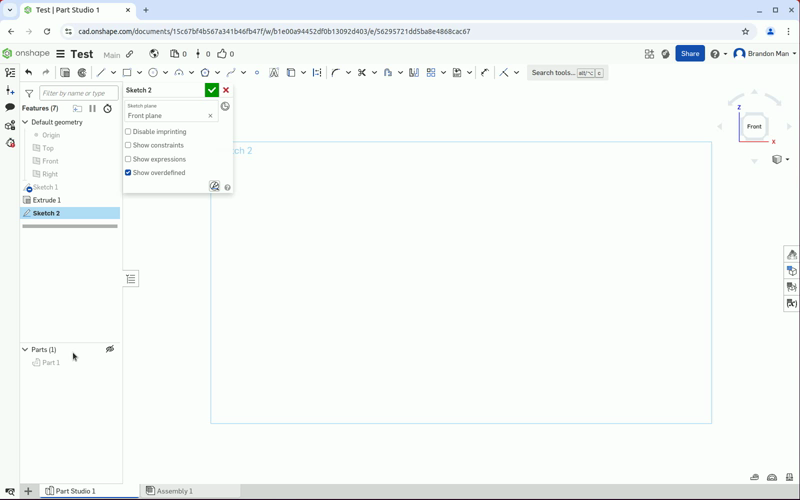
key_down(shift)
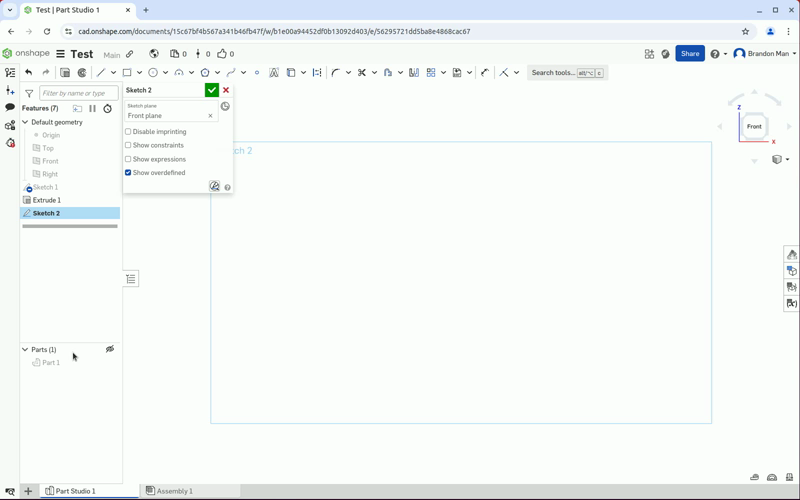
mouse_move(425, 204)
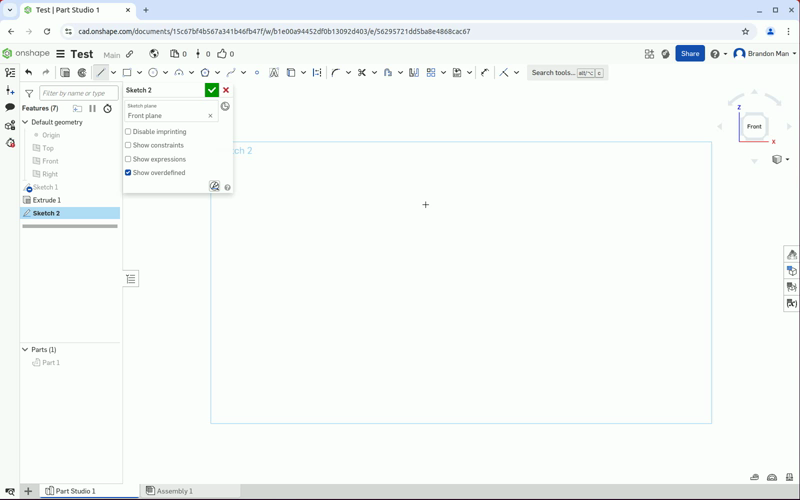
click(425, 204)
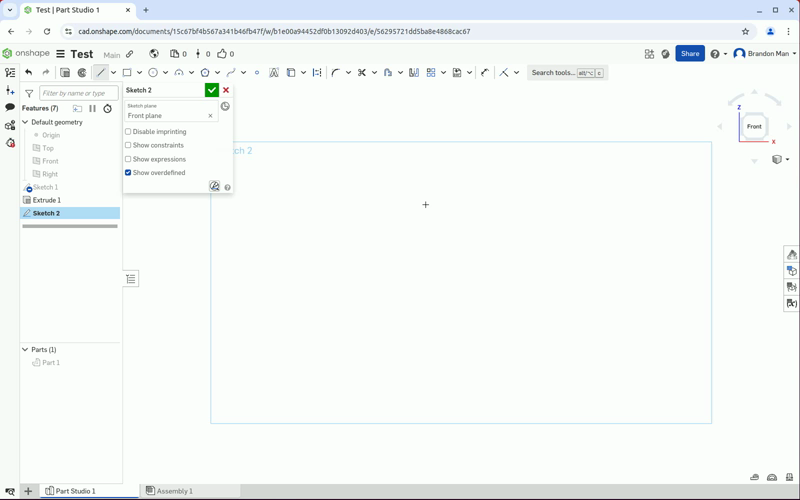
key_up(shift)
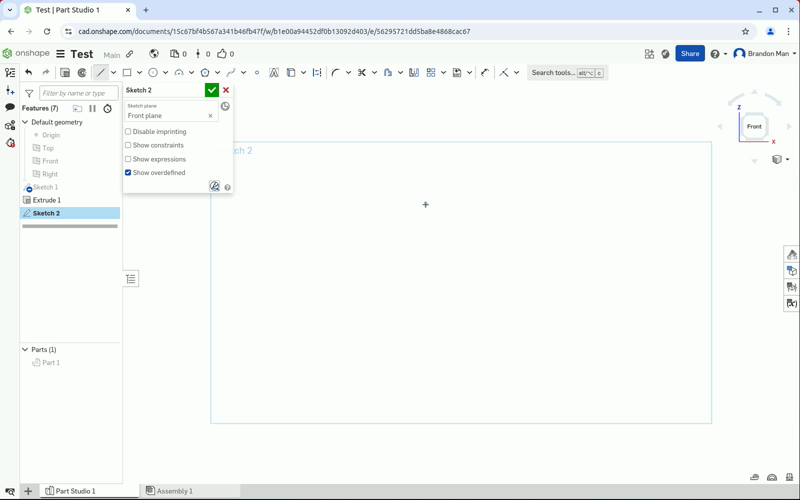
key_down(shift)
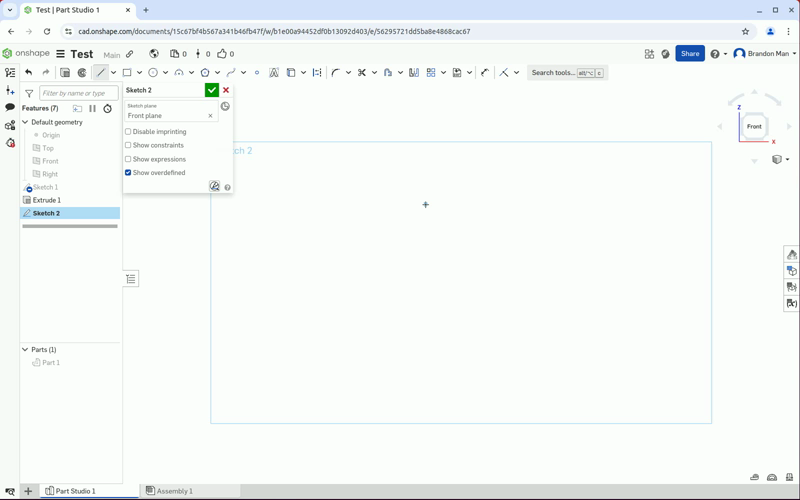
mouse_move(507, 204)
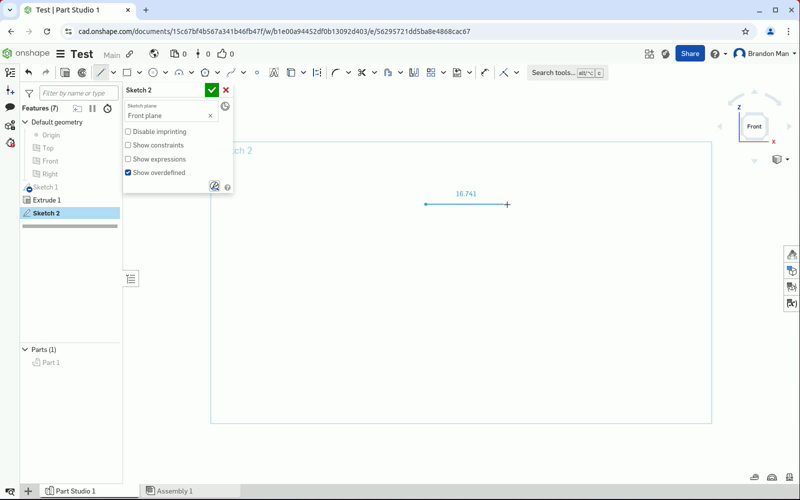
click(507, 204)
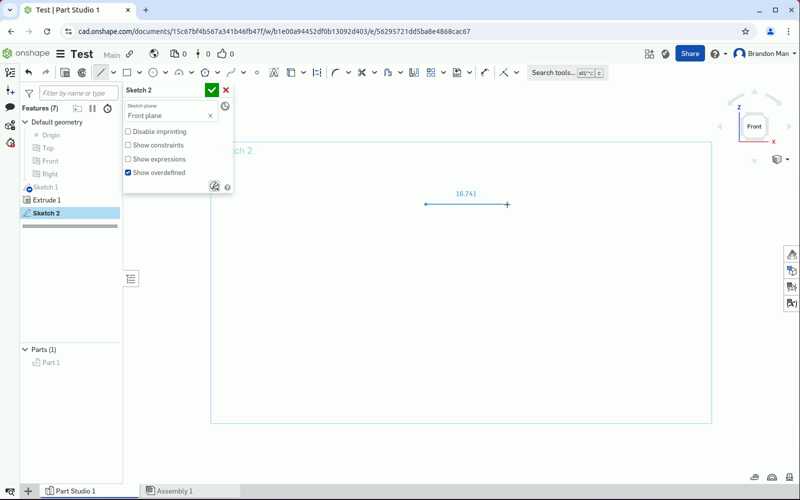
key_up(shift)
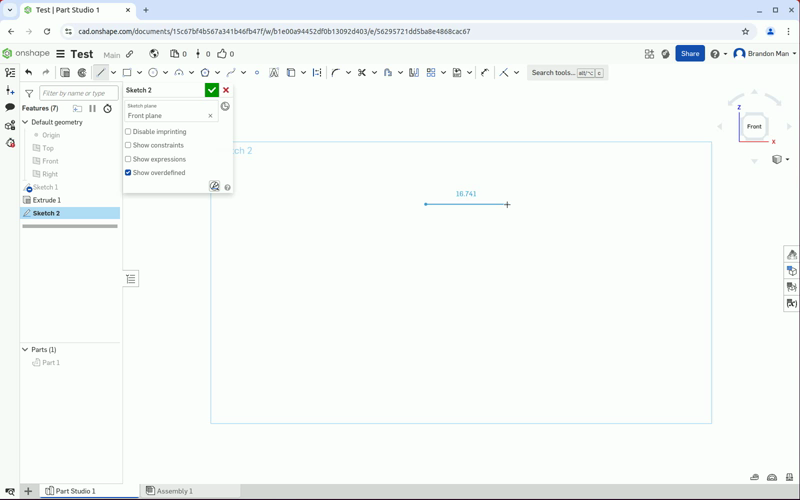
key_down(shift)
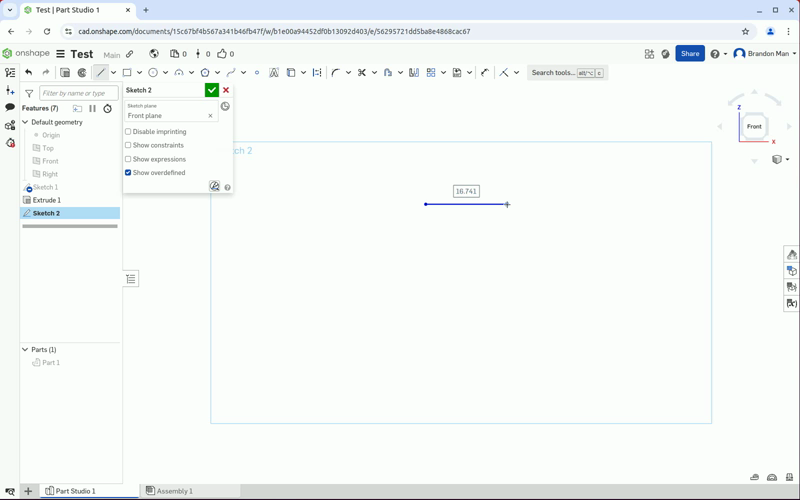
mouse_move(537, 204)
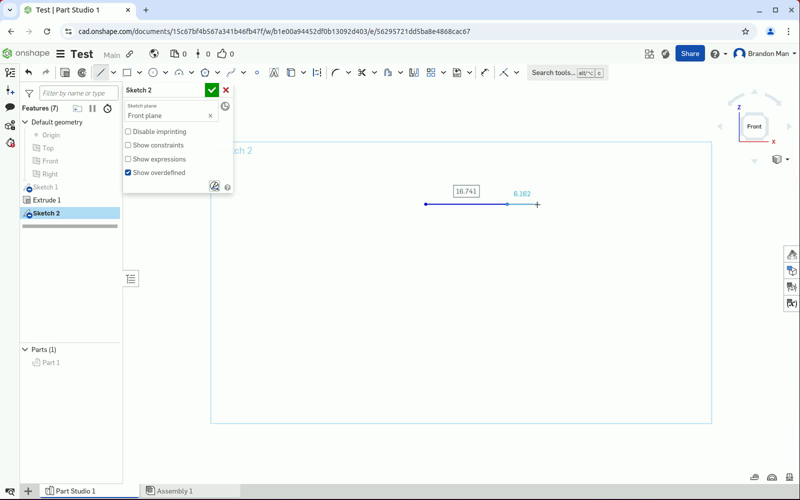
mouse_move(466, 170)
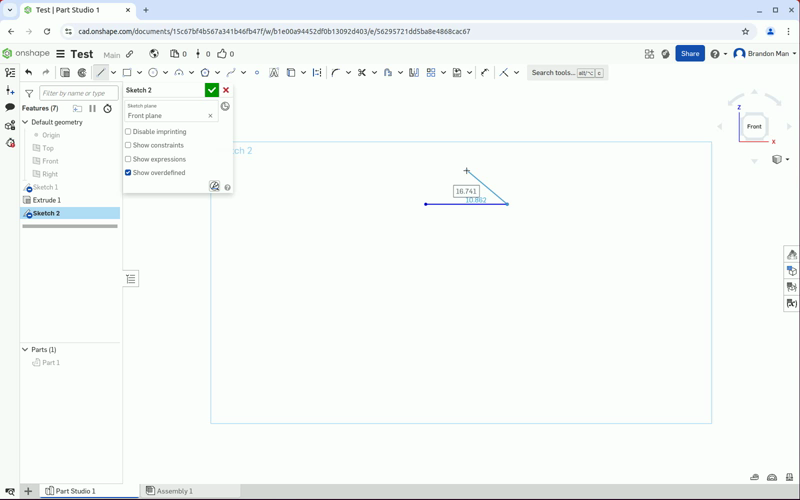
click(466, 170)
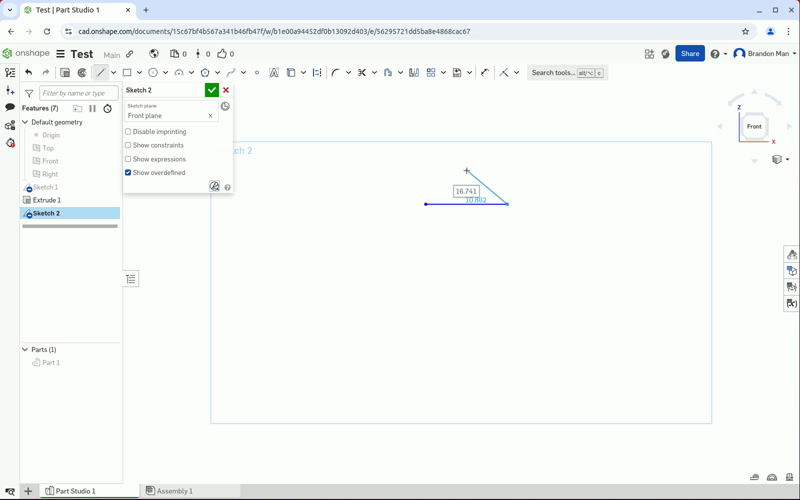
key_up(shift)
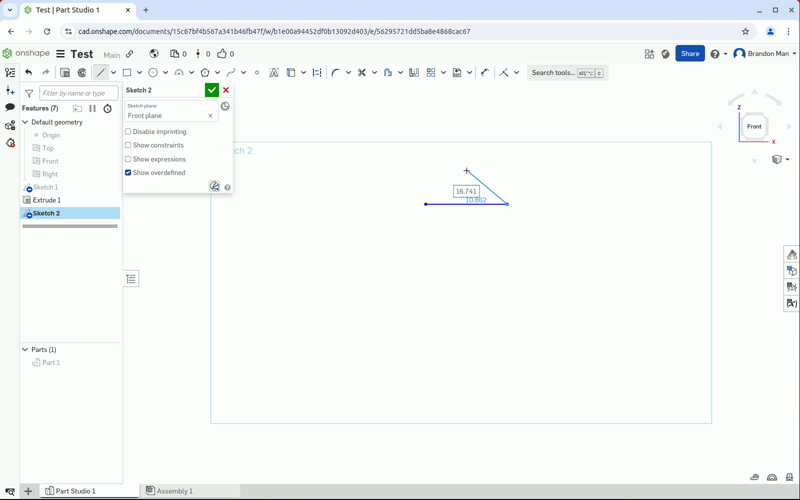
mouse_move(496, 170)
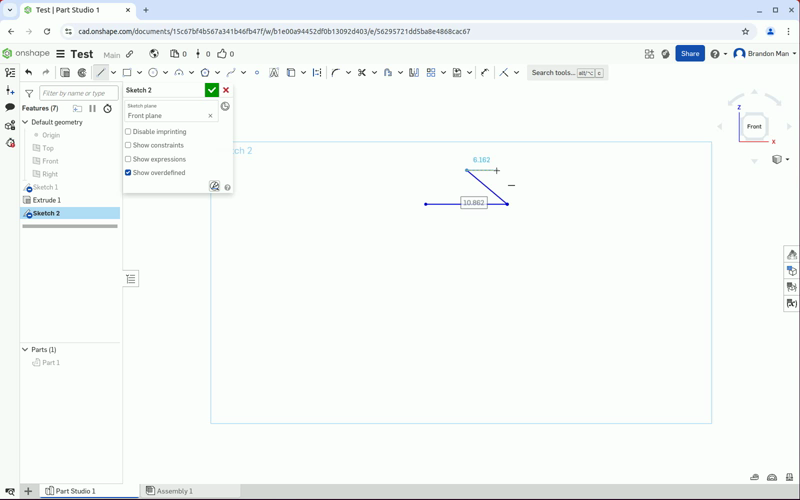
key_down(shift)
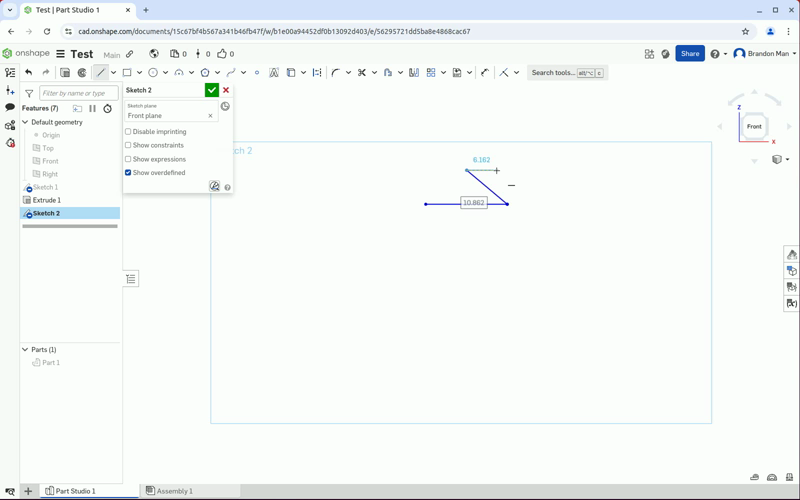
mouse_move(425, 204)
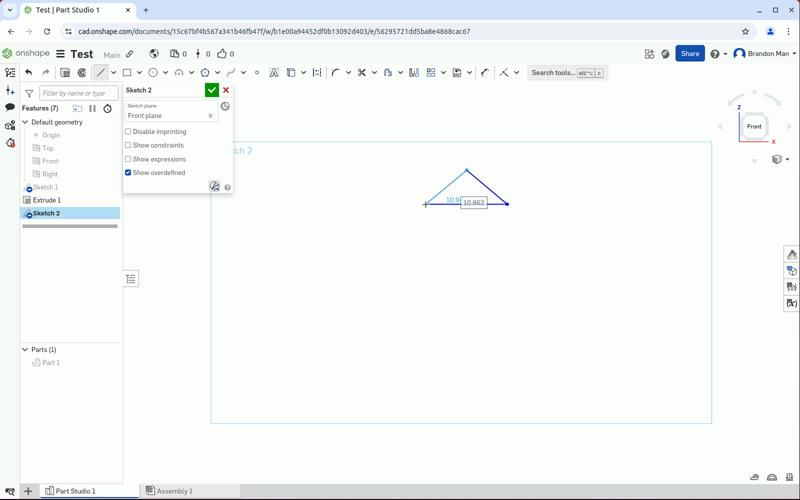
key_up(shift)
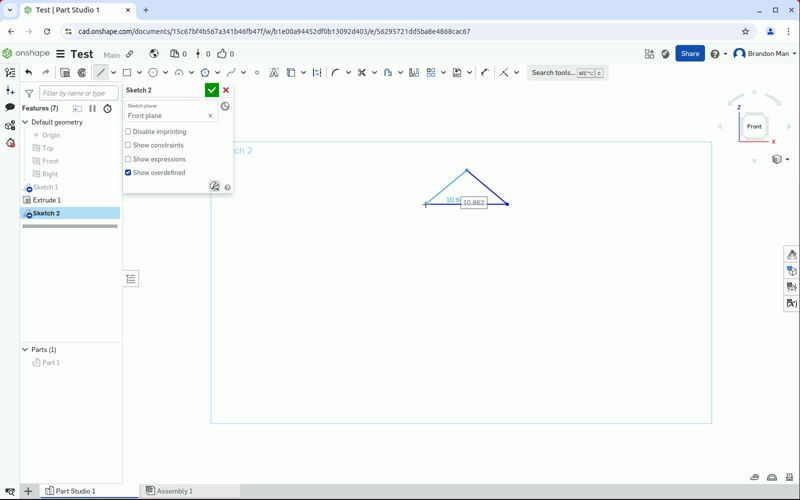
click(425, 204)
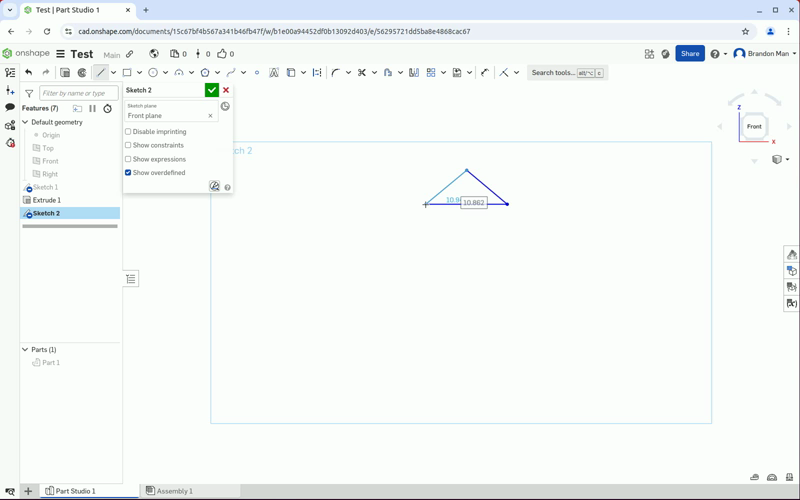
key(esc)
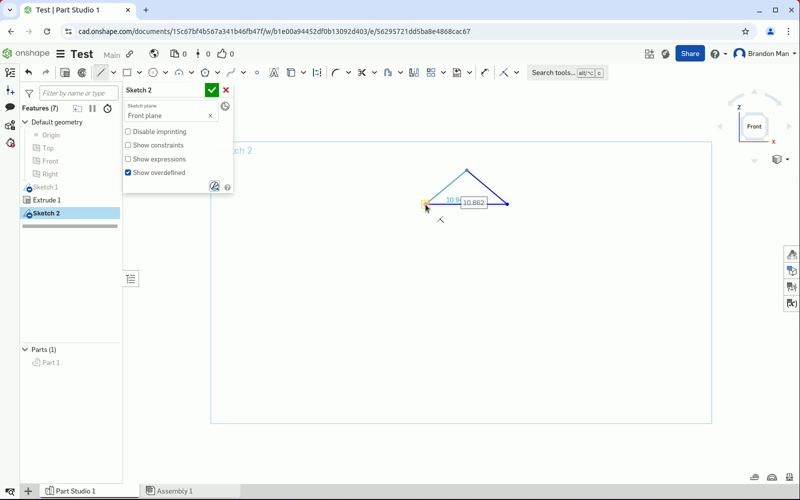
mouse_move(464, 195)
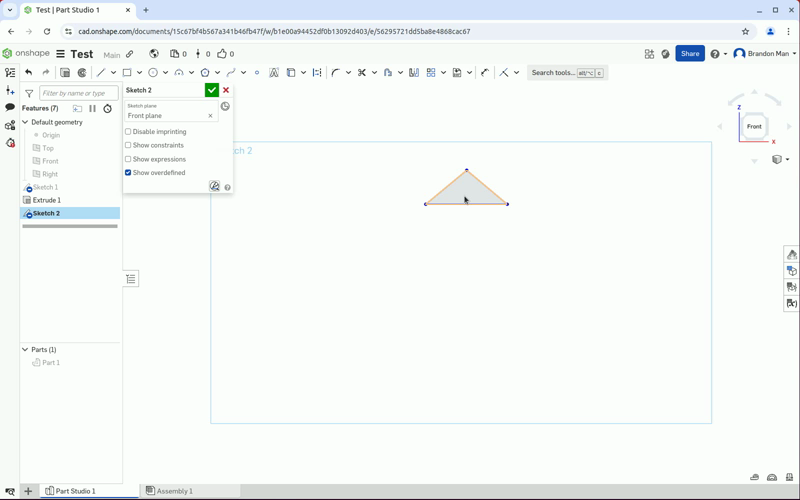
scroll(6)
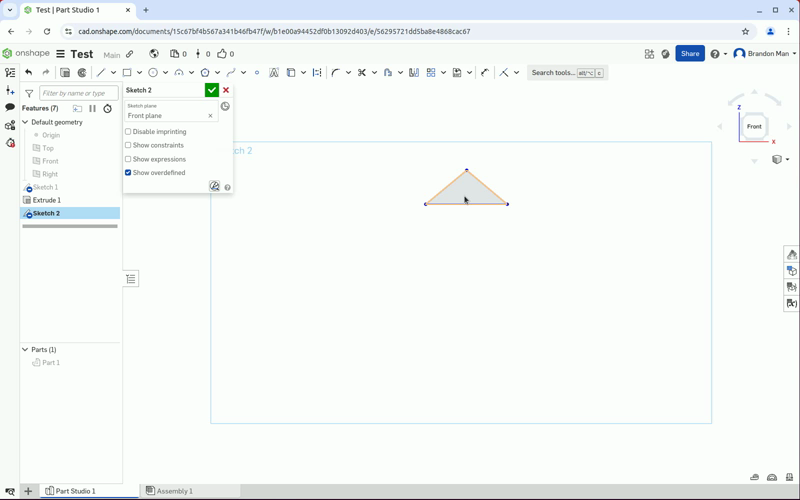
scroll(6)
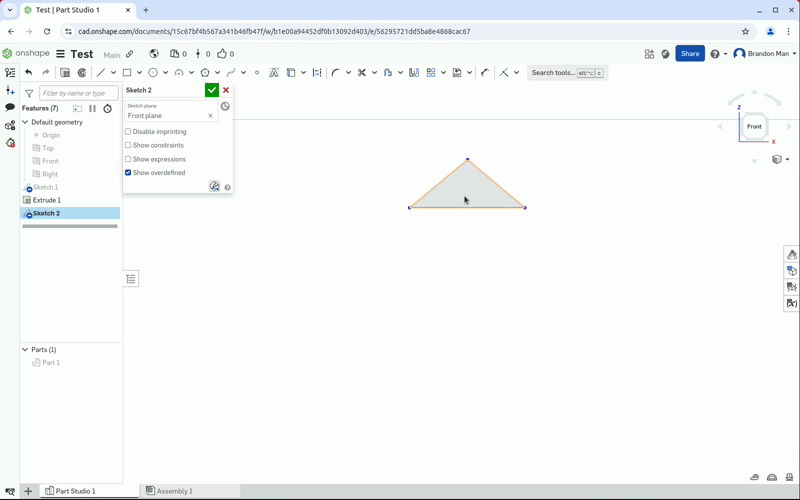
scroll(6)
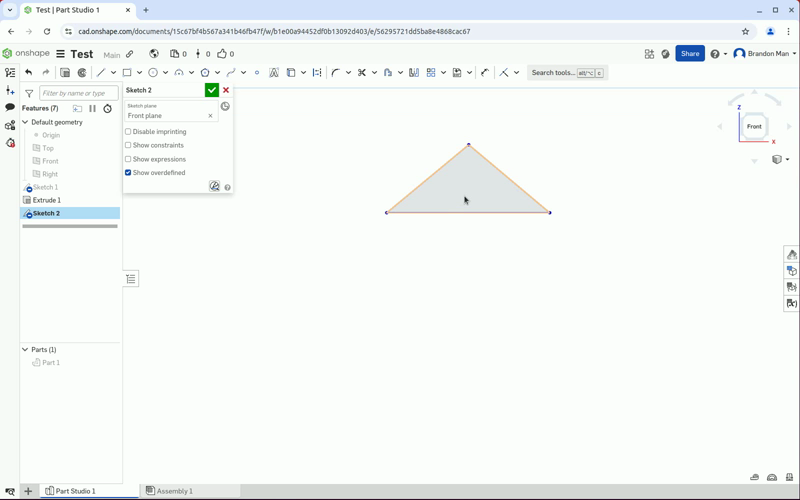
scroll(6)
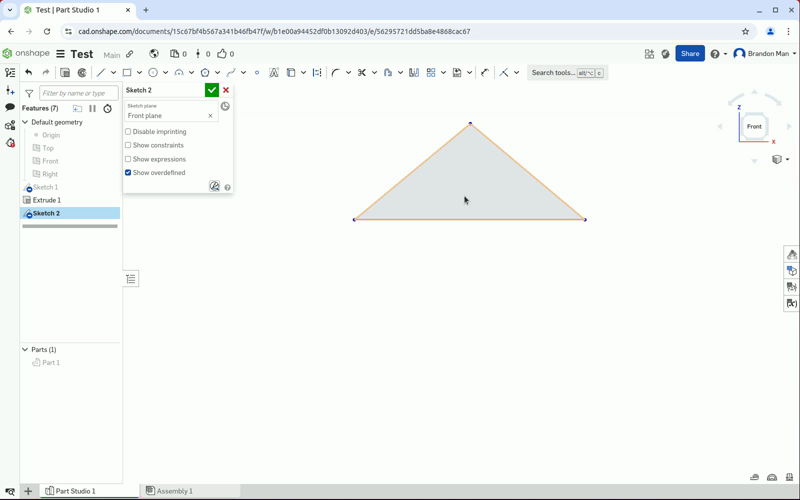
scroll(6)
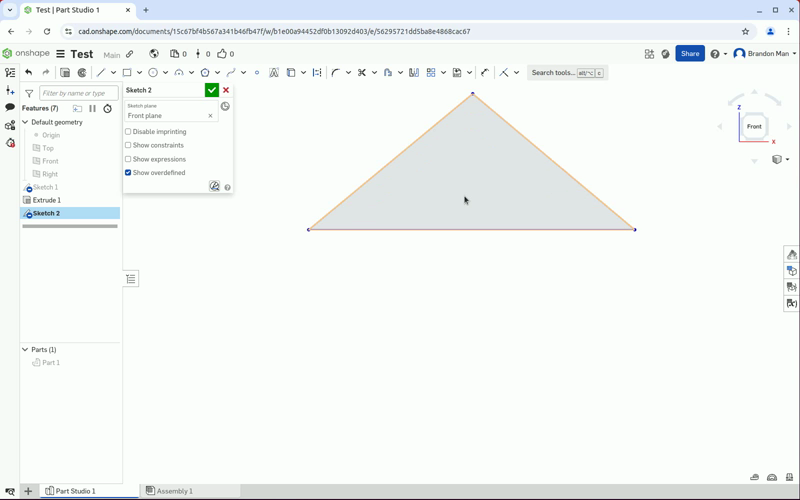
scroll(6)
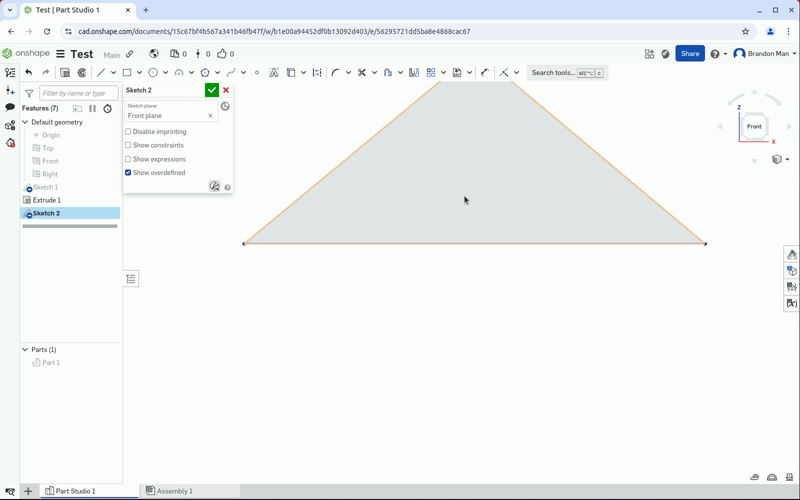
scroll(6)
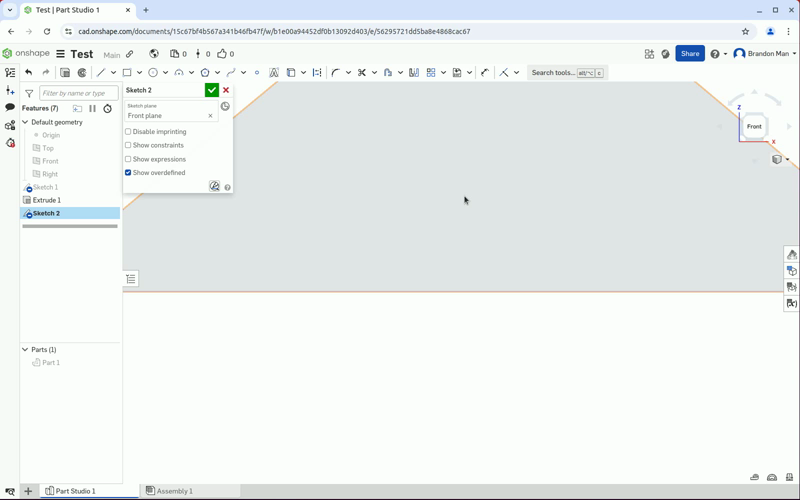
click(464, 195)
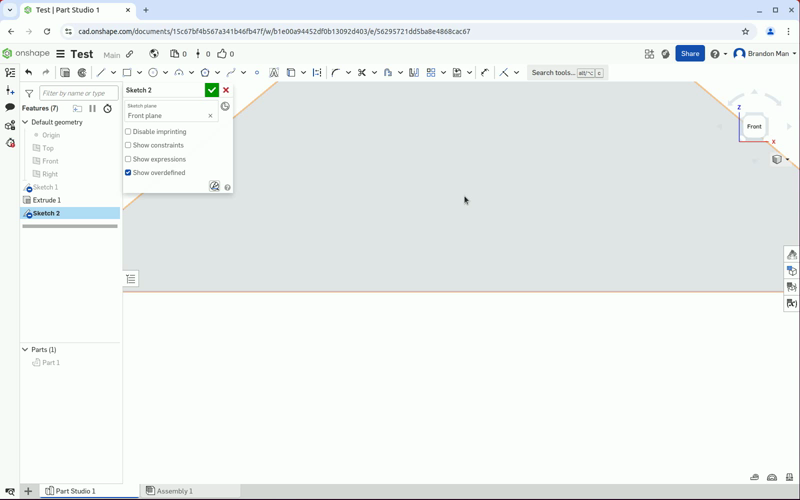
scroll(-6)
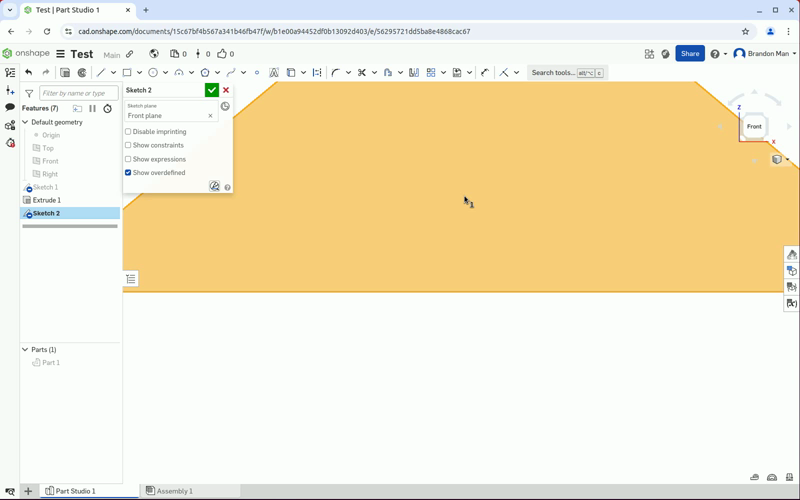
scroll(-6)
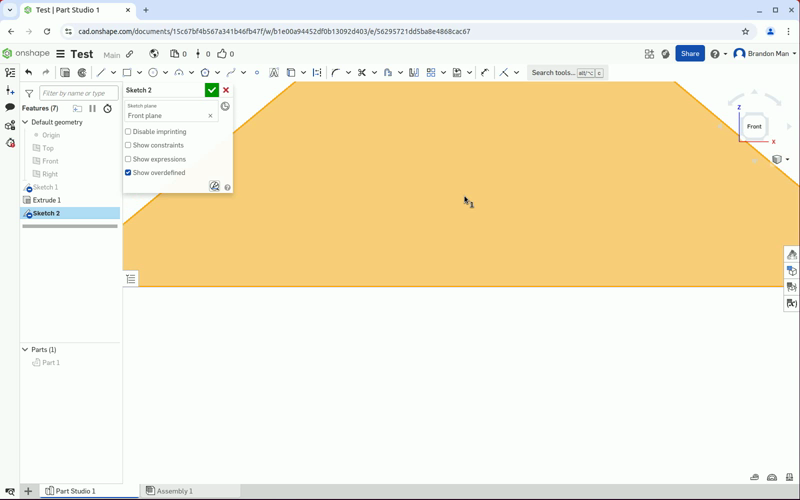
scroll(-6)
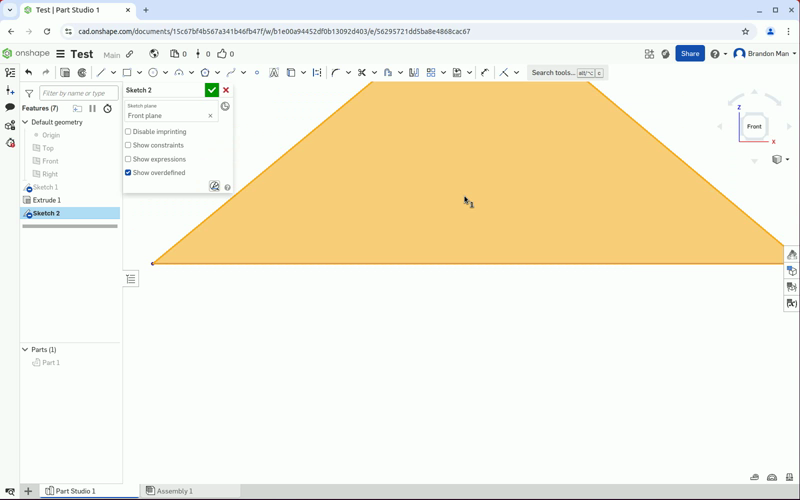
scroll(-6)
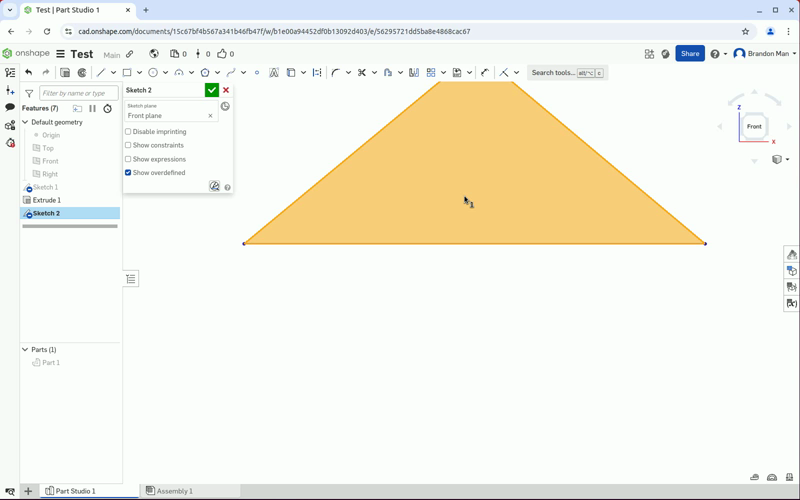
scroll(-6)
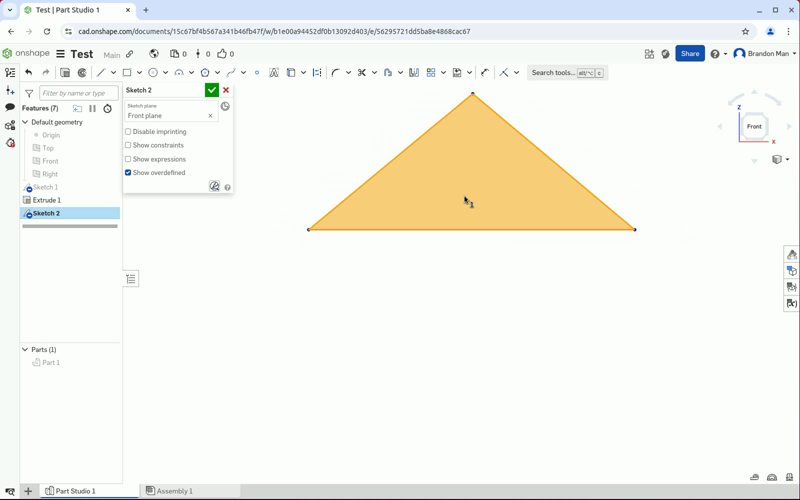
scroll(-6)
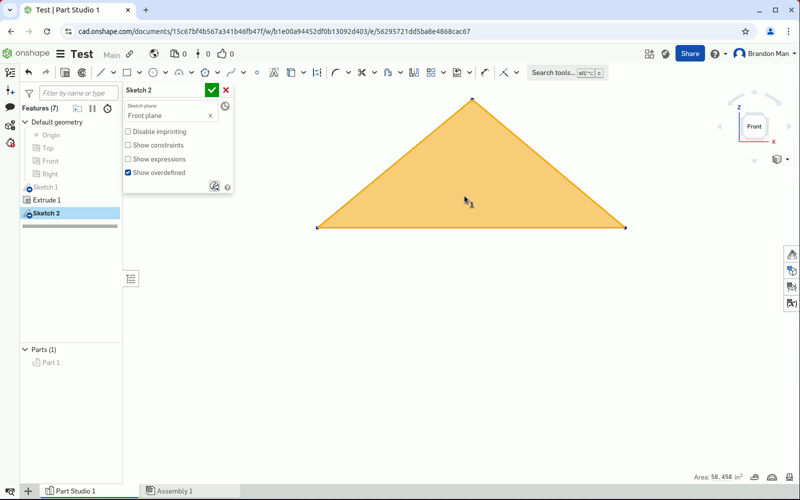
scroll(-6)
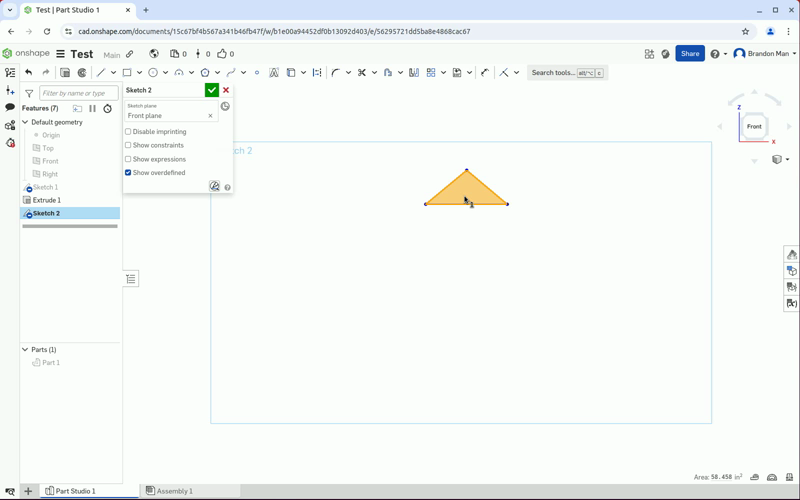
mouse_move(73, 352)
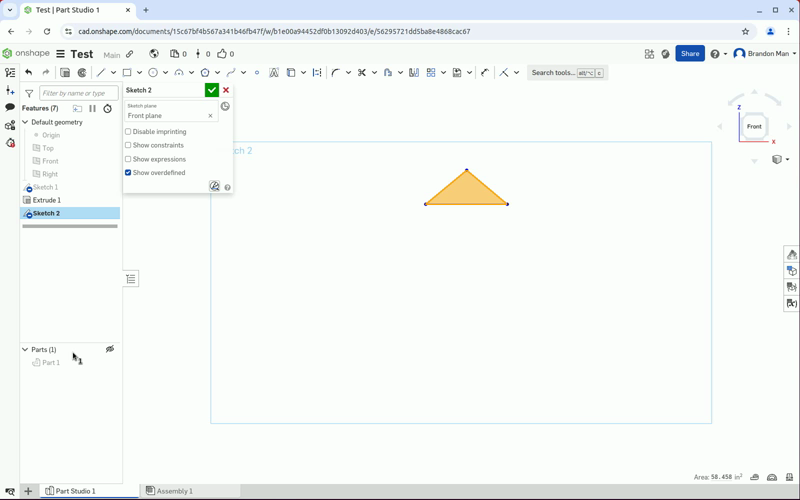
key(shift+y)
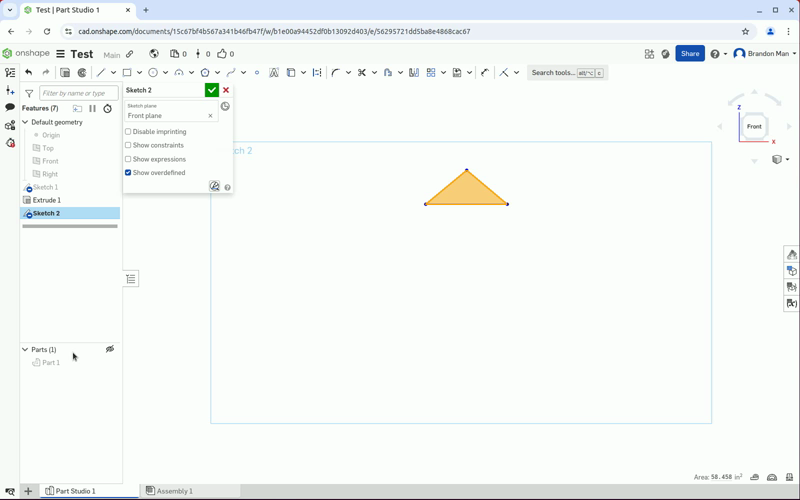
key(shift+e)
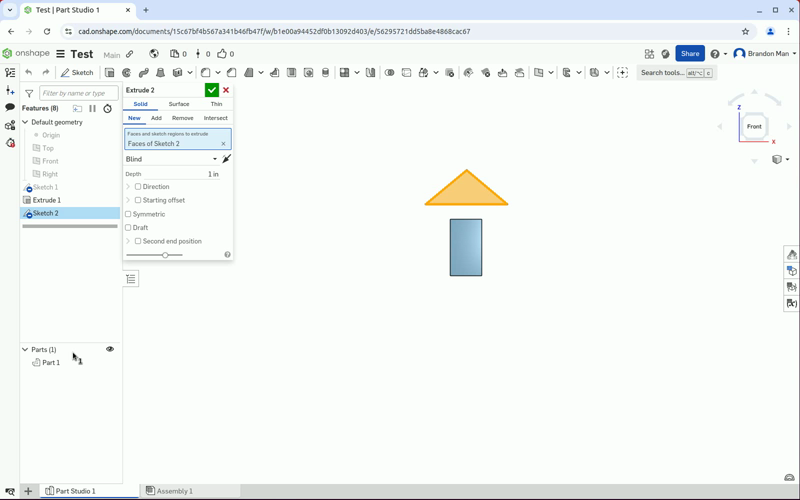
mouse_move(143, 106)
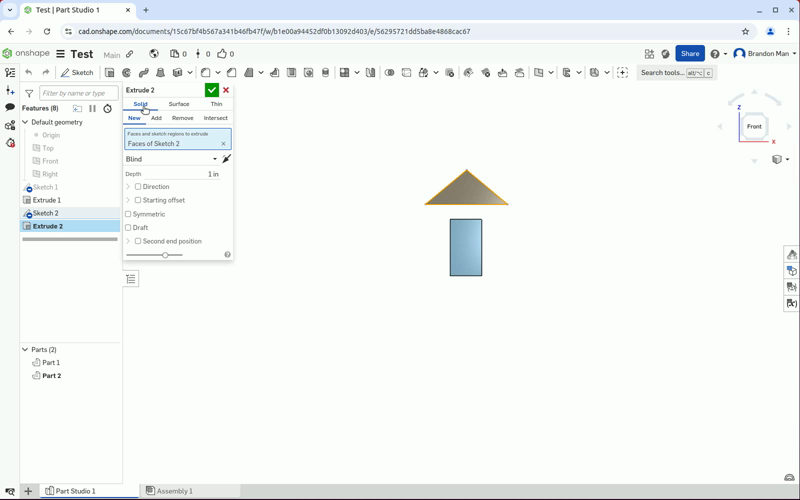
click(143, 106)
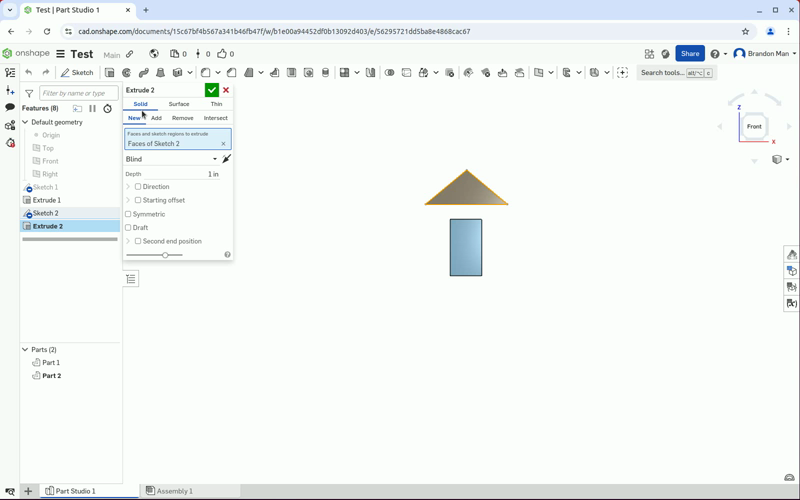
mouse_move(137, 120)
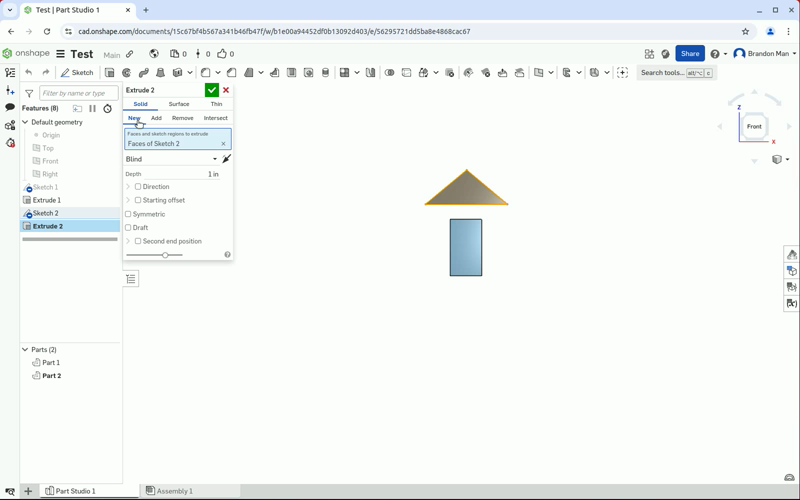
click(137, 120)
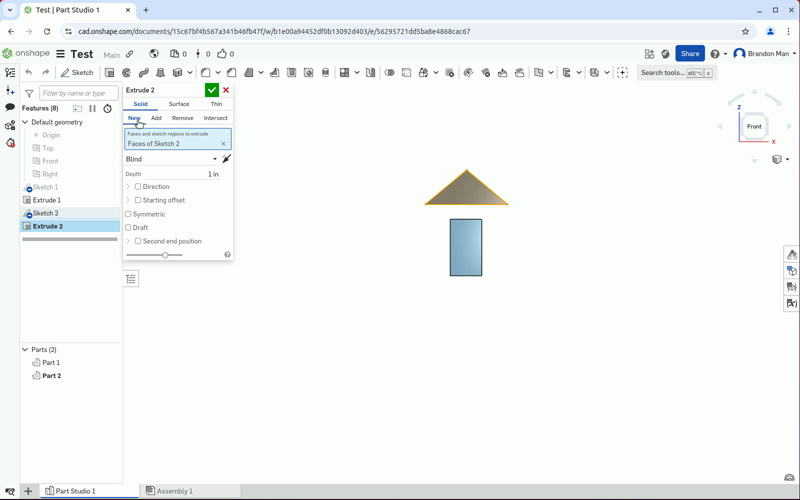
key(tab, 4)
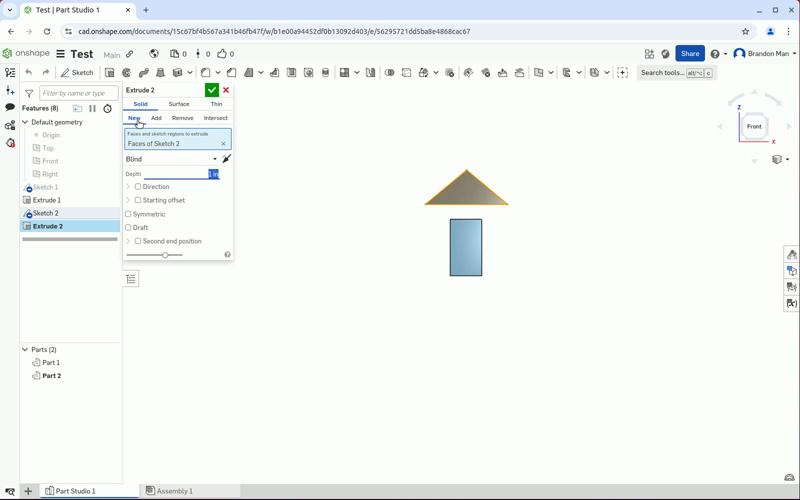
text(0.241)
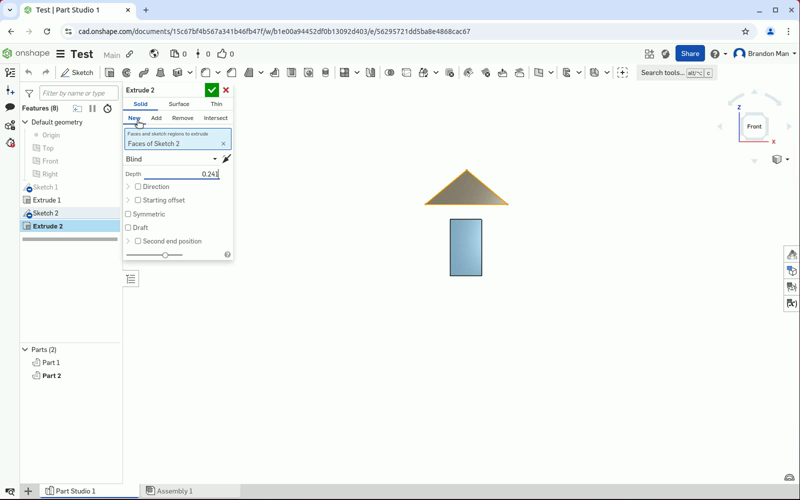
key(enter)
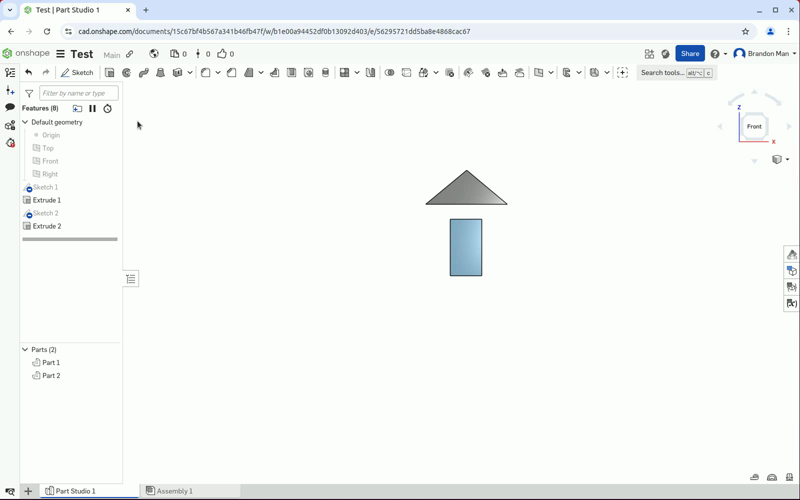
key(shift+h)
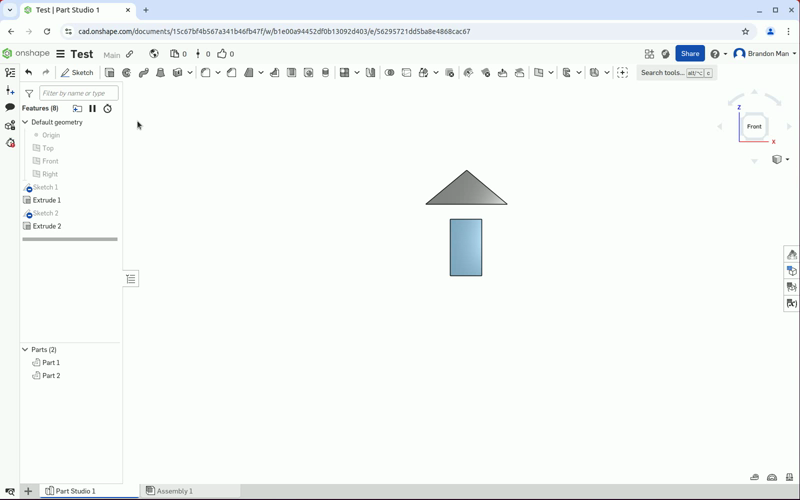
key(shift+h)
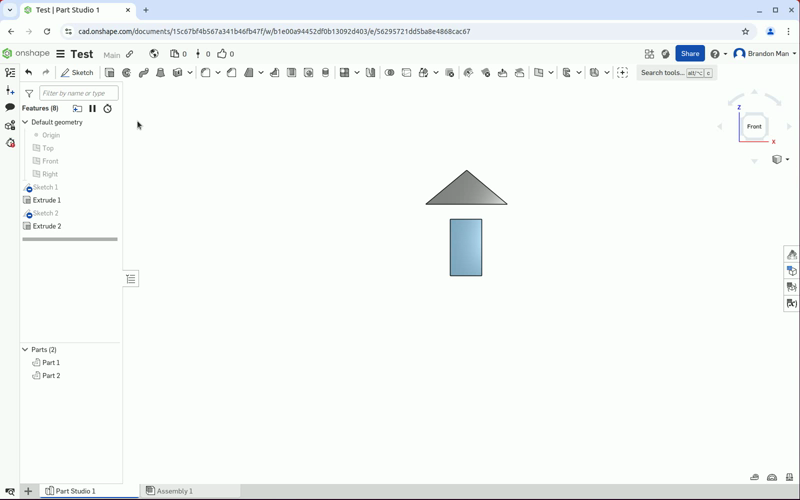
mouse_move(73, 189)
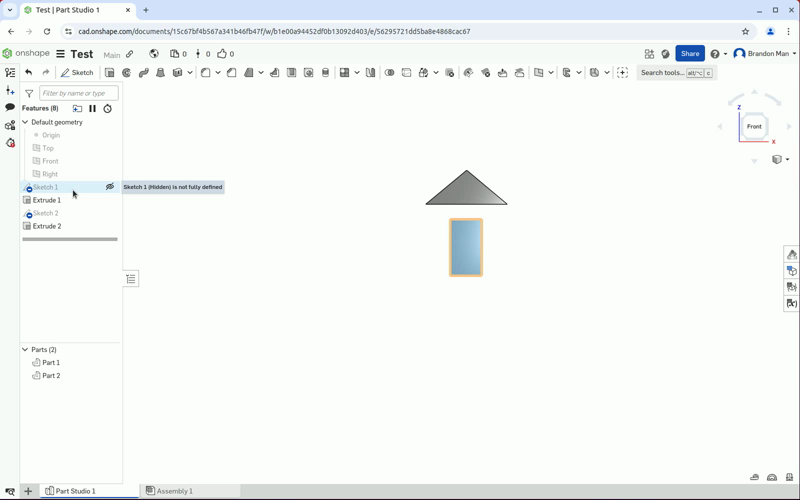
click(73, 189)
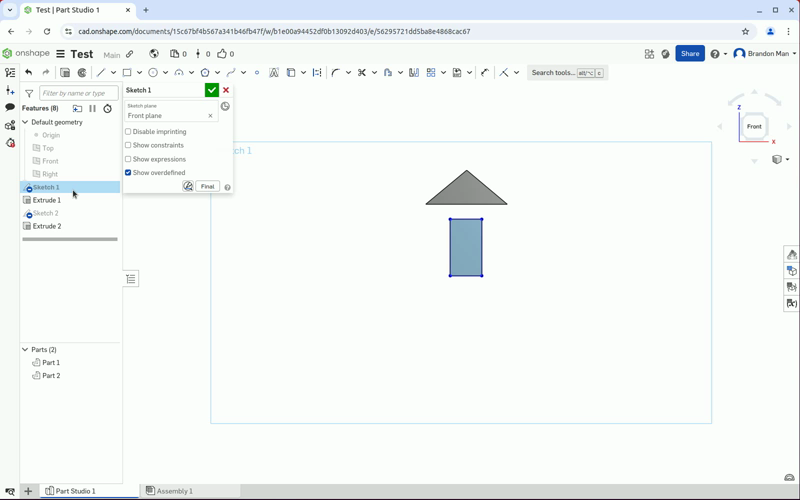
mouse_move(229, 92)
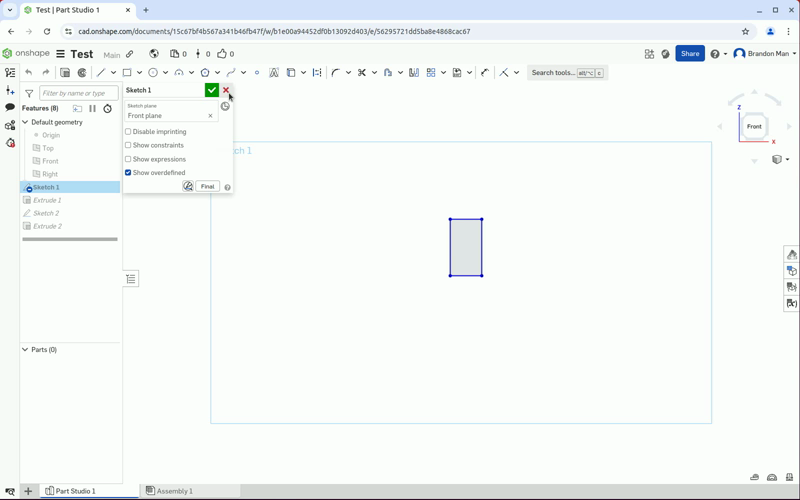
click(229, 92)
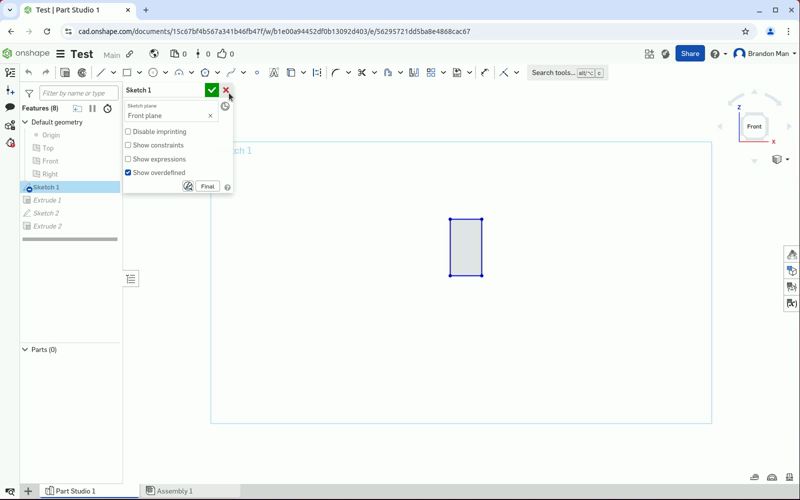
key(shift+s)
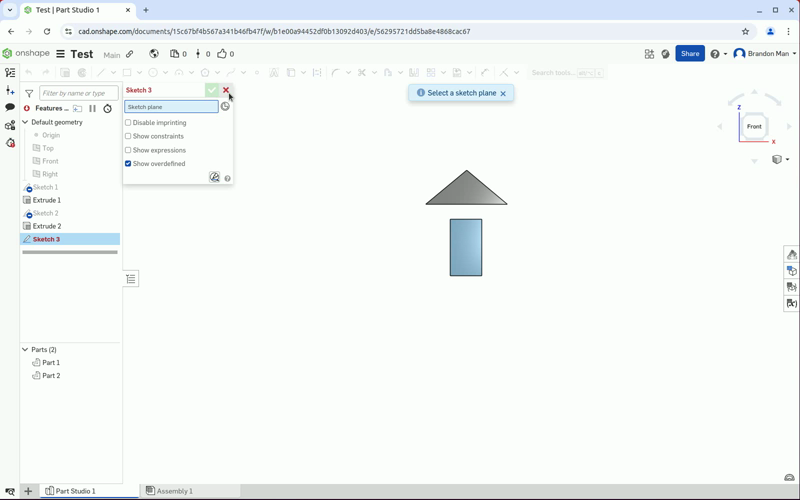
mouse_move(73, 163)
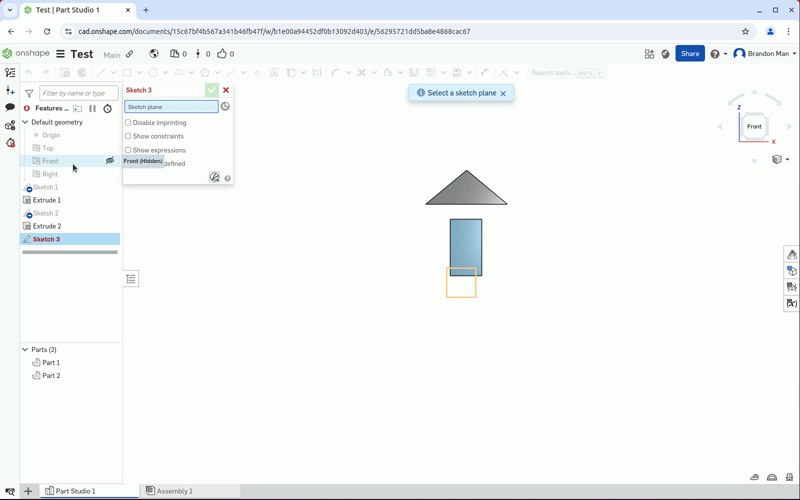
click(73, 163)
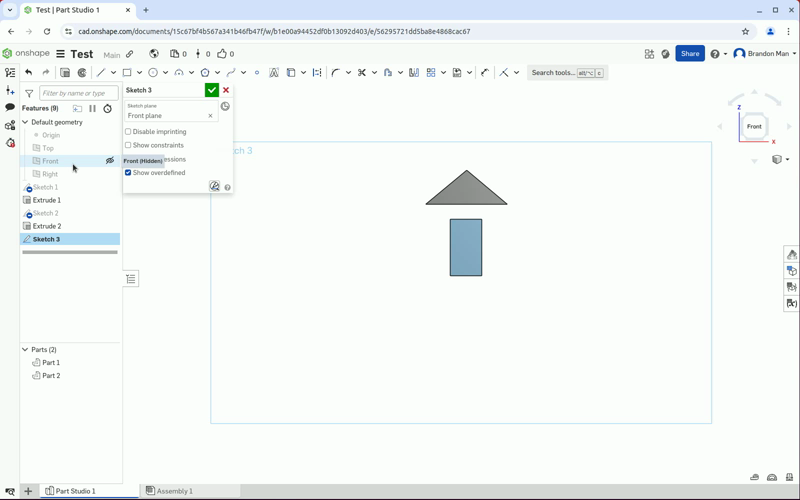
mouse_move(73, 352)
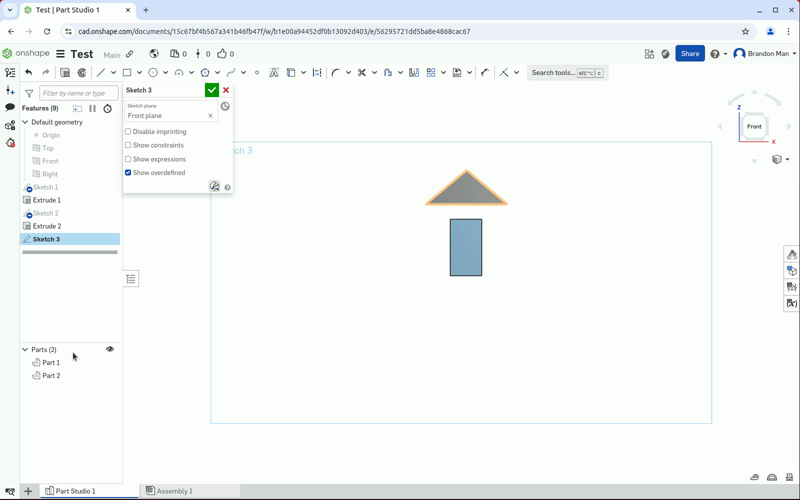
key(y)
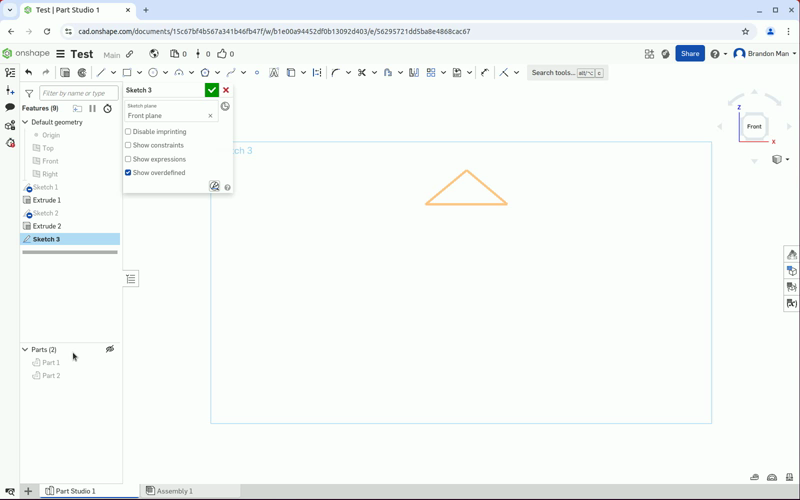
key(l)
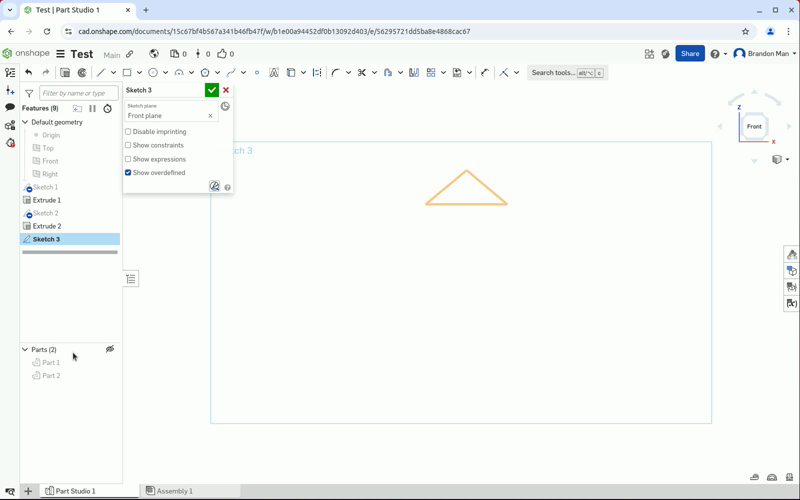
key_down(shift)
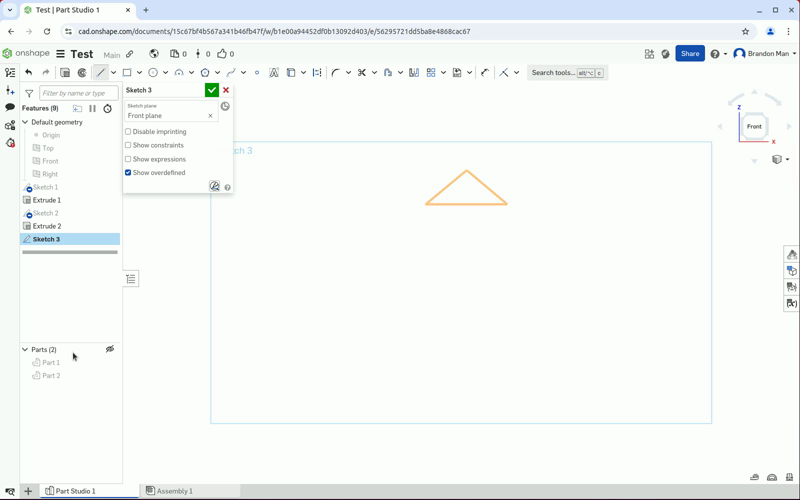
mouse_move(414, 204)
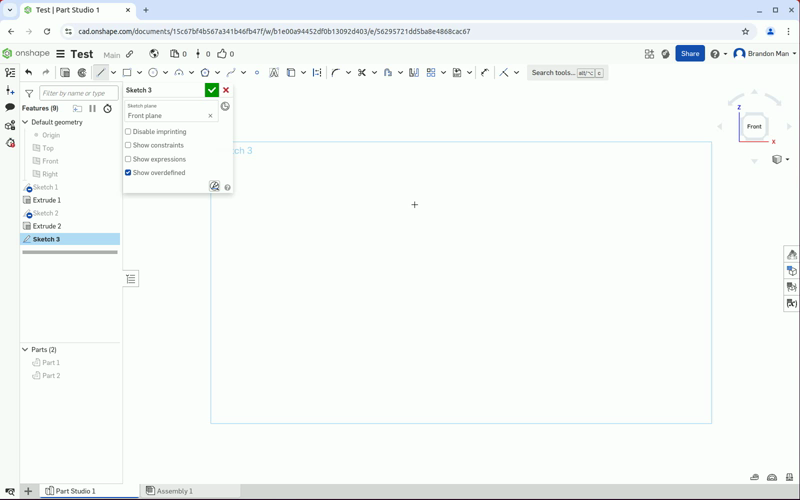
click(414, 204)
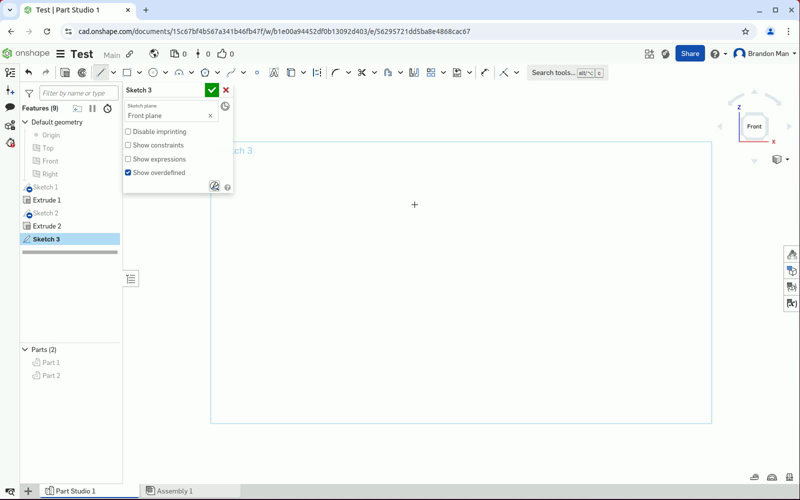
key_up(shift)
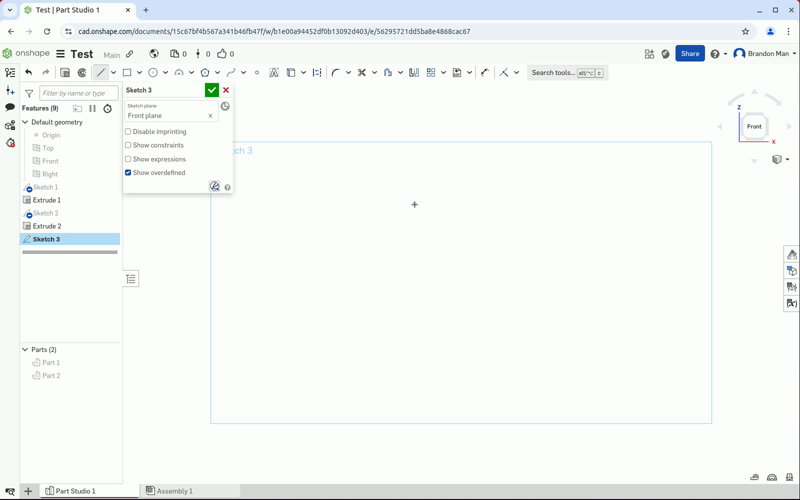
key_down(shift)
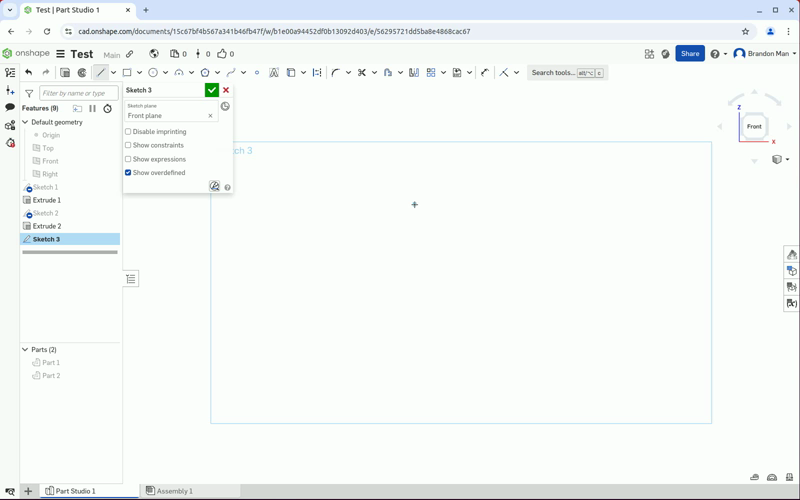
mouse_move(444, 204)
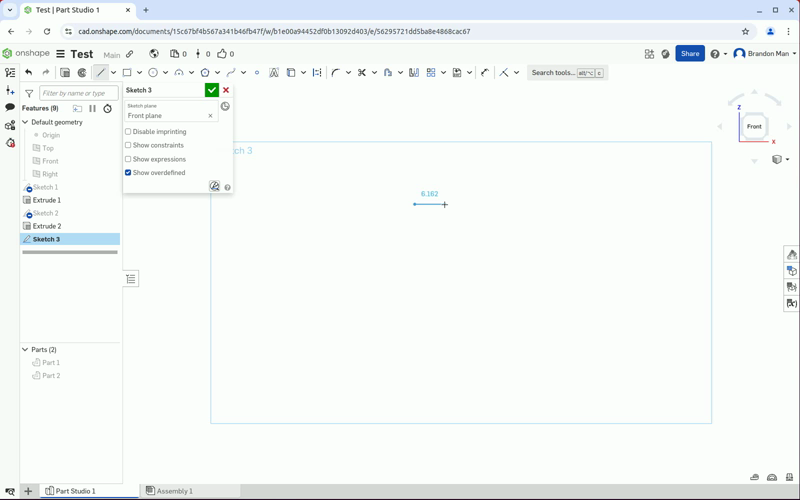
mouse_move(425, 204)
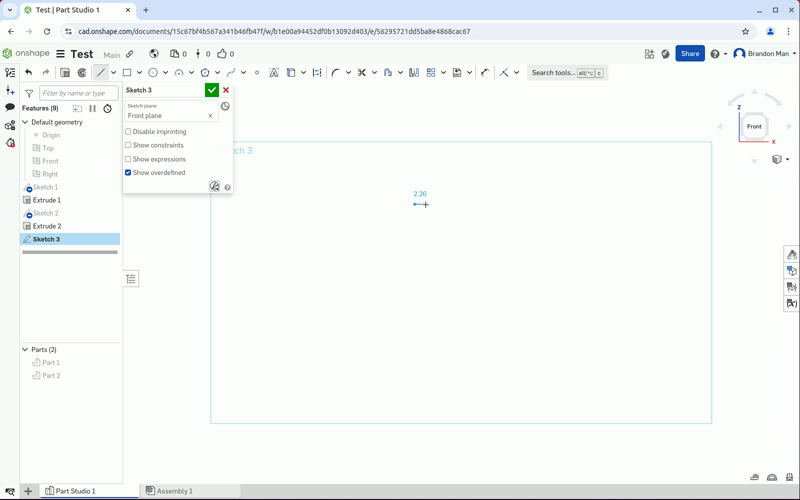
click(425, 204)
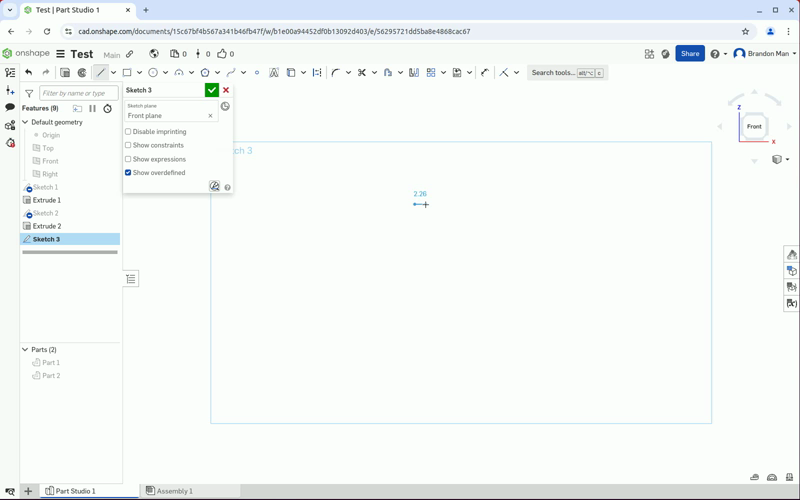
key_up(shift)
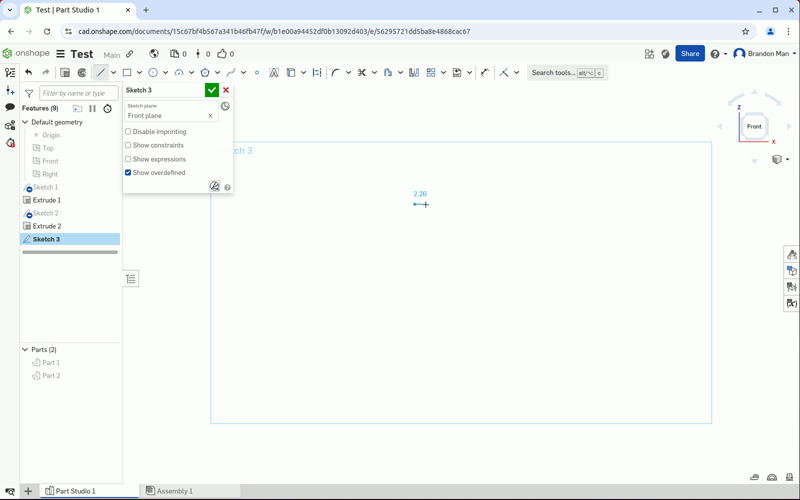
key_down(shift)
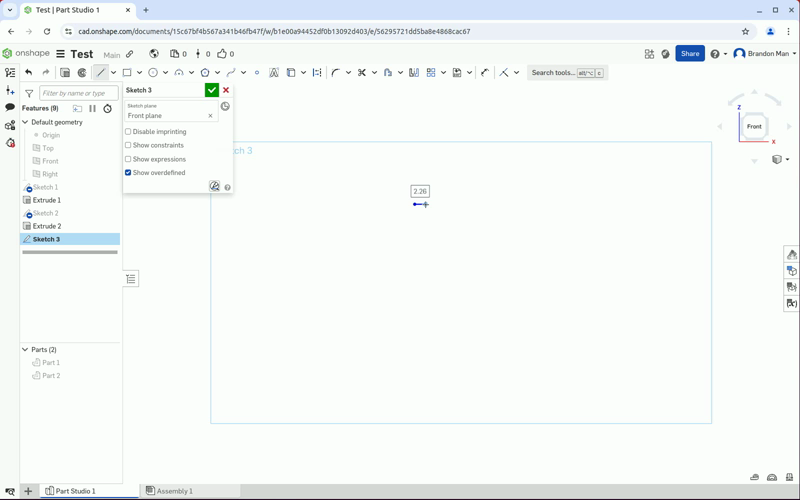
mouse_move(455, 204)
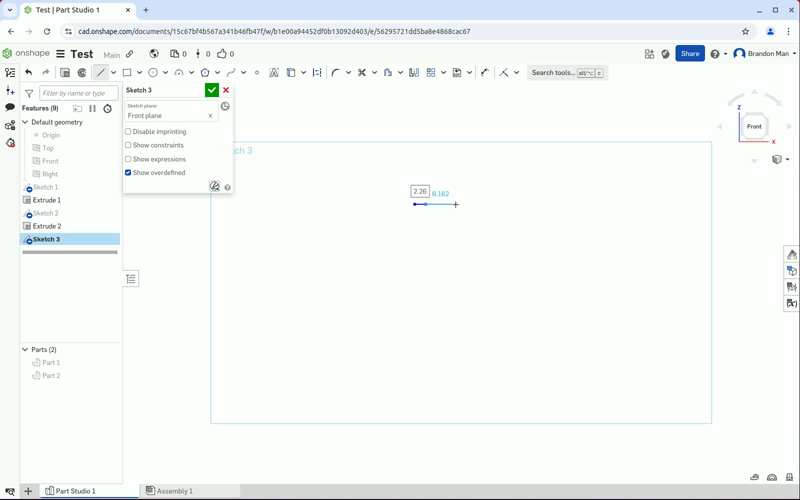
mouse_move(425, 177)
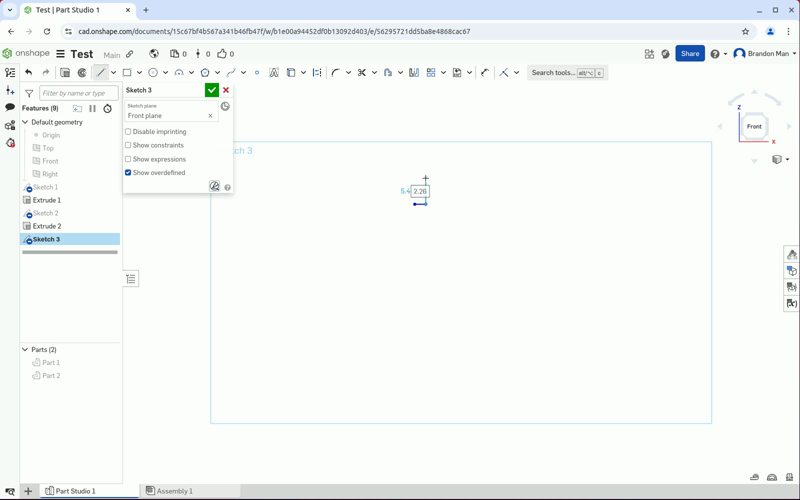
click(425, 177)
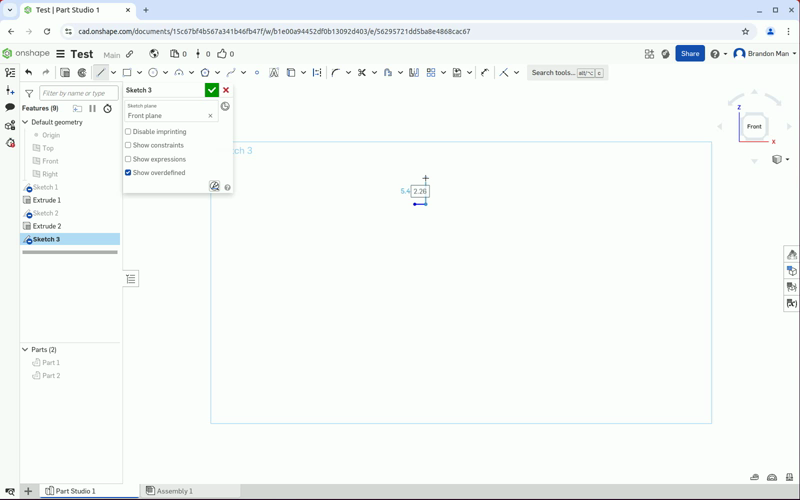
key_up(shift)
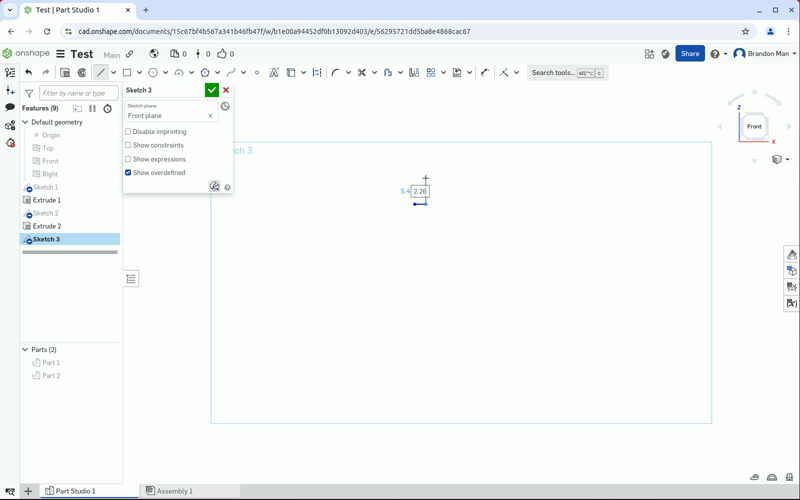
key_down(shift)
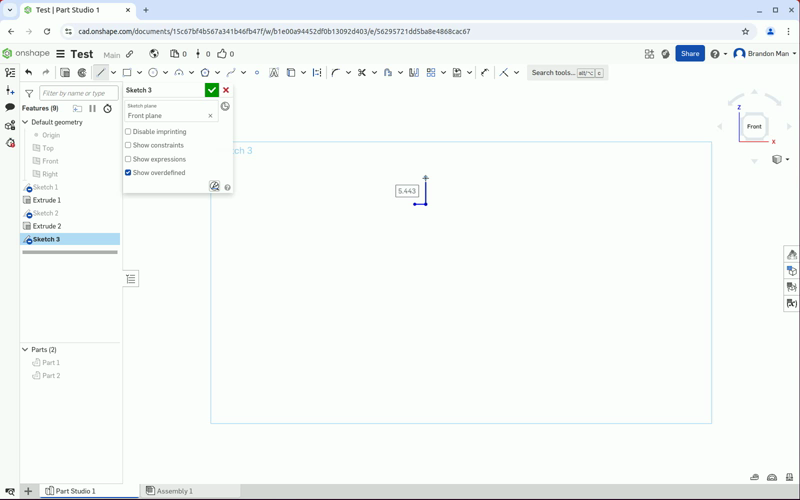
mouse_move(455, 177)
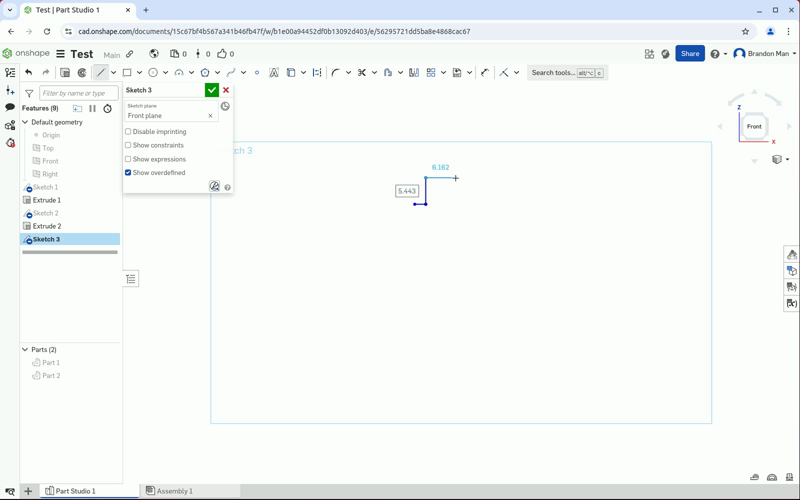
mouse_move(414, 177)
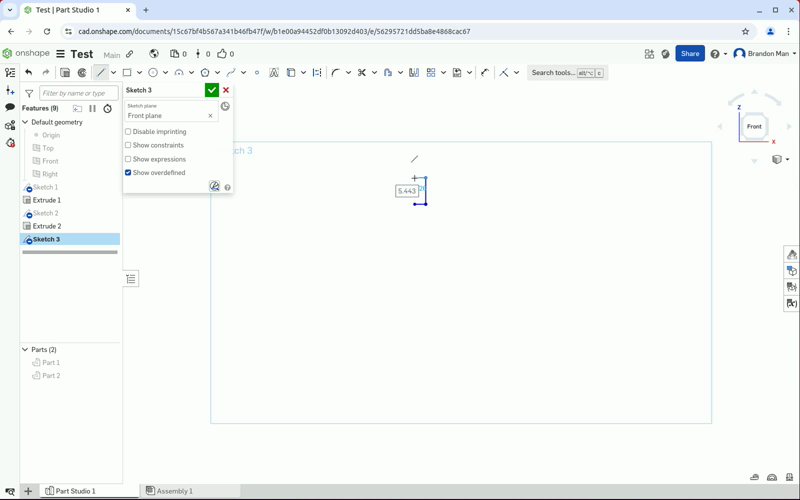
click(414, 177)
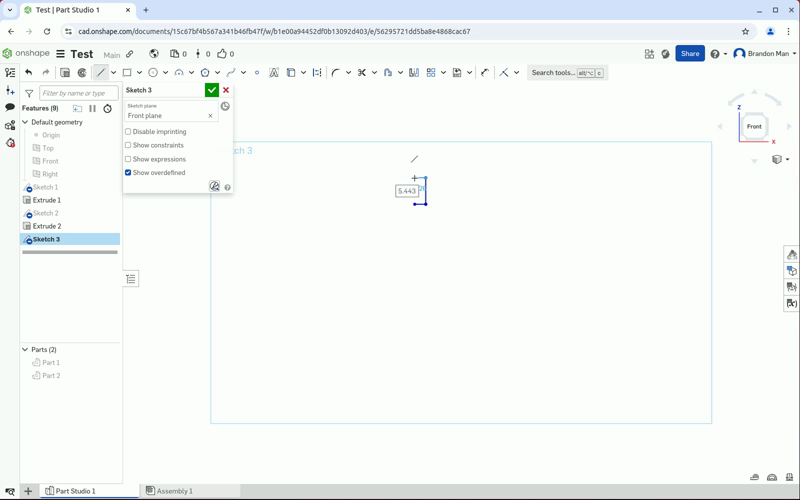
key_up(shift)
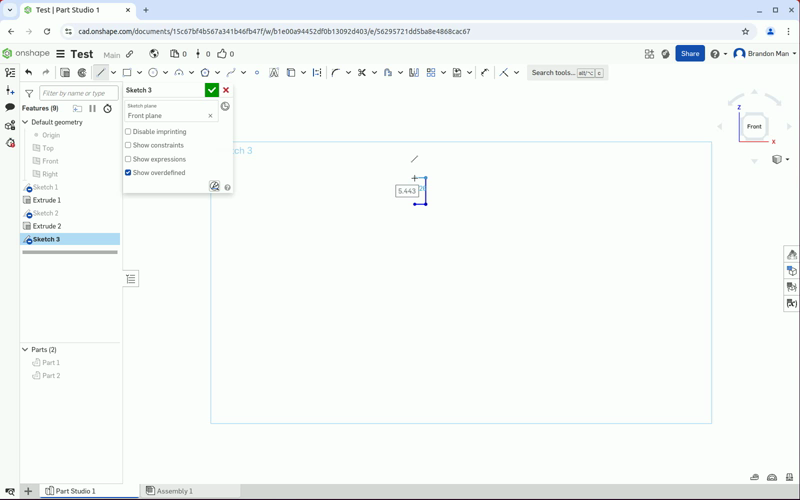
mouse_move(444, 177)
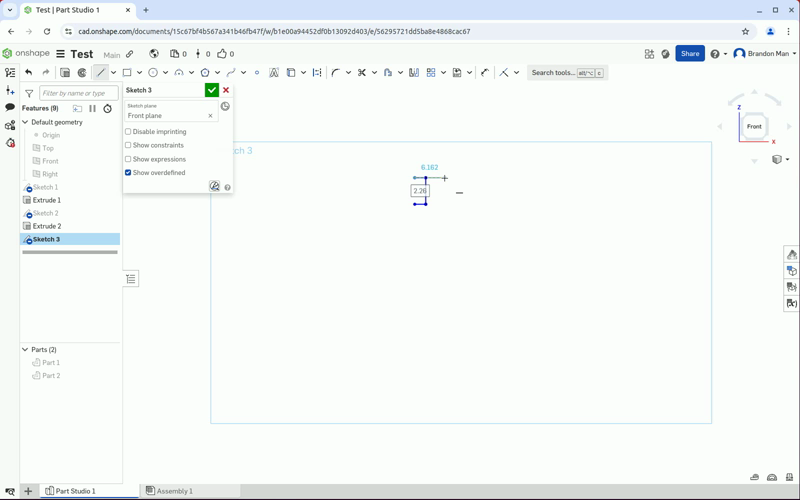
key_down(shift)
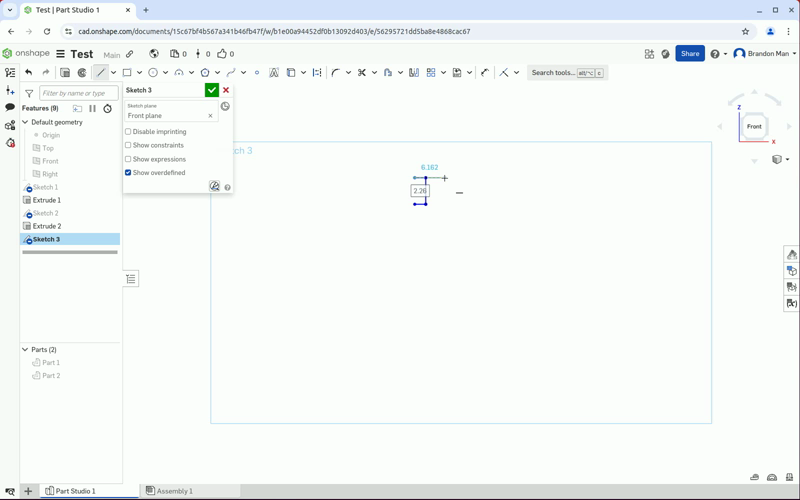
mouse_move(414, 204)
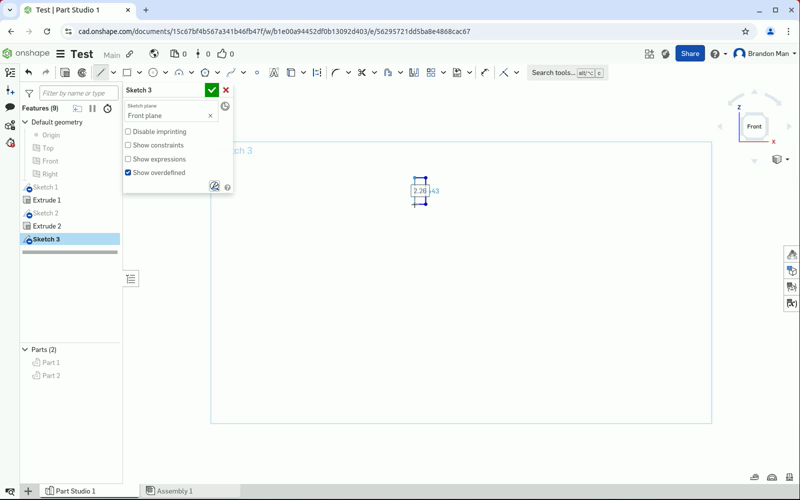
key_up(shift)
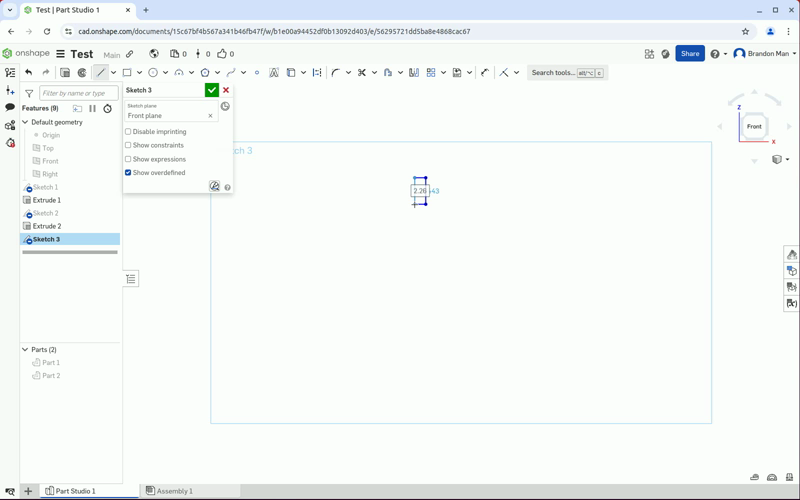
click(414, 204)
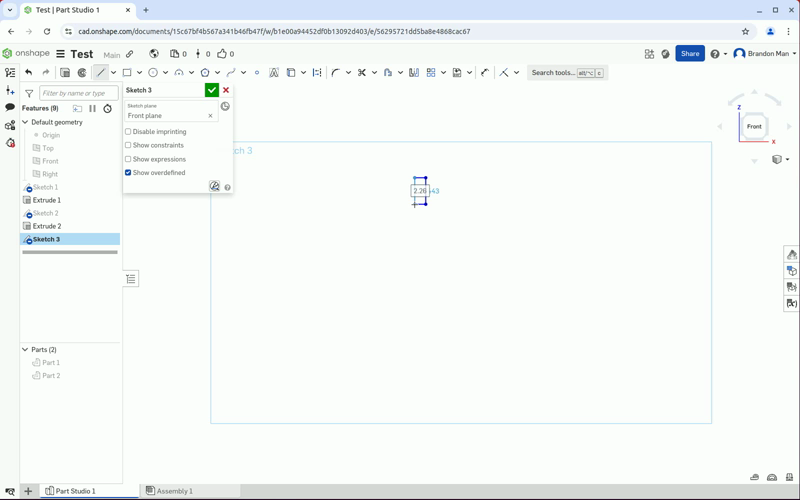
key(esc)
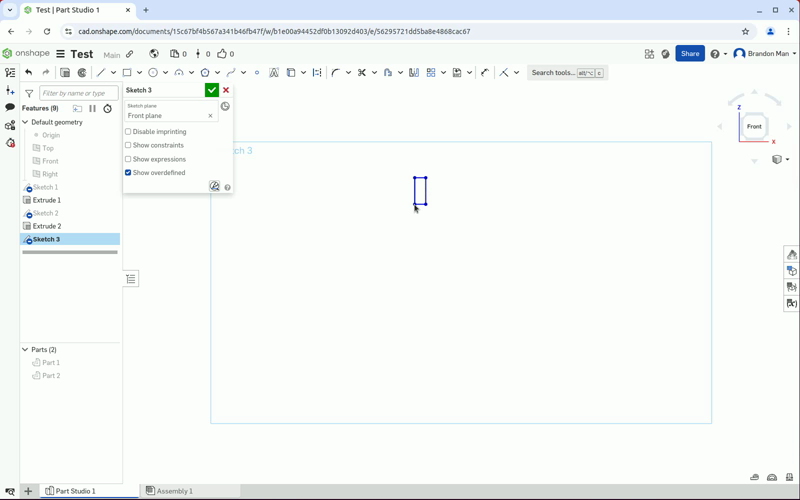
mouse_move(415, 179)
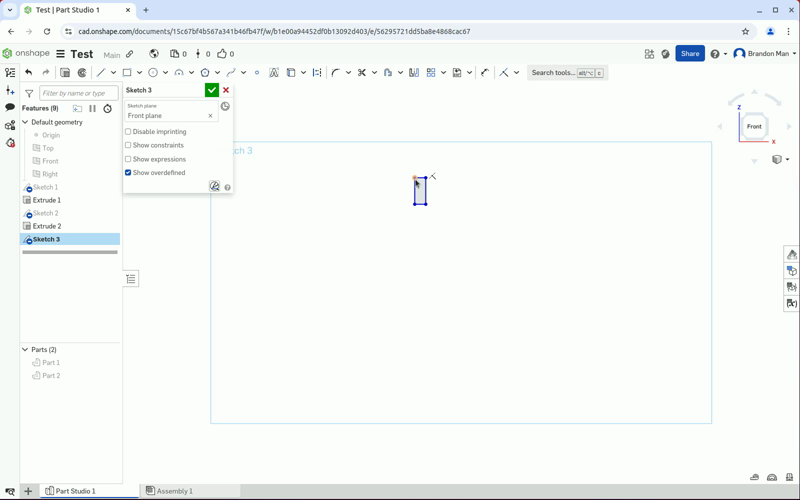
scroll(6)
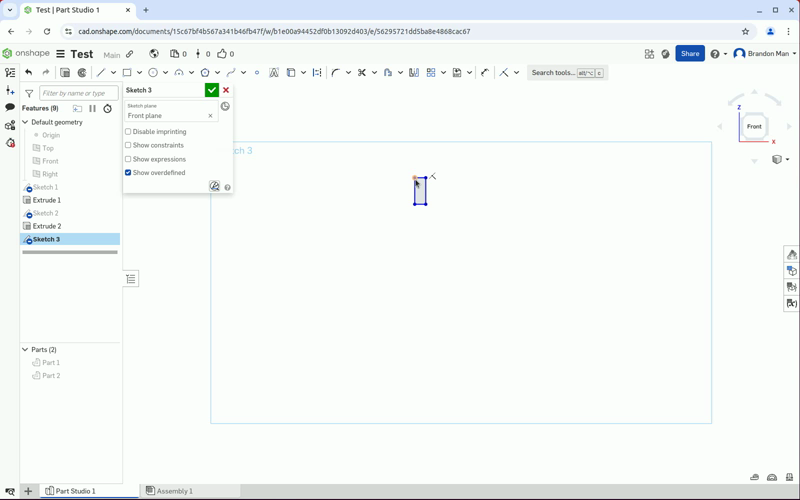
scroll(6)
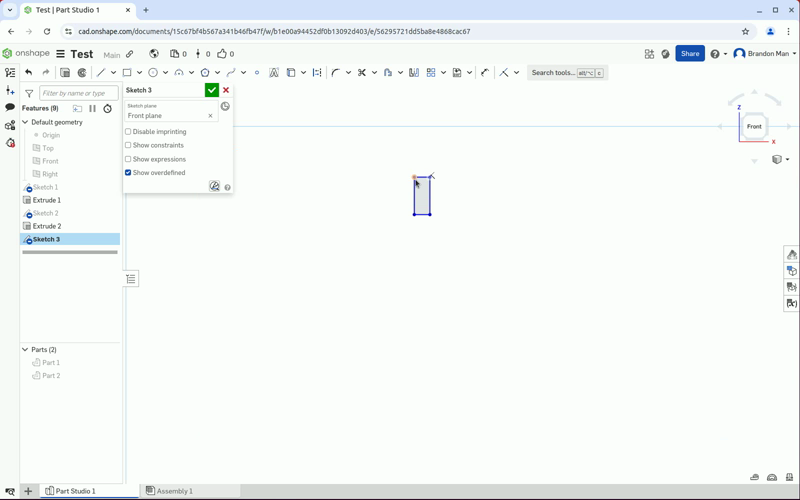
scroll(6)
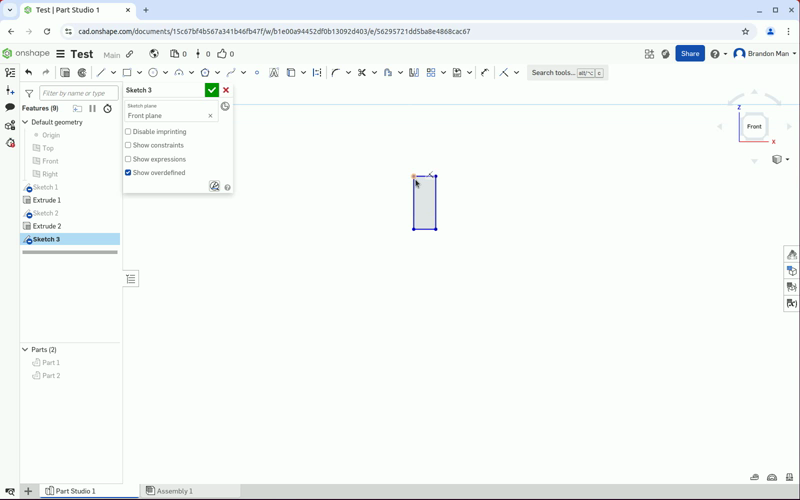
scroll(6)
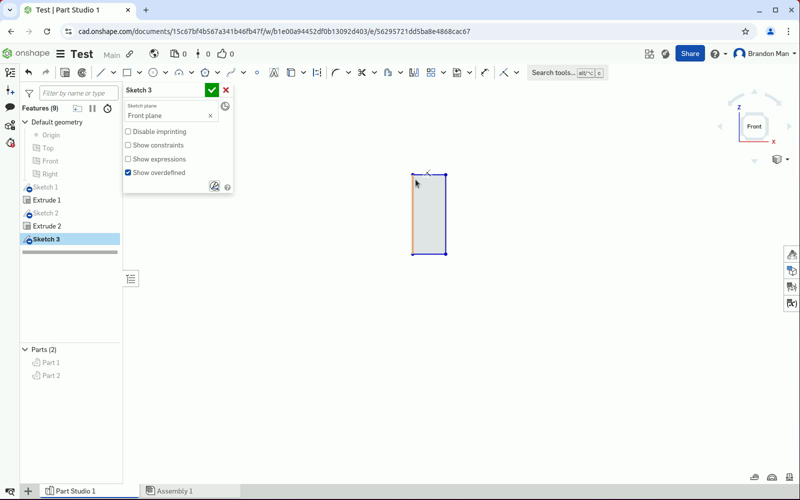
scroll(6)
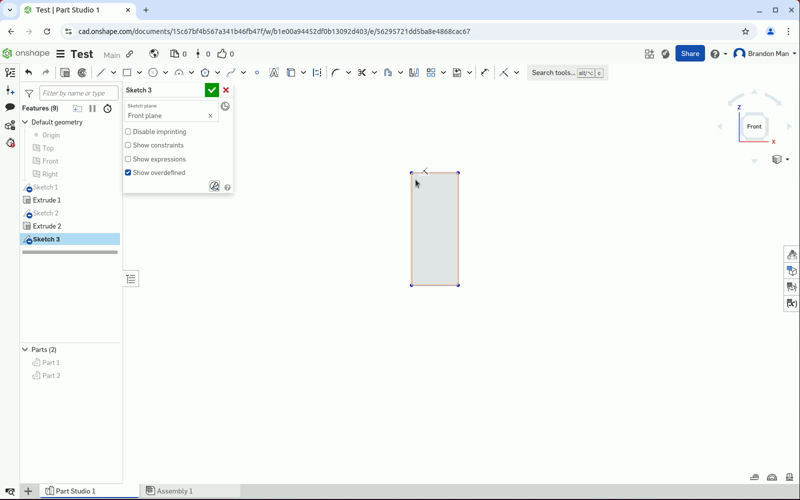
scroll(6)
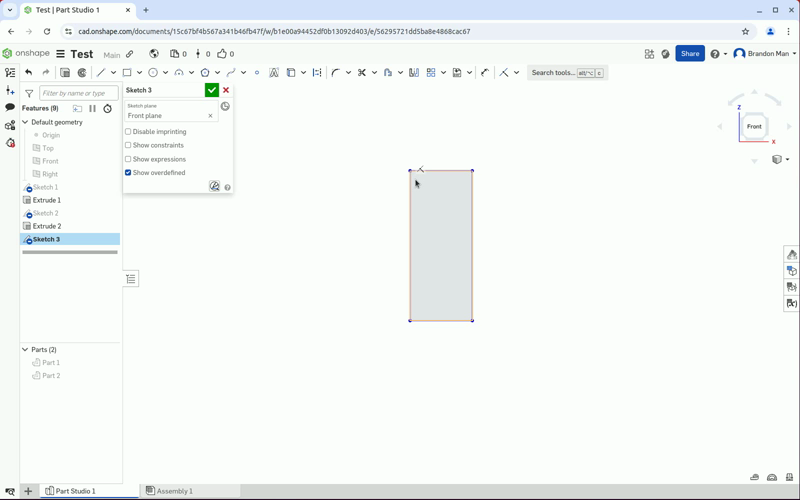
scroll(6)
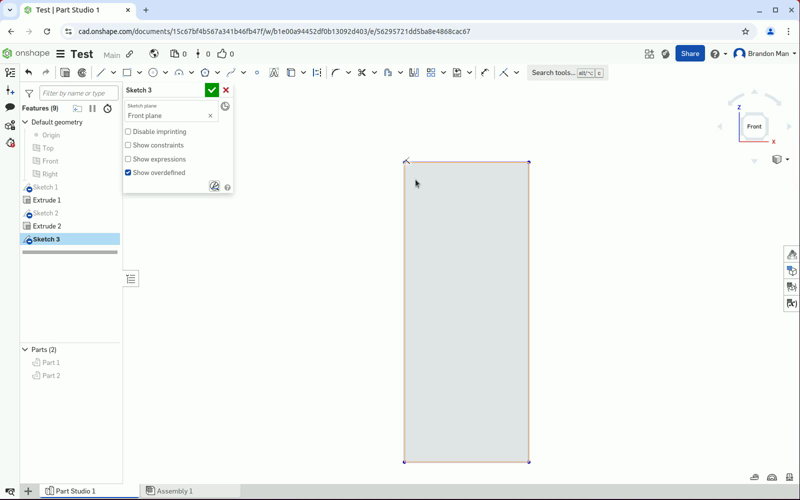
click(415, 179)
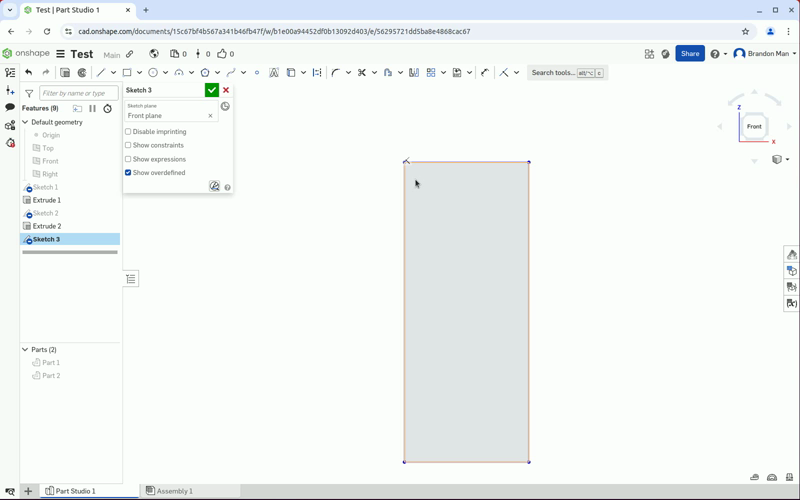
scroll(-6)
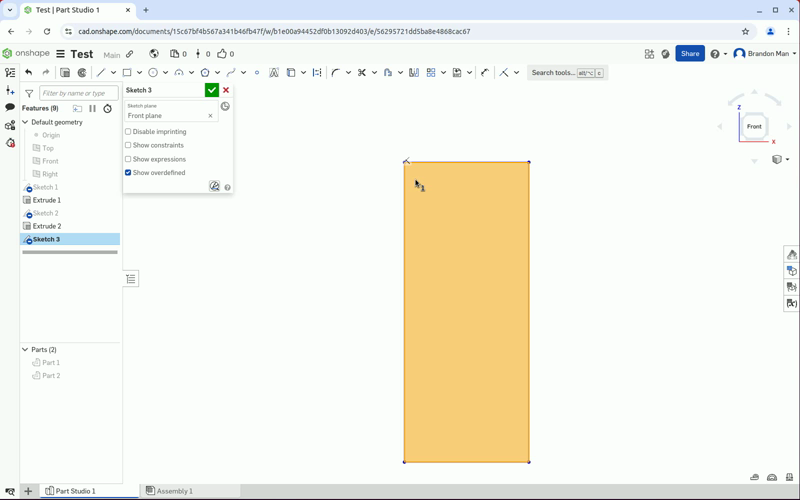
scroll(-6)
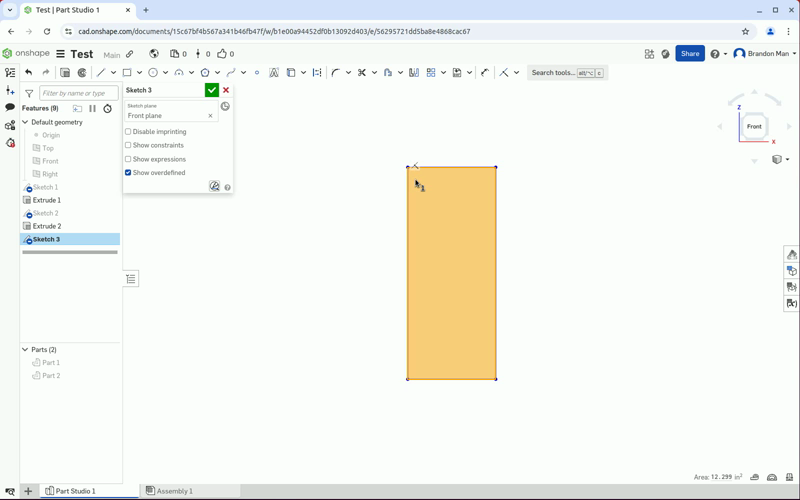
scroll(-6)
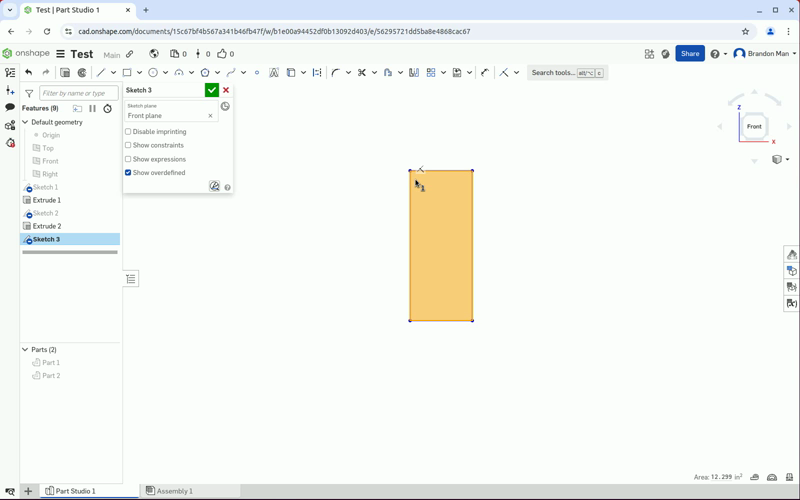
scroll(-6)
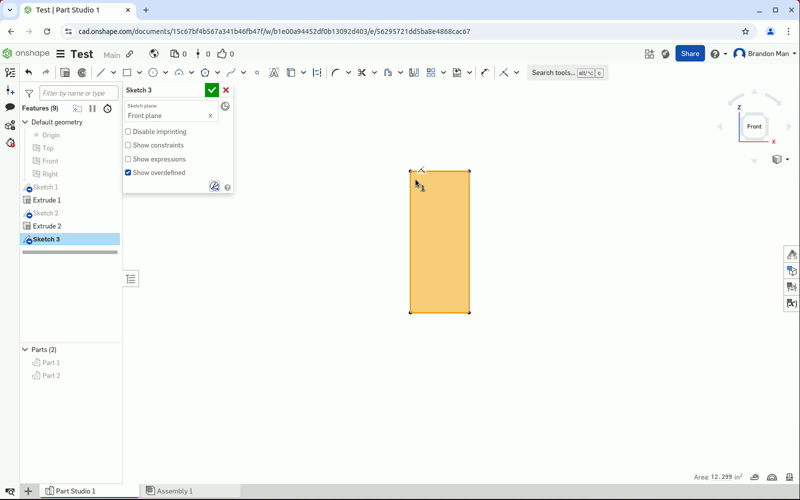
scroll(-6)
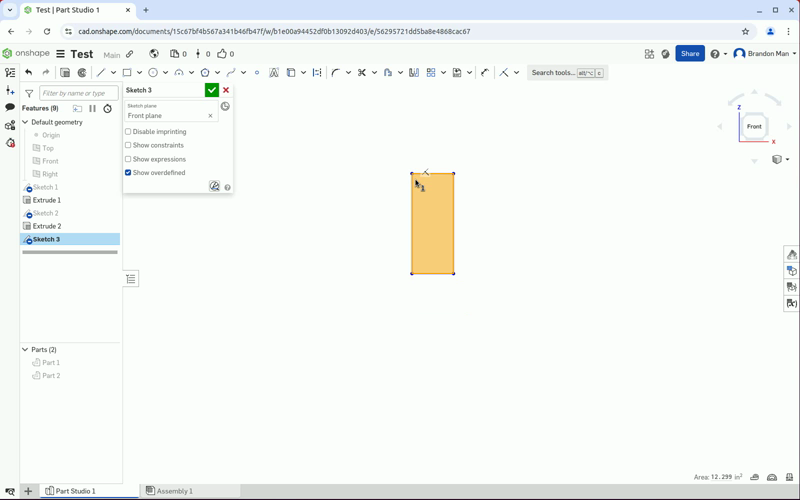
scroll(-6)
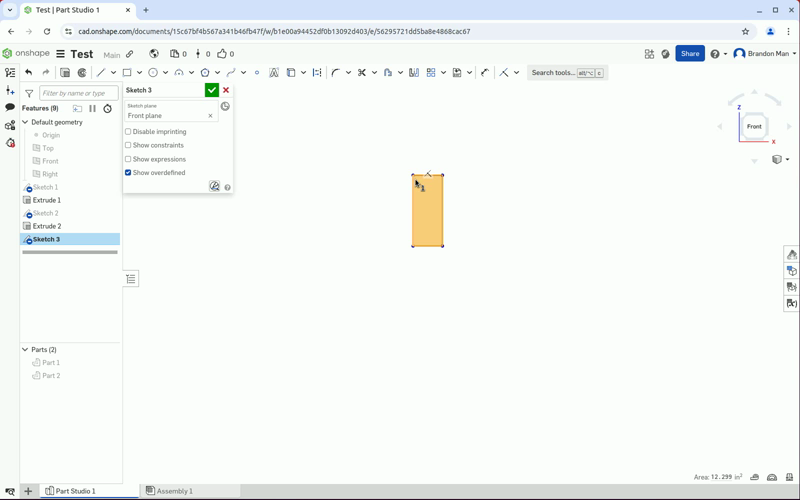
scroll(-6)
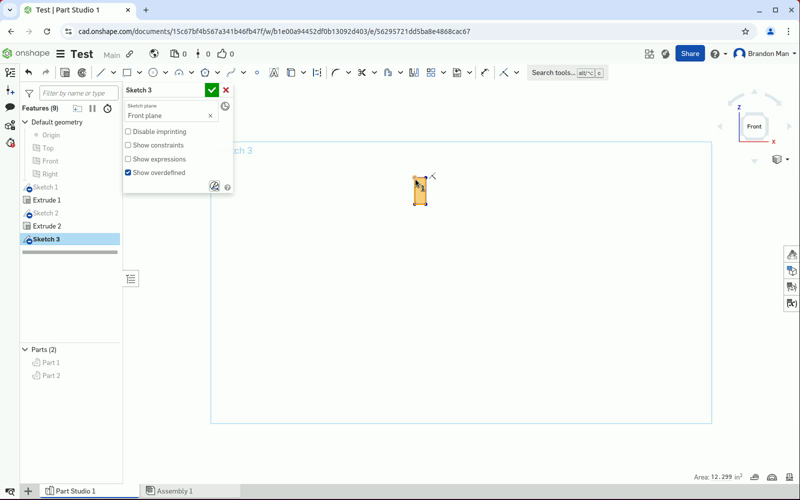
mouse_move(73, 352)
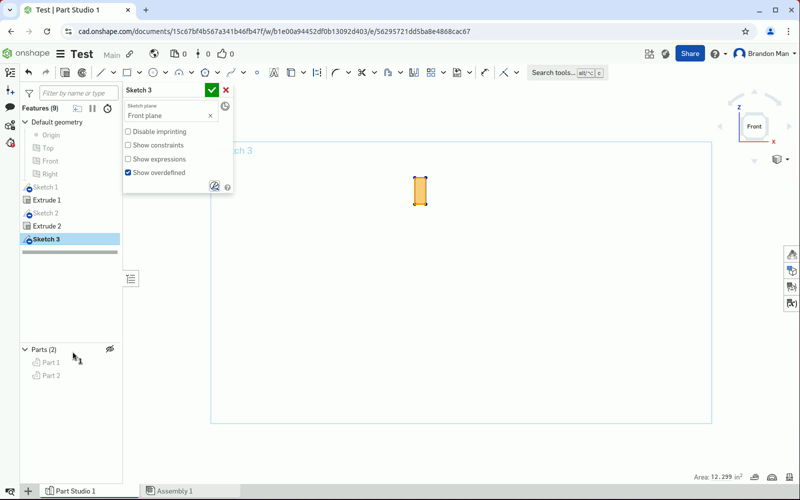
key(shift+y)
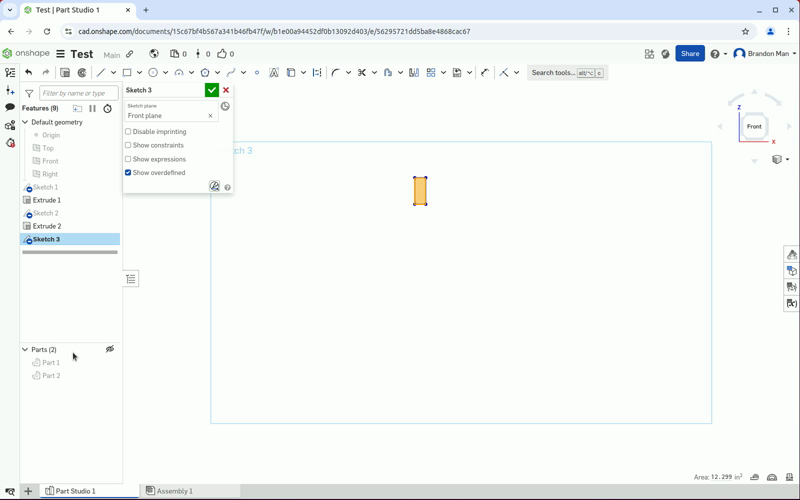
key(shift+e)
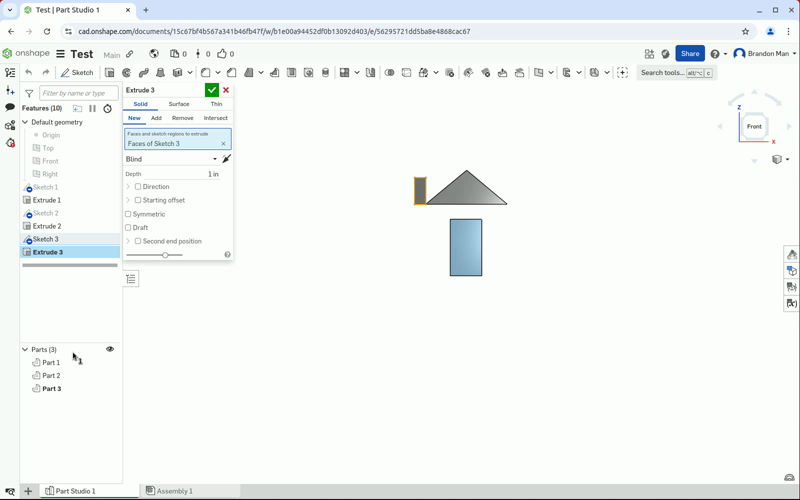
mouse_move(143, 106)
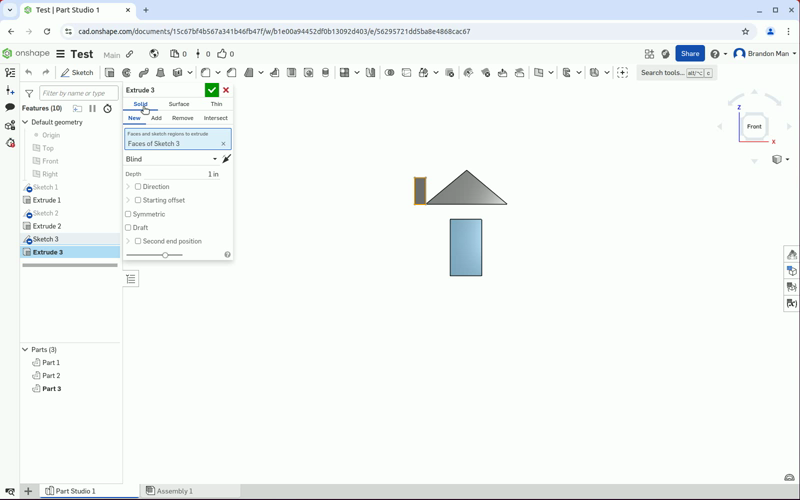
click(143, 106)
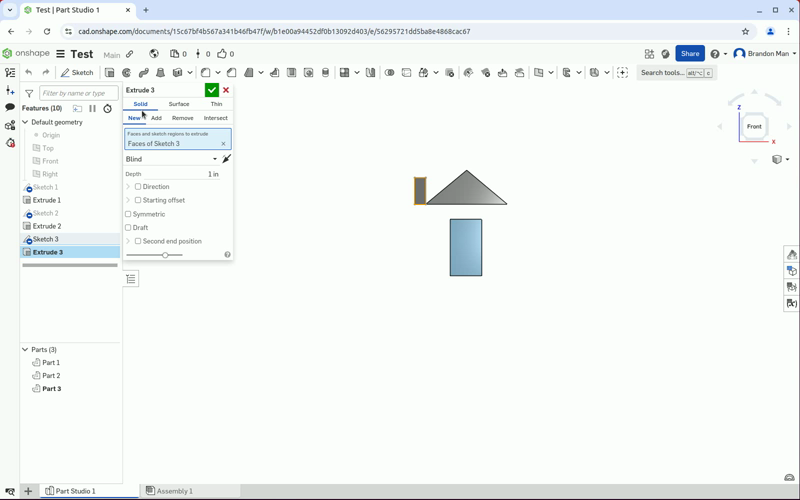
mouse_move(137, 120)
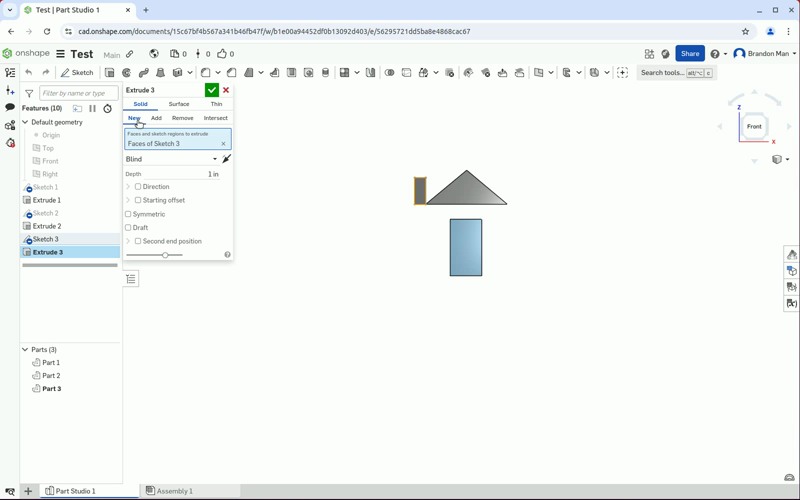
click(137, 120)
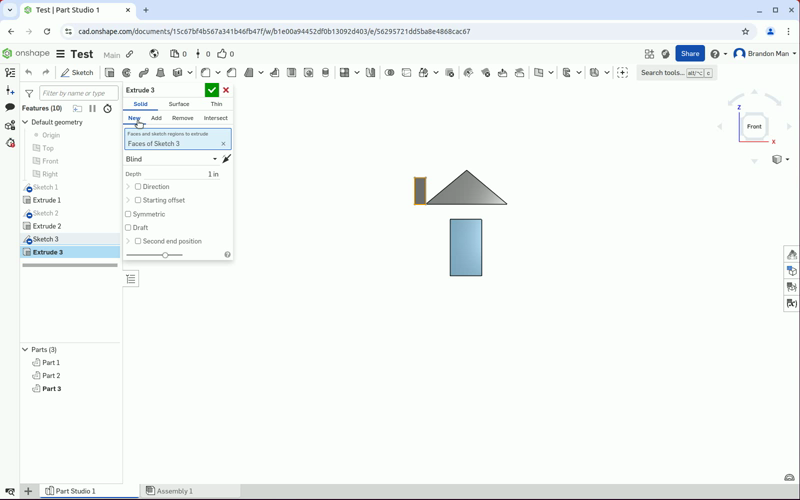
key(tab, 4)
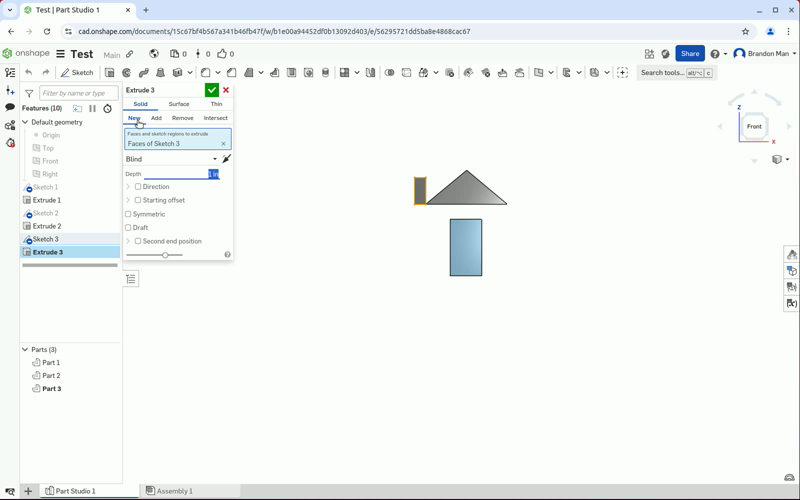
text(0.241)
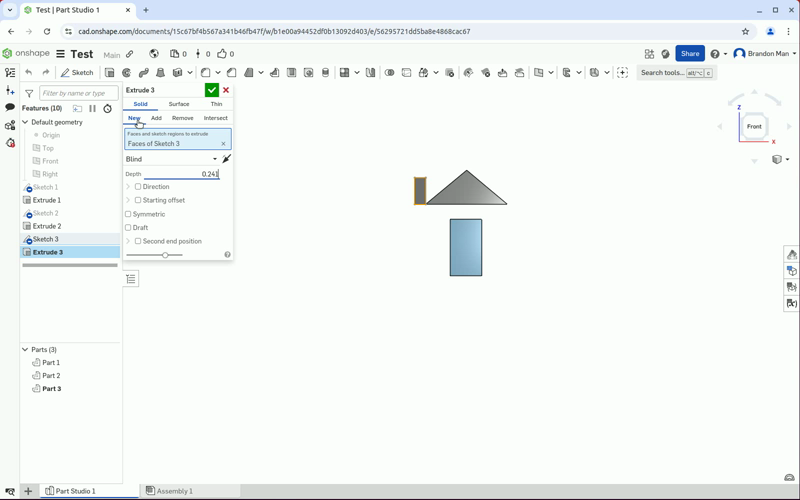
key(enter)
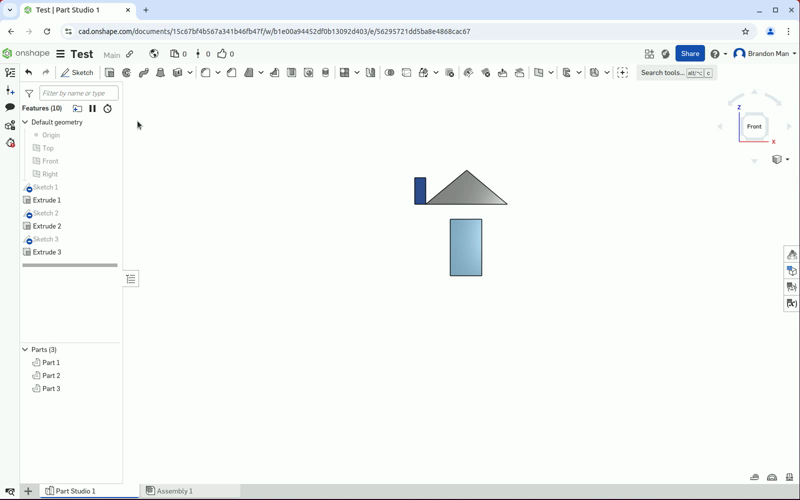
key(shift+h)
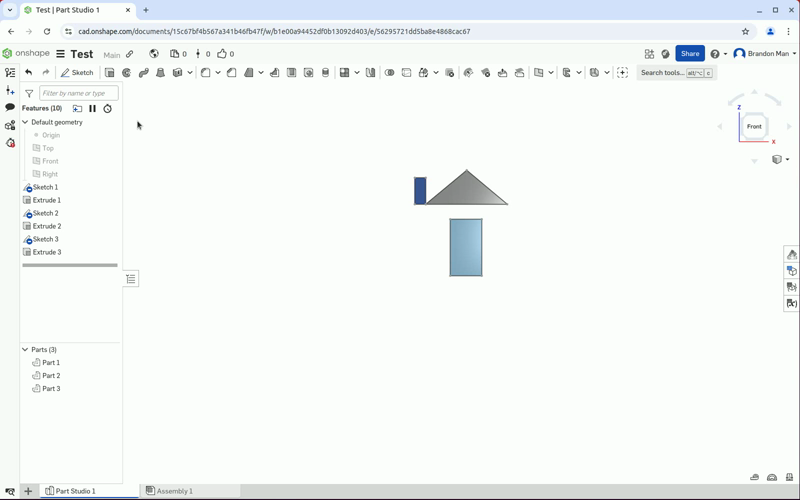
key(shift+h)
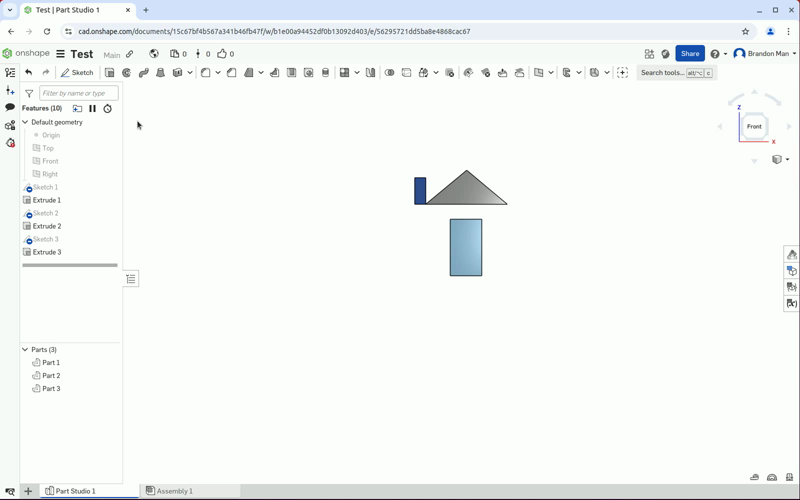
mouse_move(73, 189)
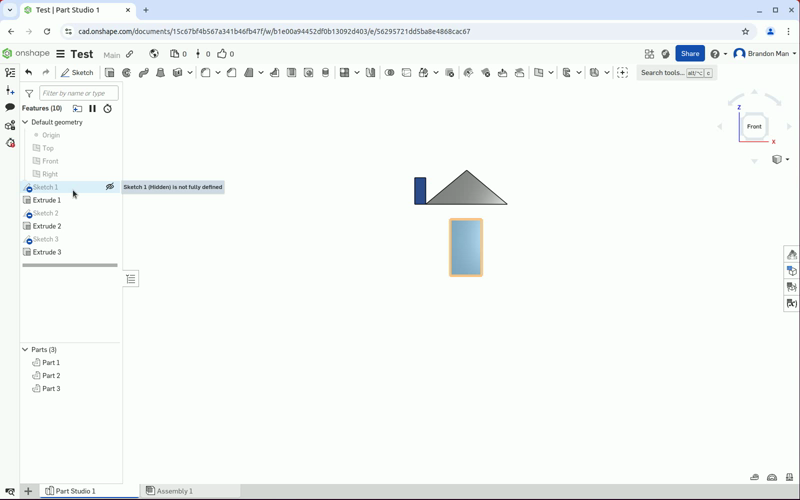
click(73, 189)
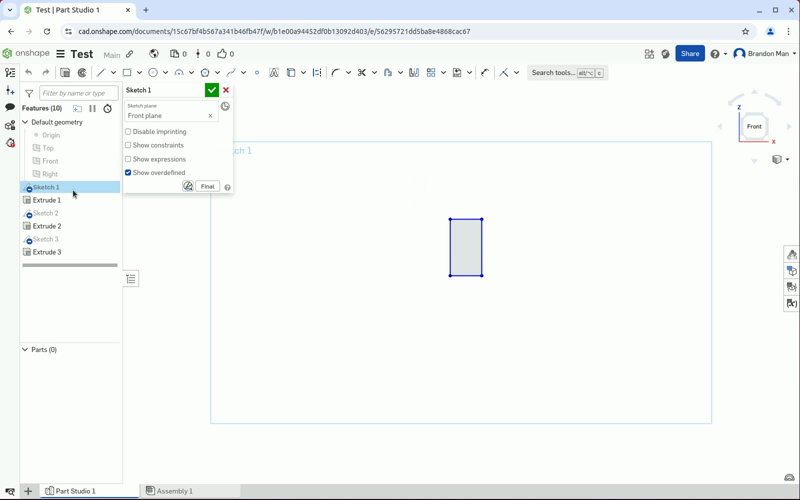
mouse_move(229, 92)
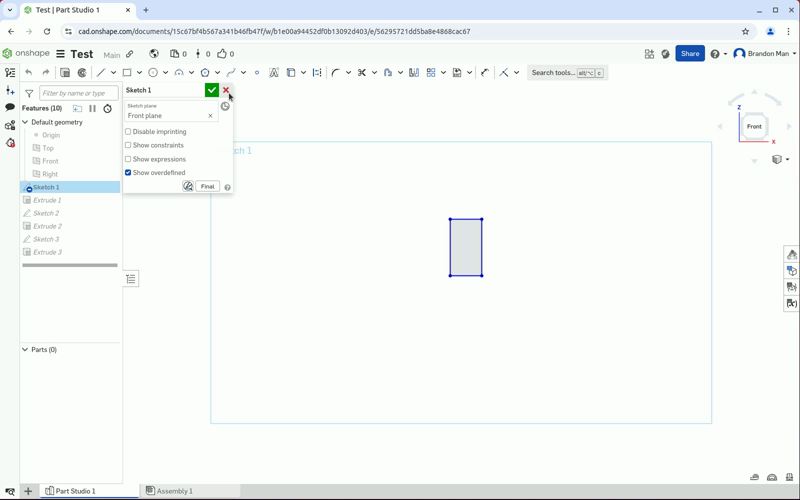
click(229, 92)
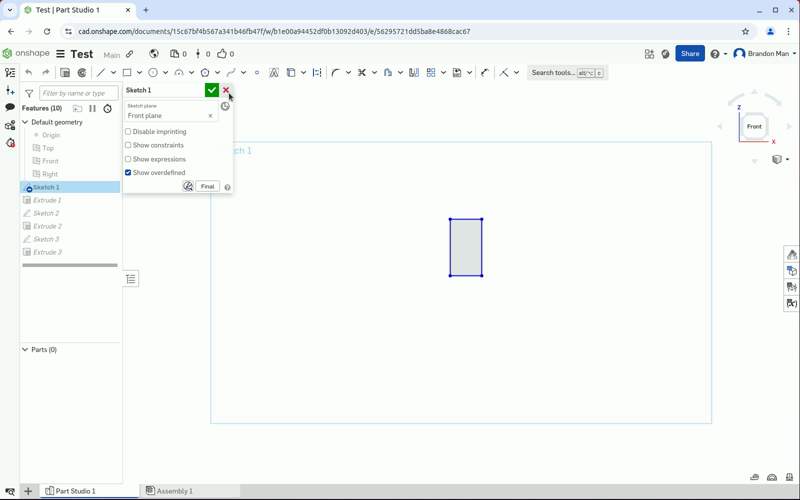
key(shift+s)
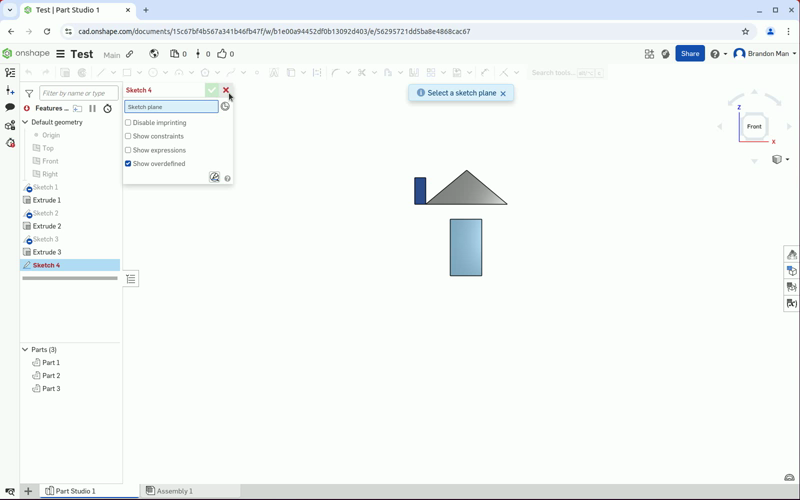
mouse_move(73, 163)
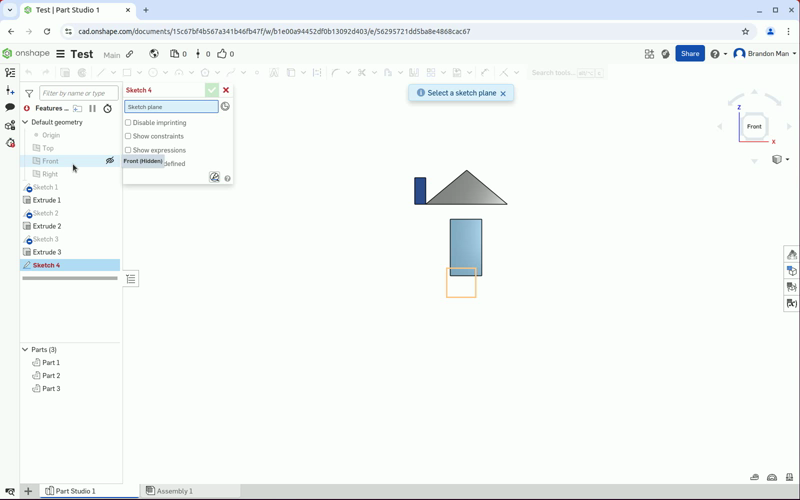
click(73, 163)
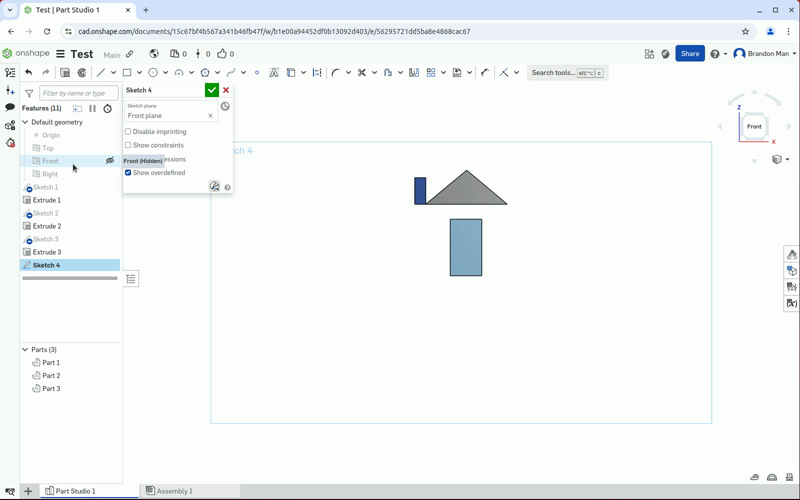
mouse_move(73, 352)
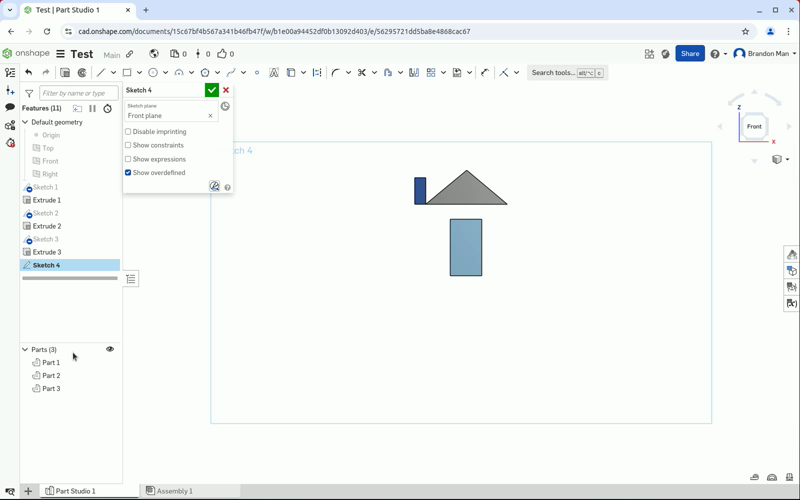
key(y)
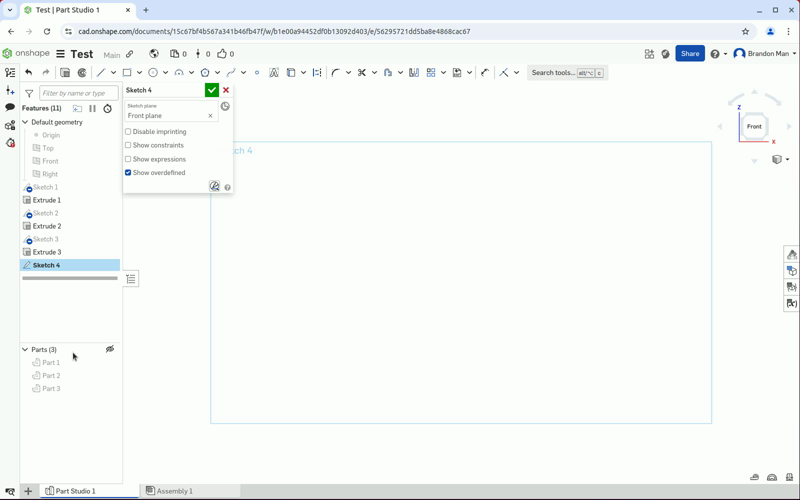
key(l)
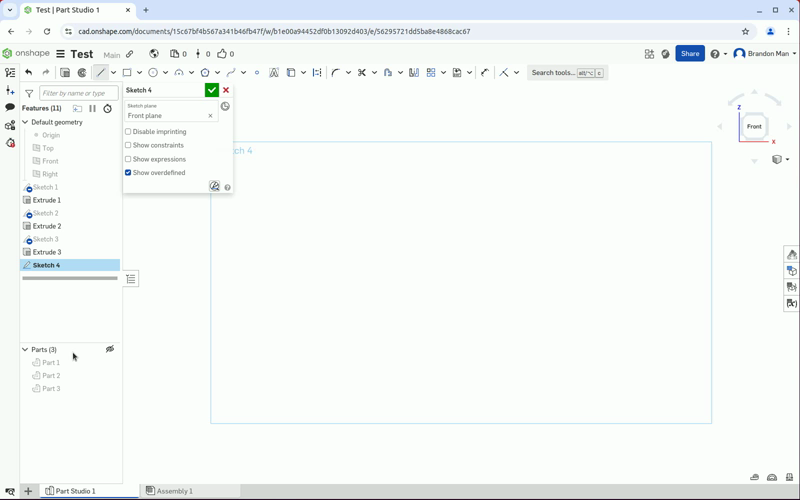
key_down(shift)
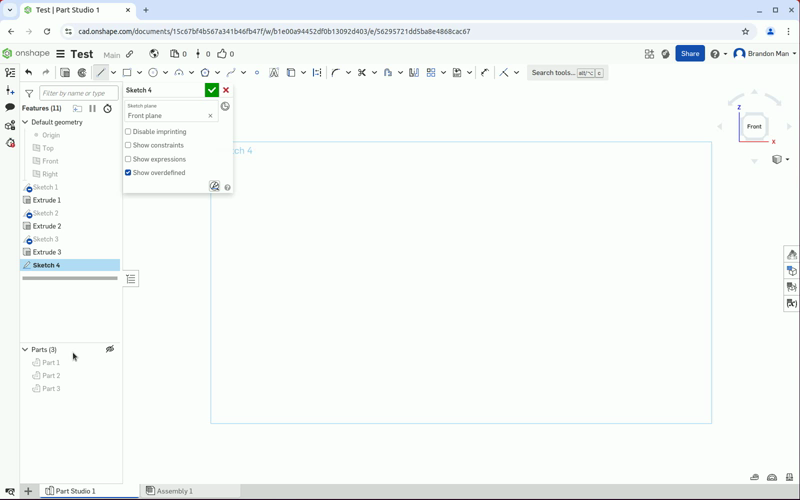
mouse_move(450, 275)
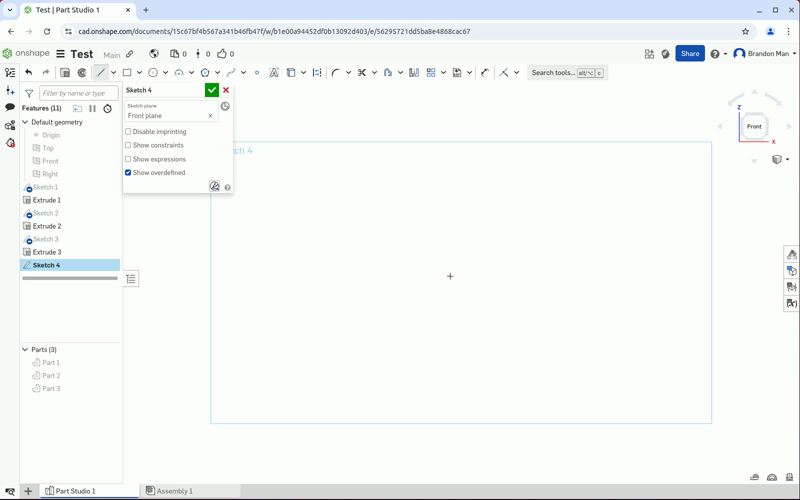
click(450, 275)
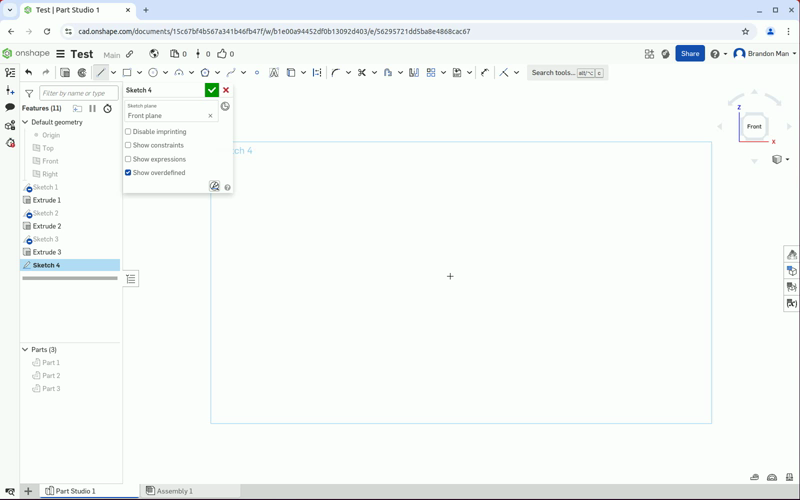
key_up(shift)
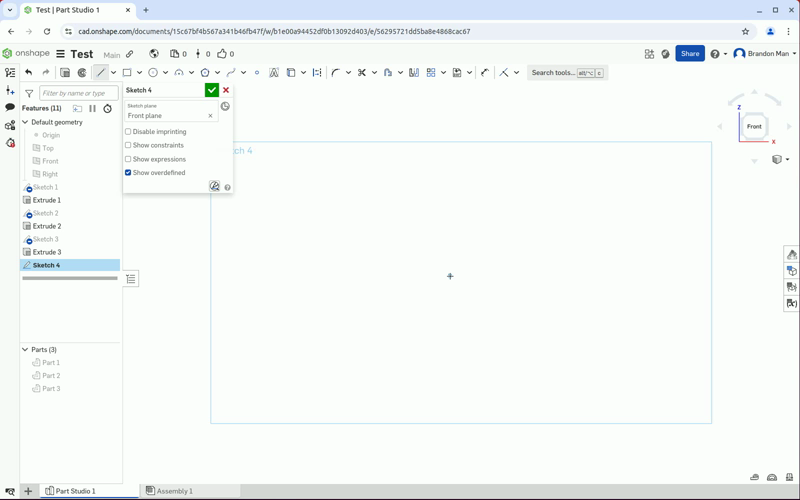
key_down(shift)
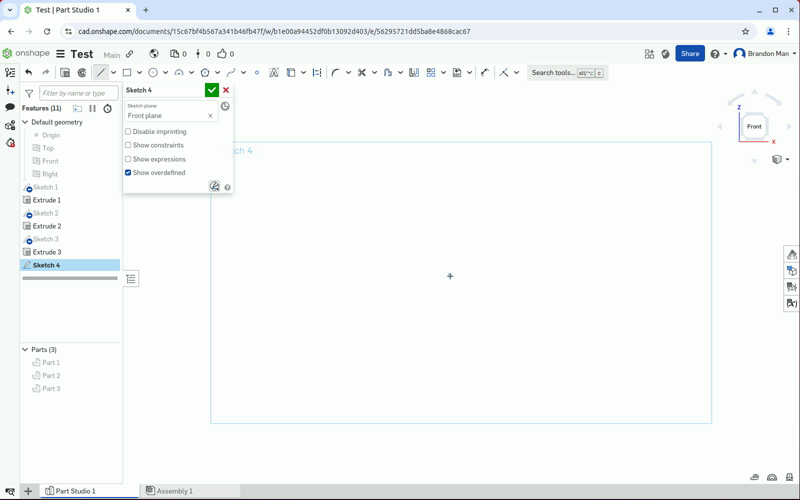
mouse_move(480, 275)
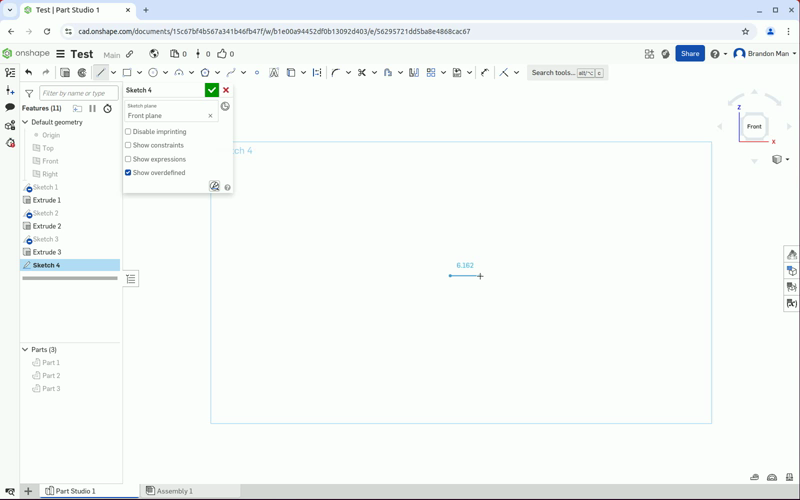
mouse_move(481, 275)
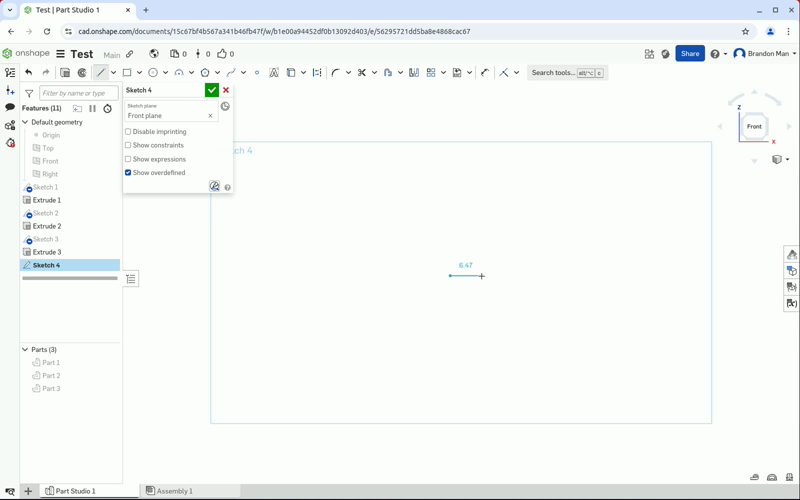
click(481, 275)
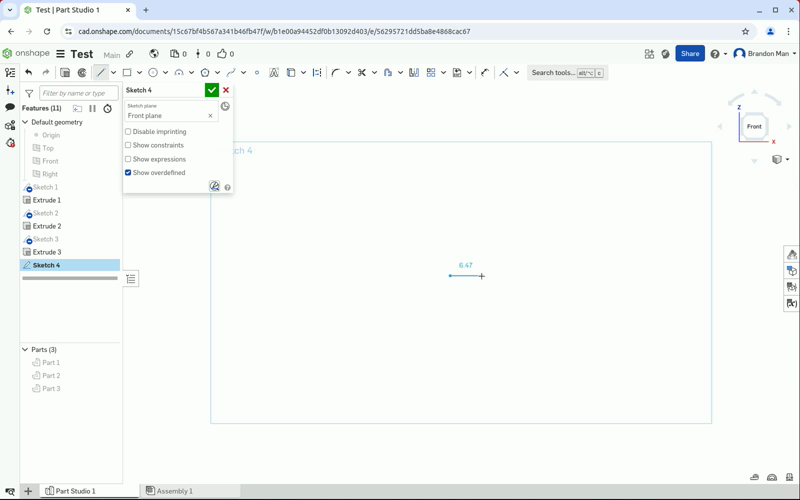
key_up(shift)
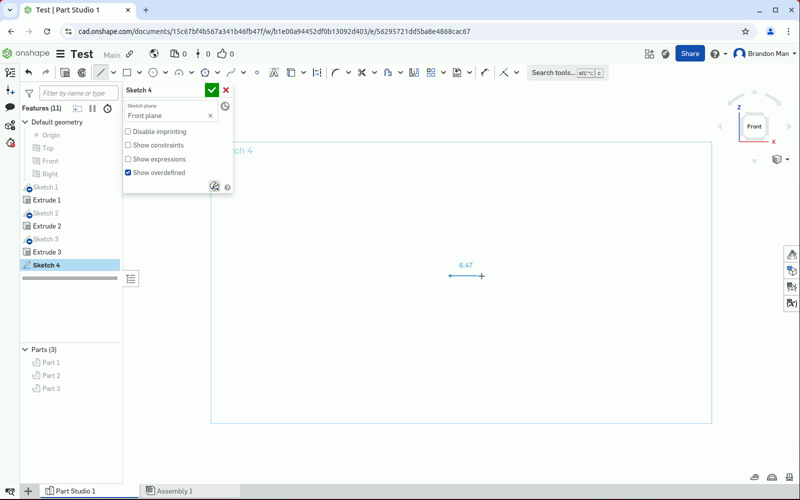
key_down(shift)
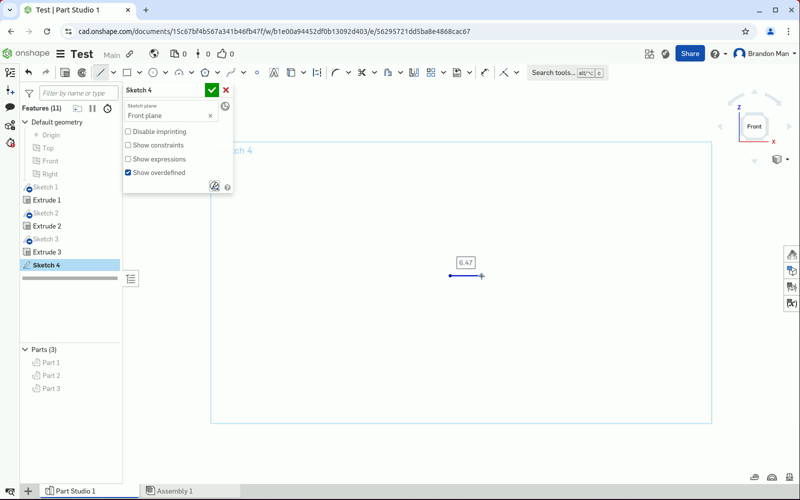
mouse_move(511, 275)
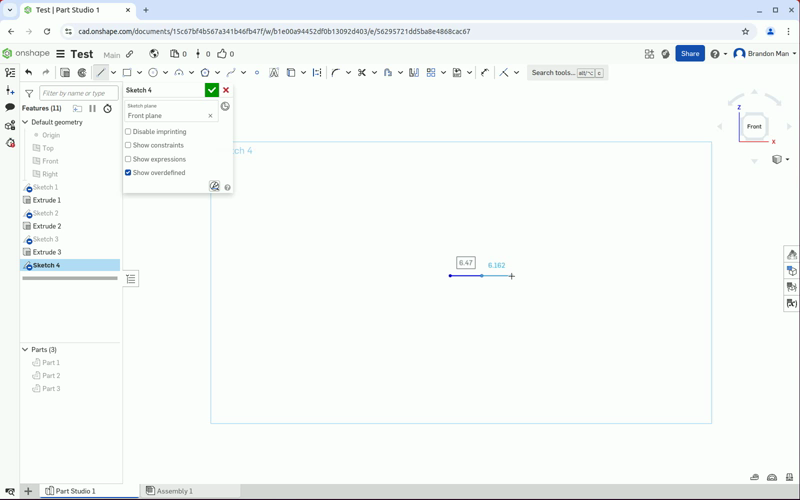
mouse_move(481, 219)
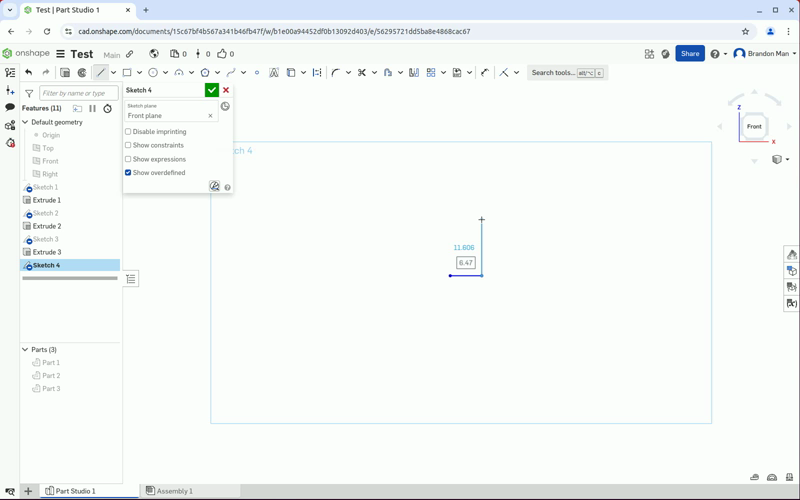
click(481, 219)
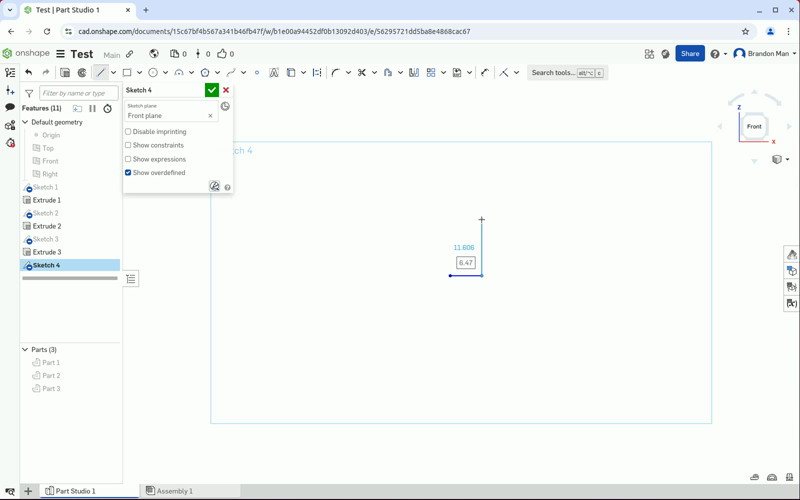
key_up(shift)
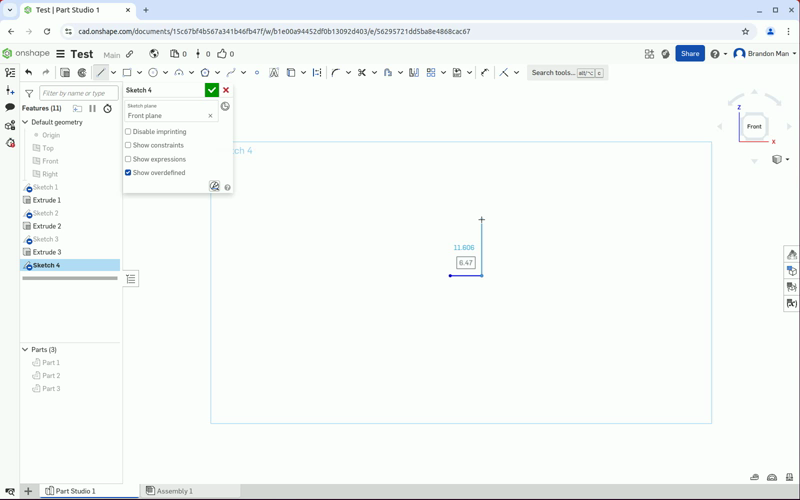
key_down(shift)
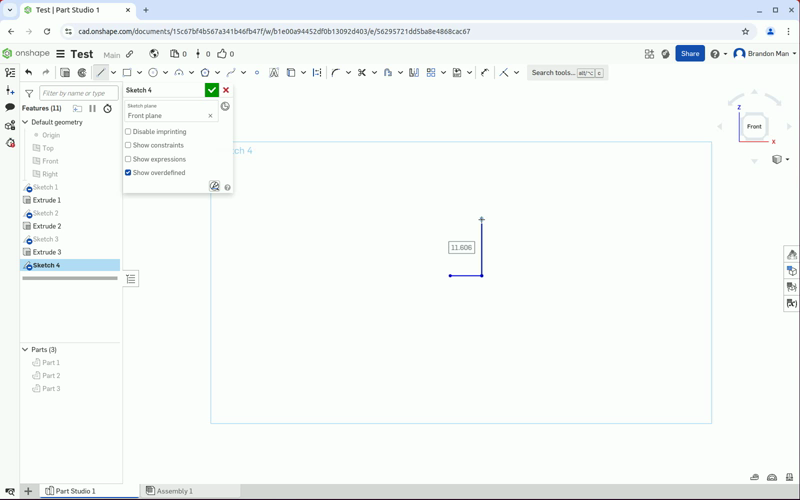
mouse_move(511, 219)
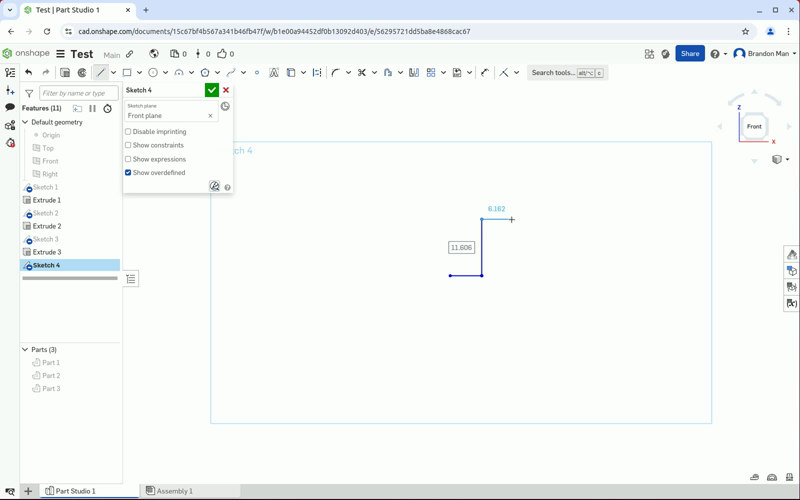
mouse_move(450, 219)
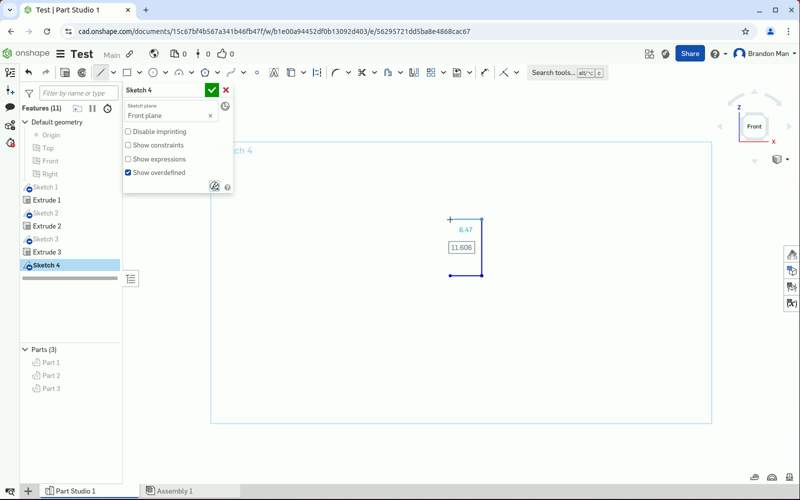
click(450, 219)
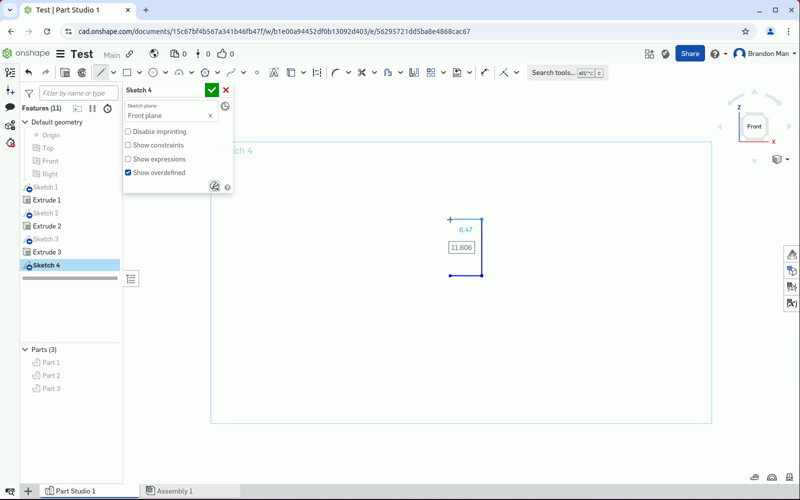
key_up(shift)
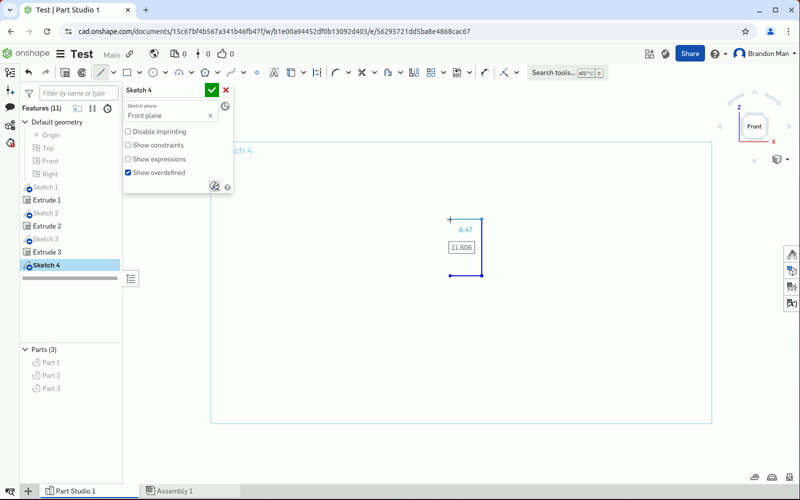
mouse_move(480, 219)
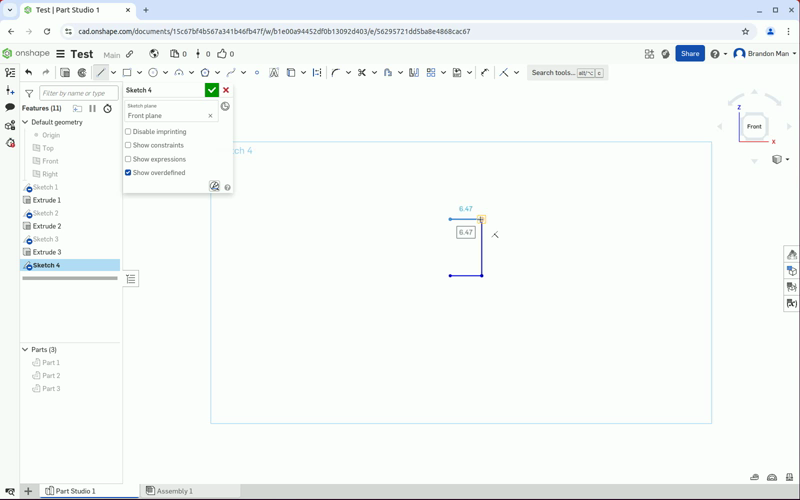
key_down(shift)
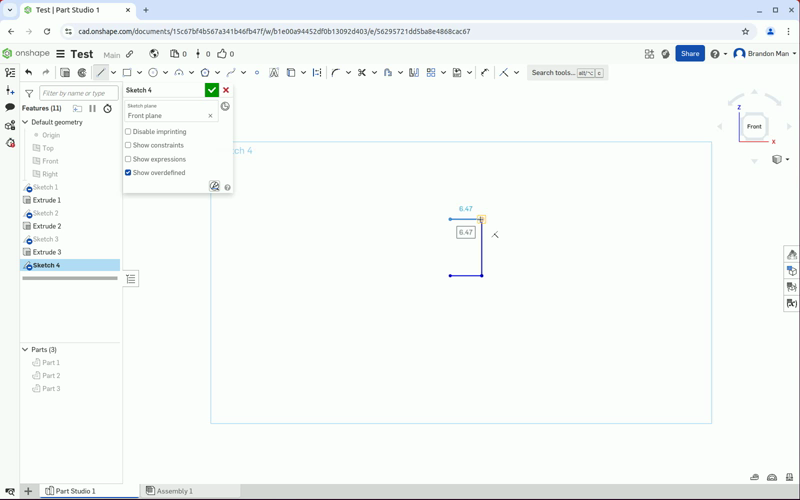
mouse_move(450, 275)
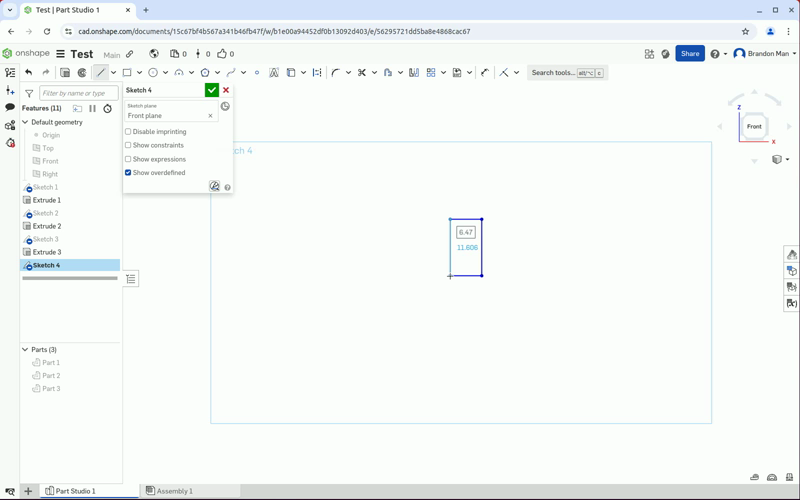
key_up(shift)
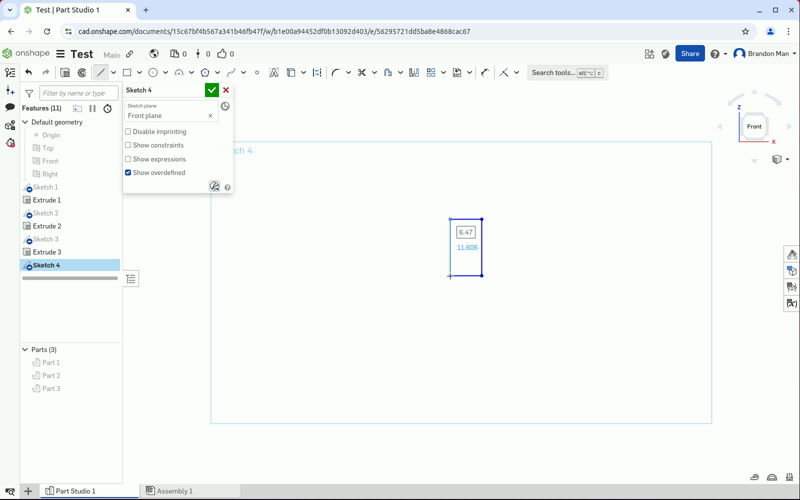
click(450, 275)
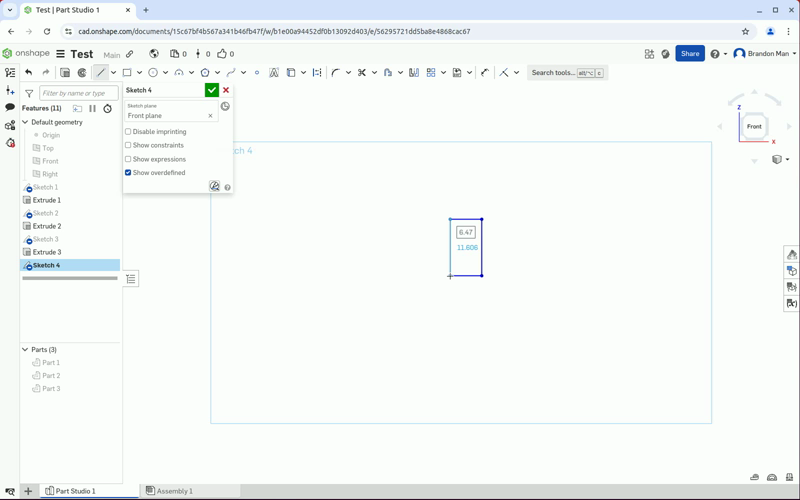
key(esc)
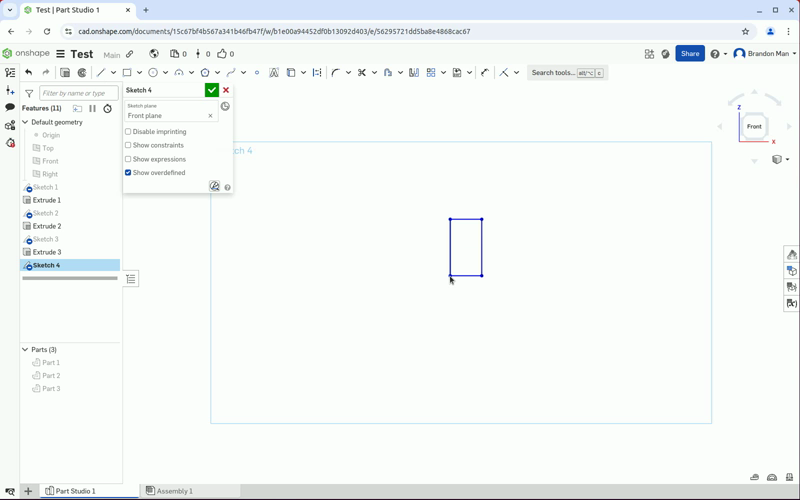
mouse_move(479, 252)
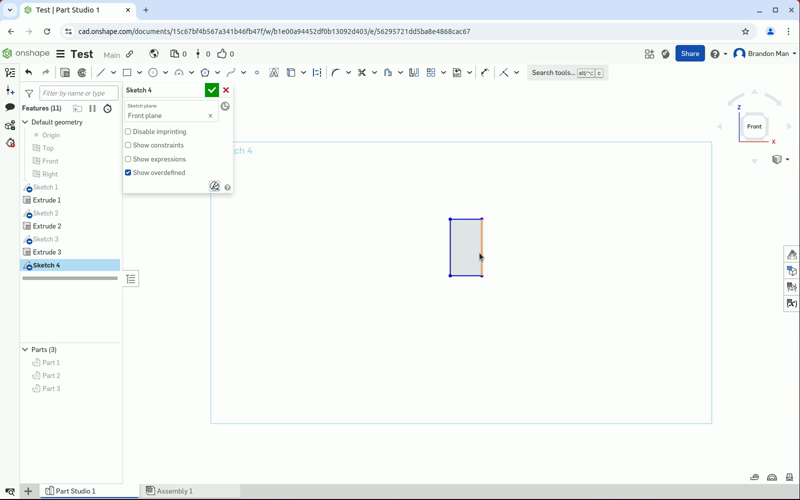
scroll(6)
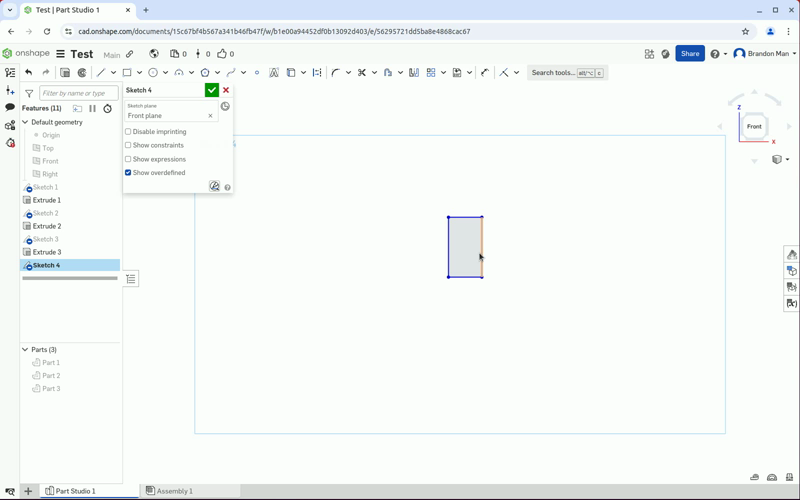
scroll(6)
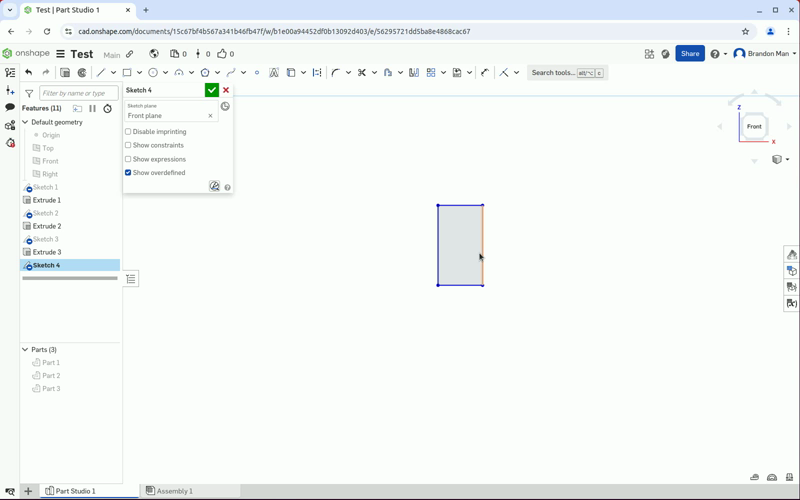
scroll(6)
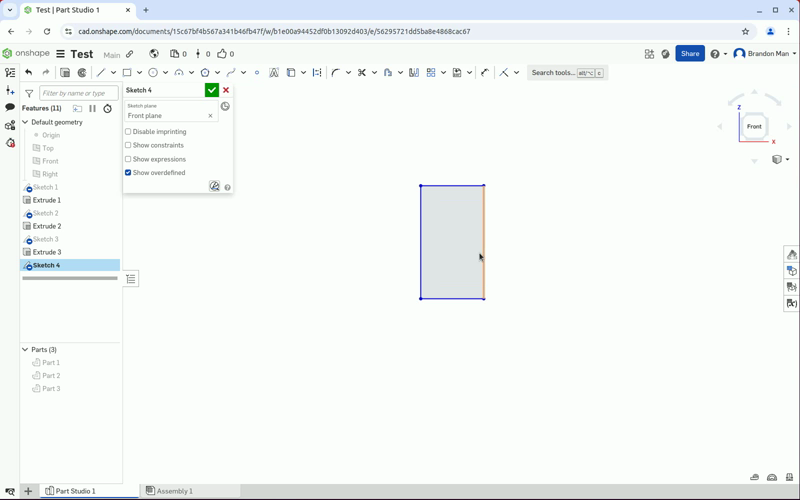
scroll(6)
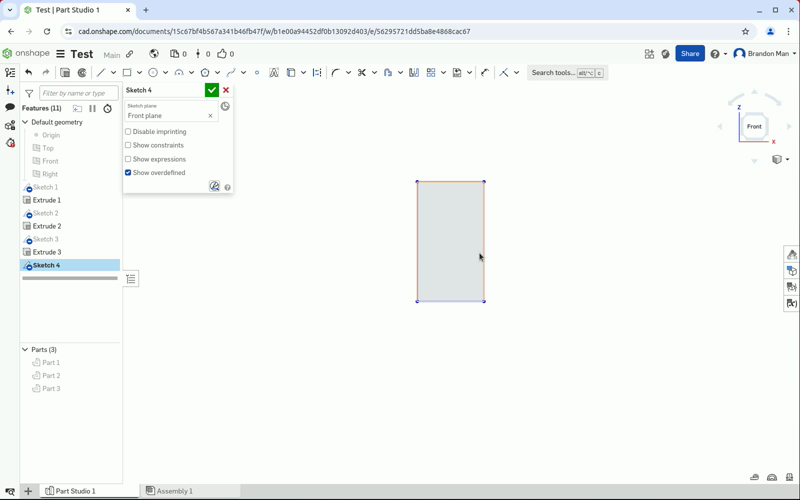
scroll(6)
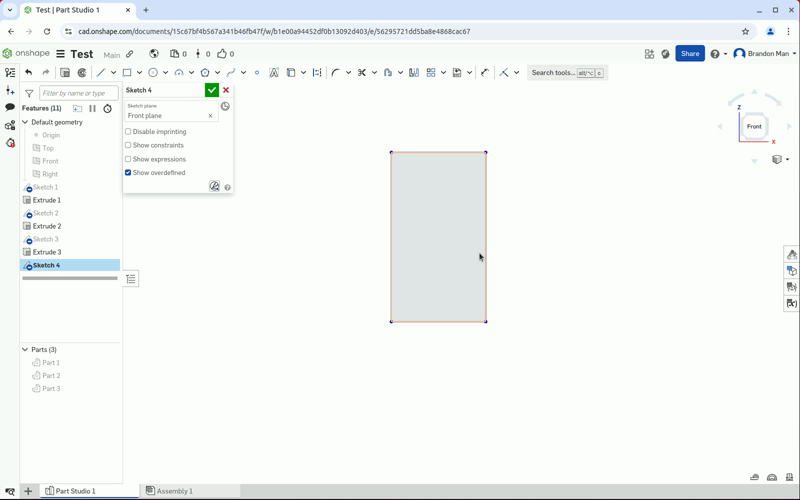
scroll(6)
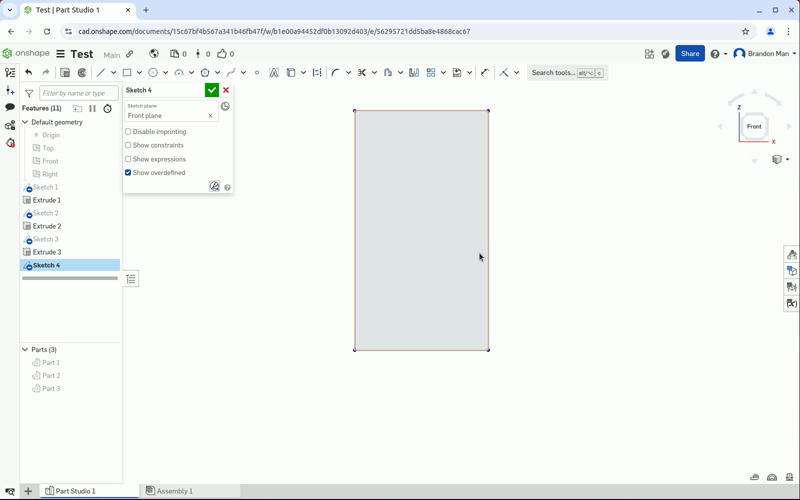
scroll(6)
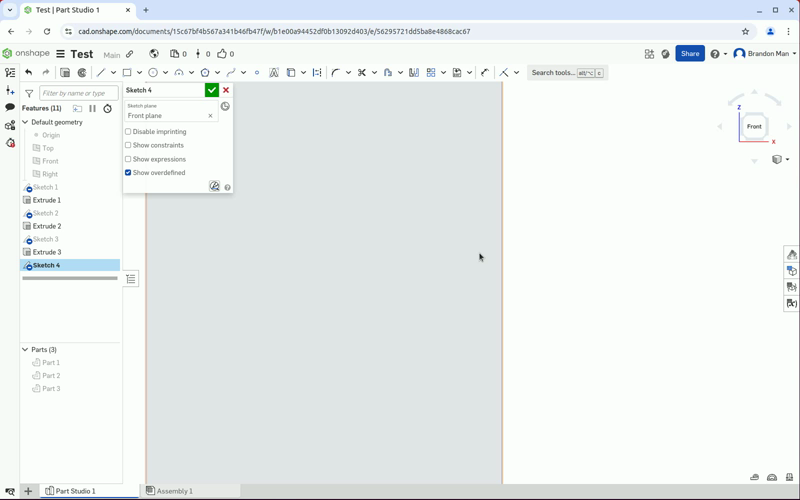
click(479, 252)
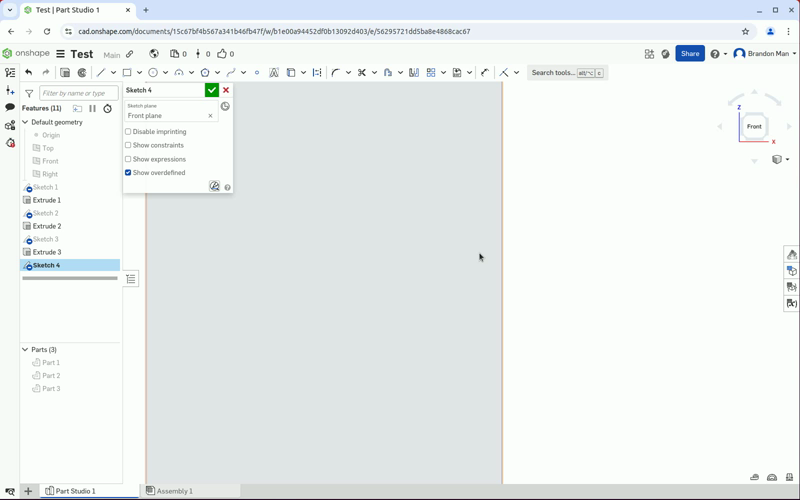
scroll(-6)
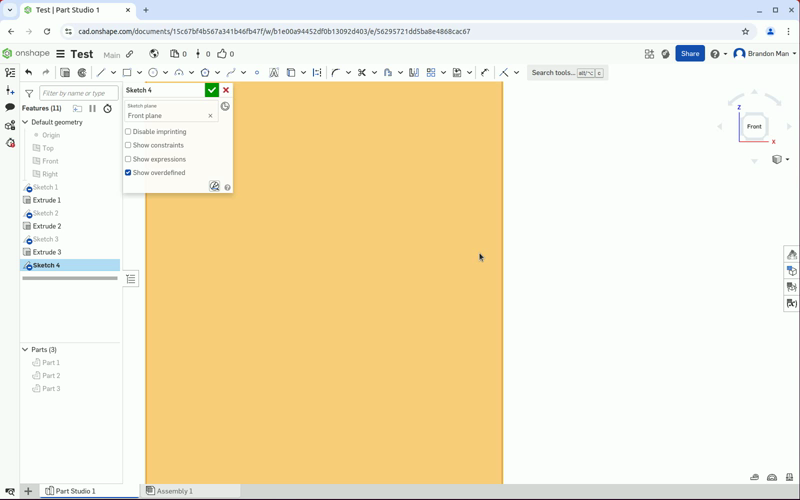
scroll(-6)
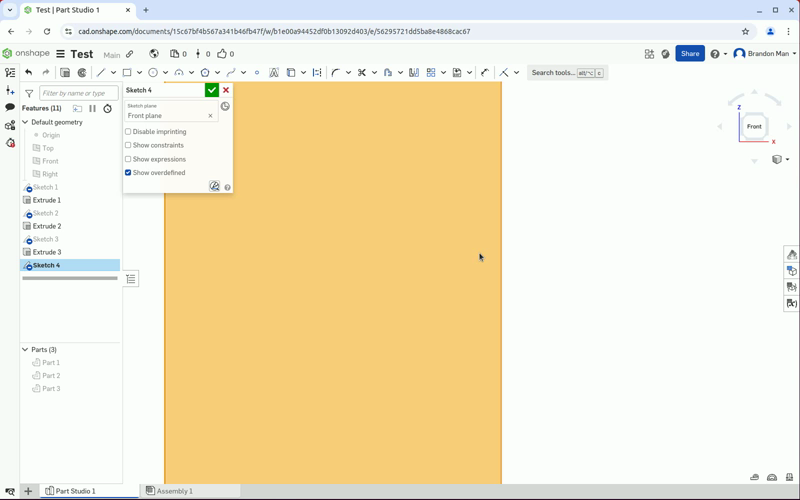
scroll(-6)
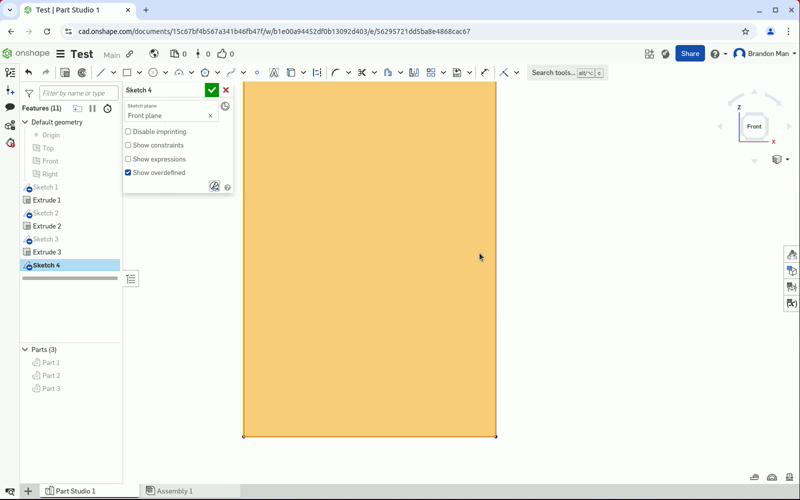
scroll(-6)
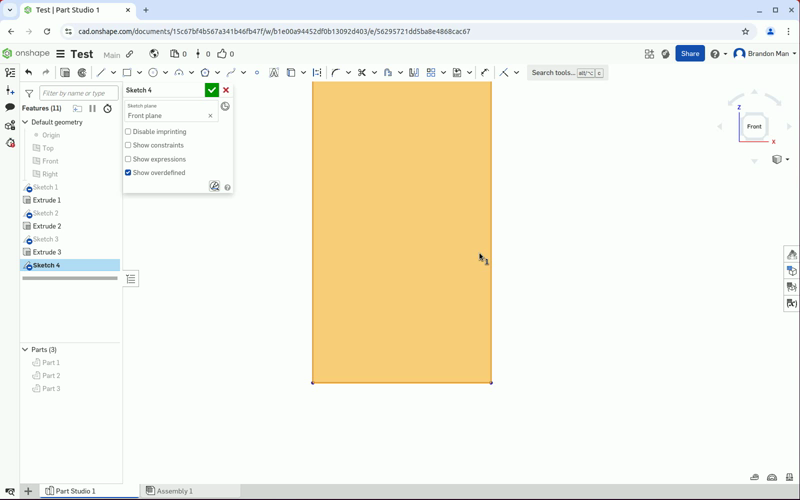
scroll(-6)
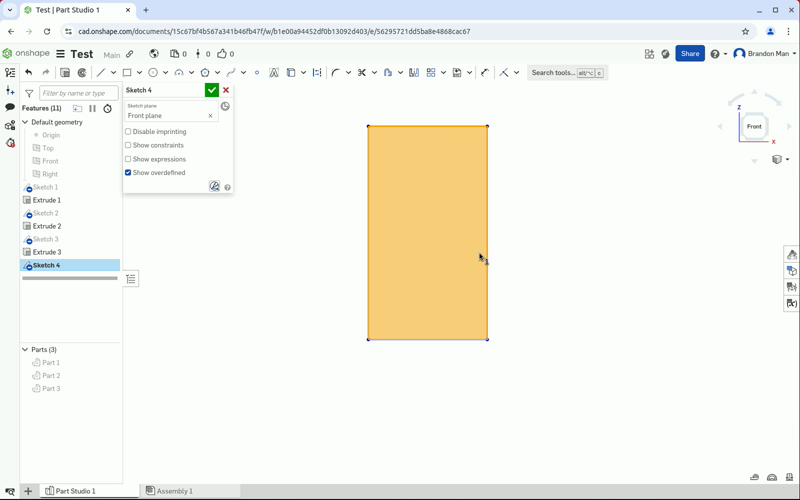
scroll(-6)
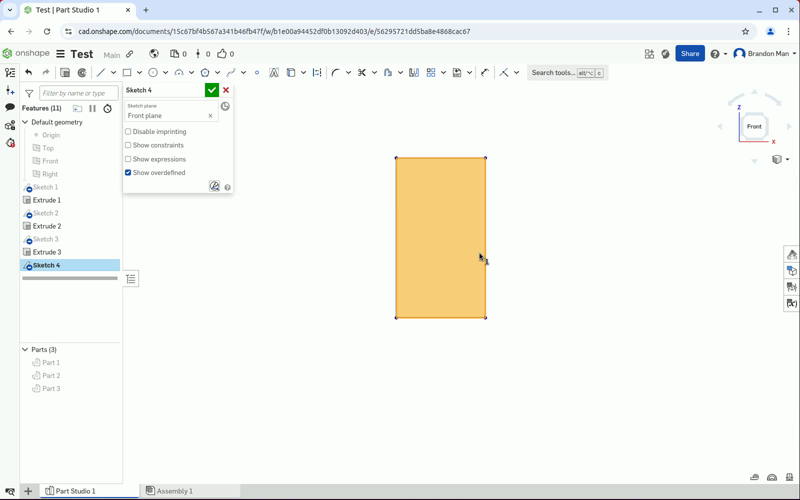
scroll(-6)
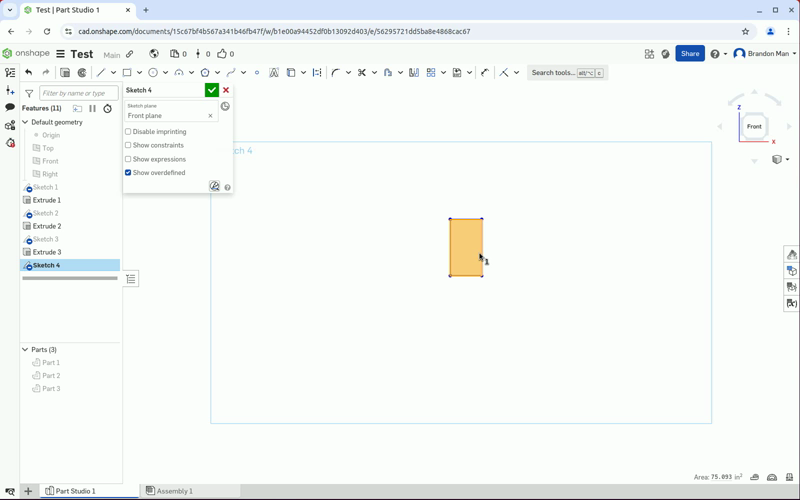
mouse_move(73, 352)
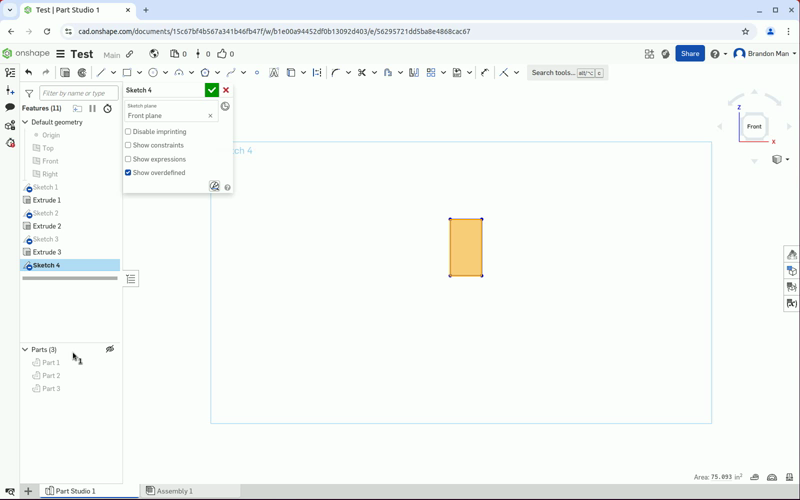
key(shift+y)
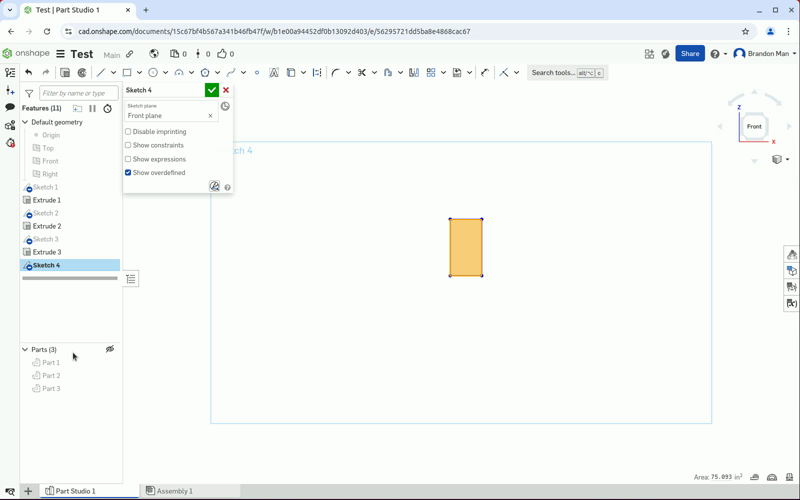
key(shift+e)
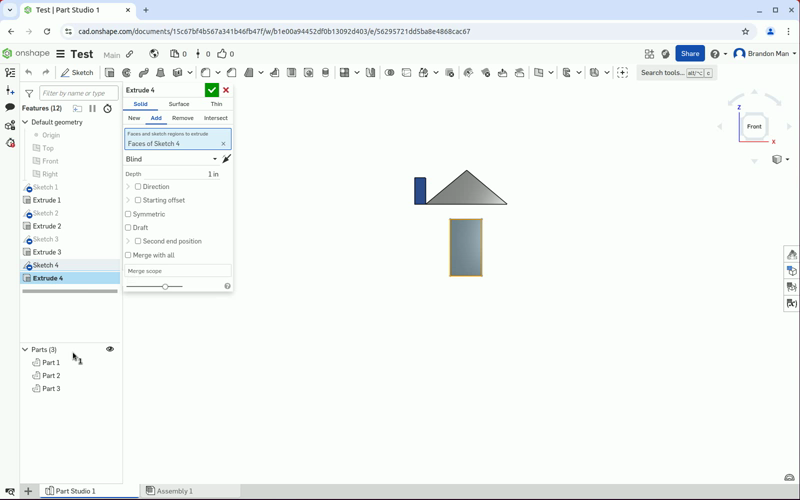
mouse_move(143, 106)
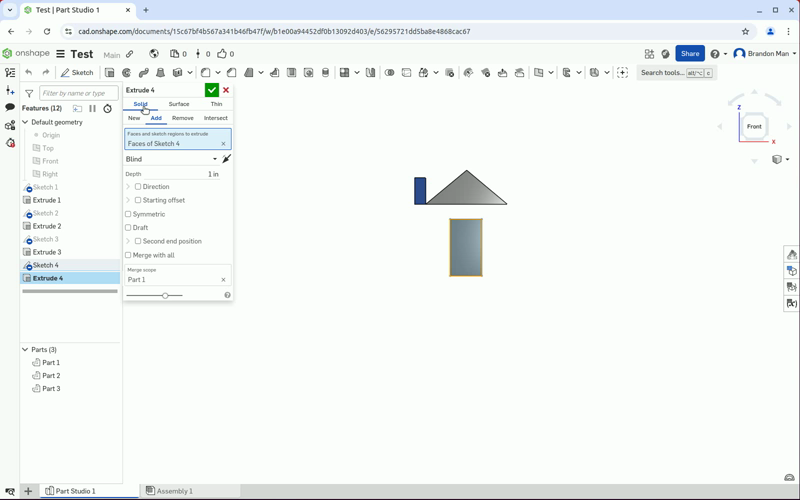
click(143, 106)
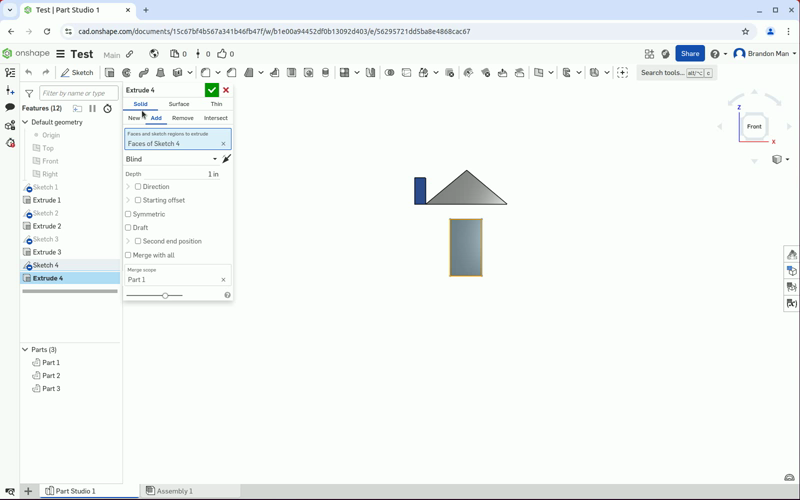
mouse_move(137, 120)
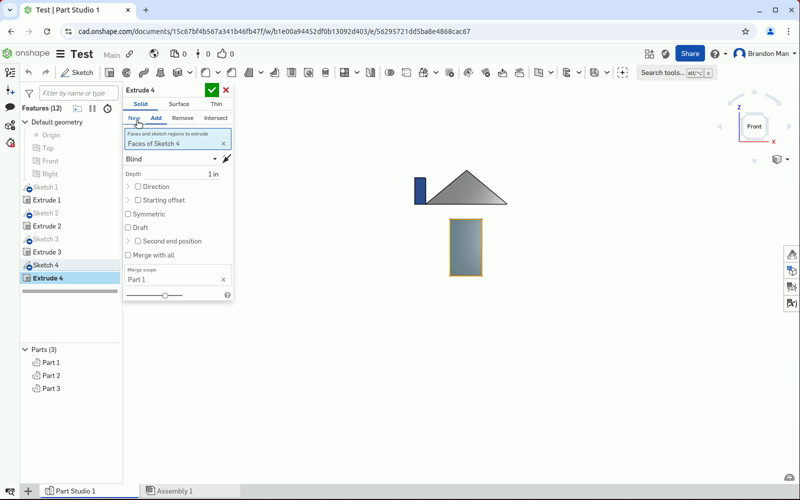
click(137, 120)
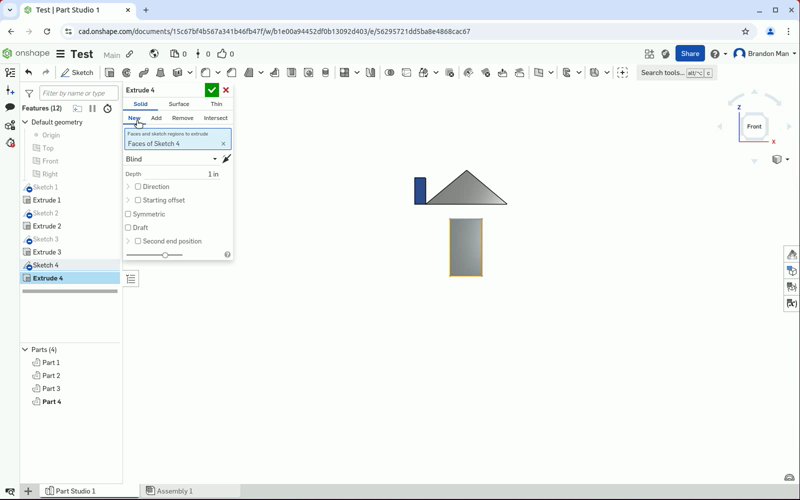
key(tab, 4)
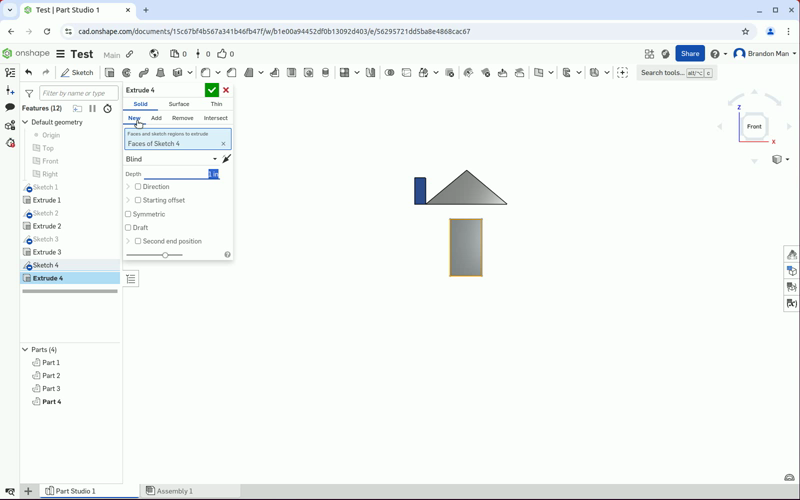
text(0.241)
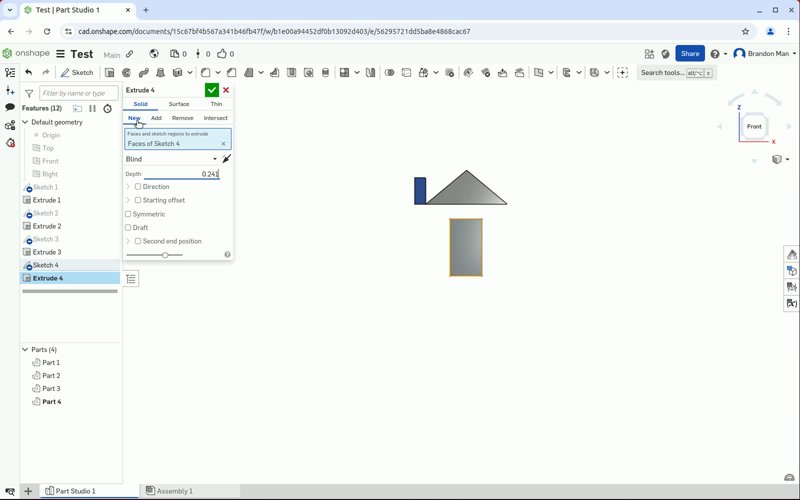
key(enter)
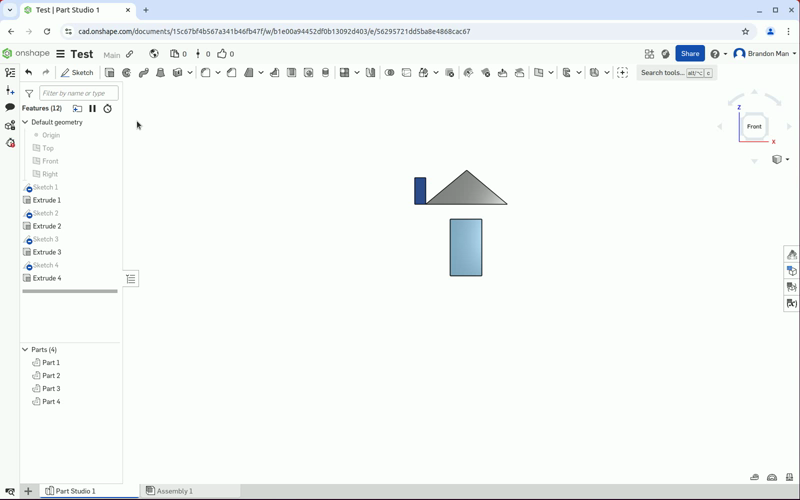
key(shift+h)
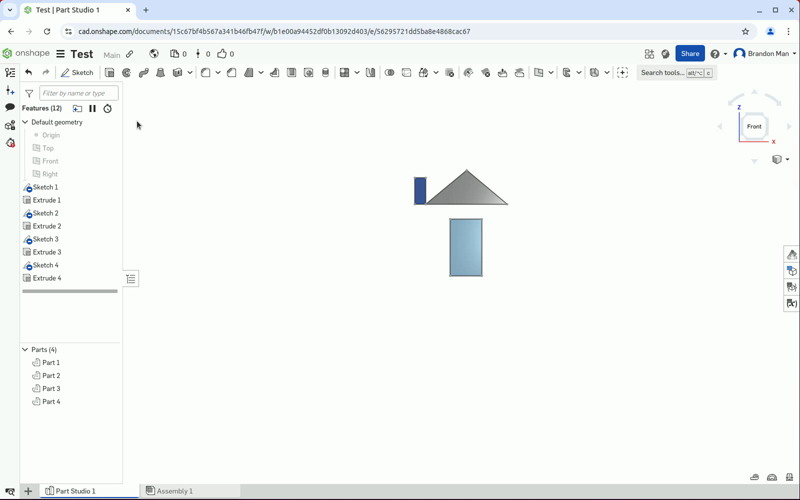
key(shift+h)
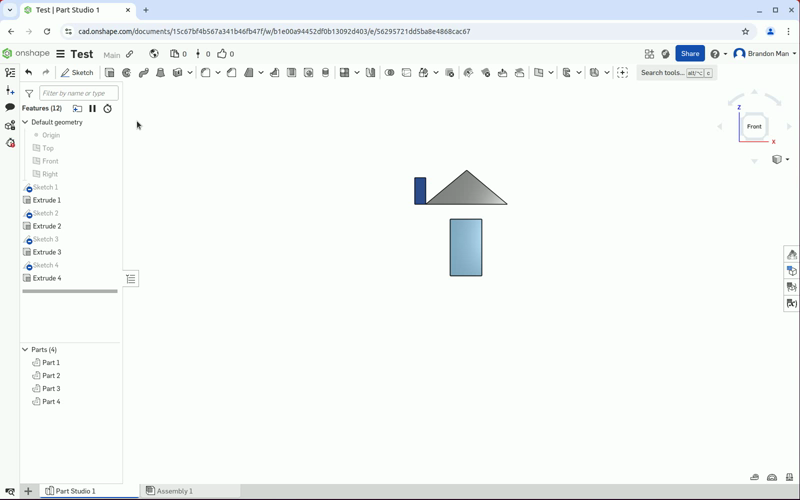
mouse_move(73, 189)
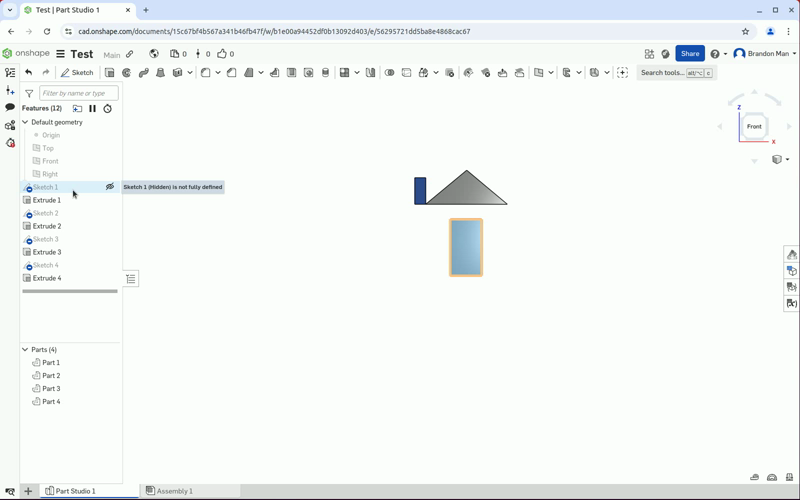
click(73, 189)
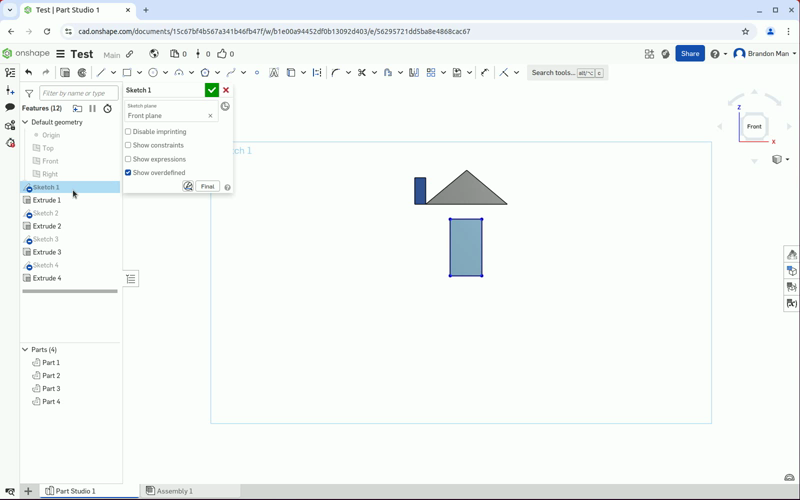
mouse_move(229, 92)
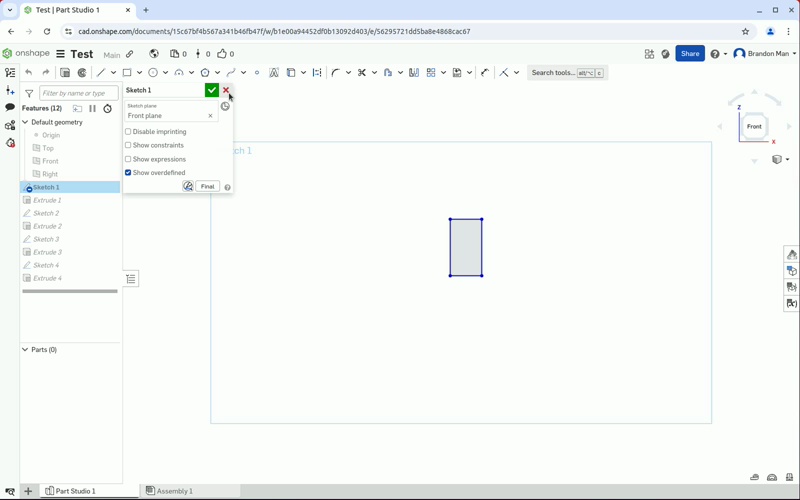
click(229, 92)
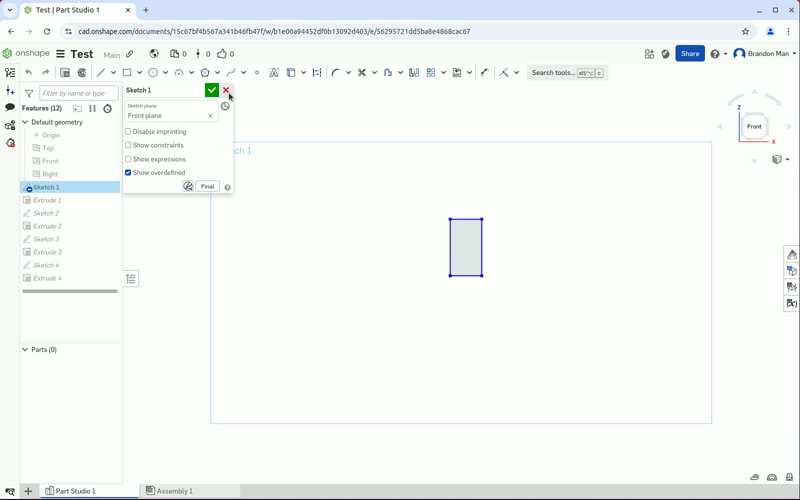
key(shift+s)
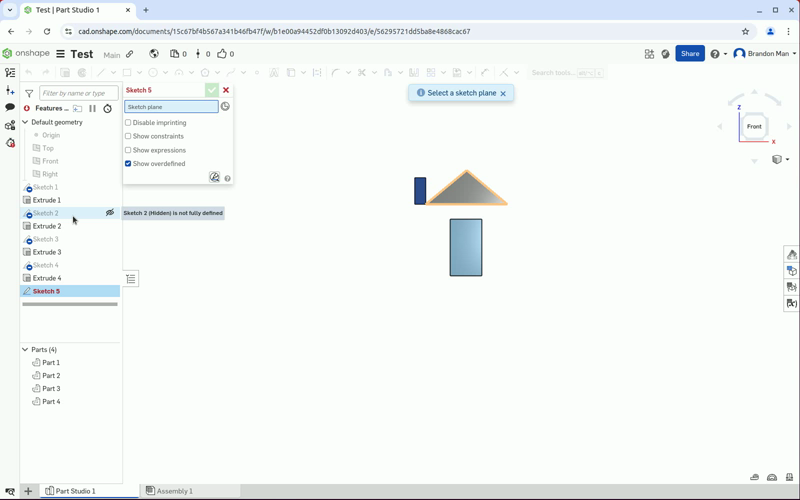
scroll(3)
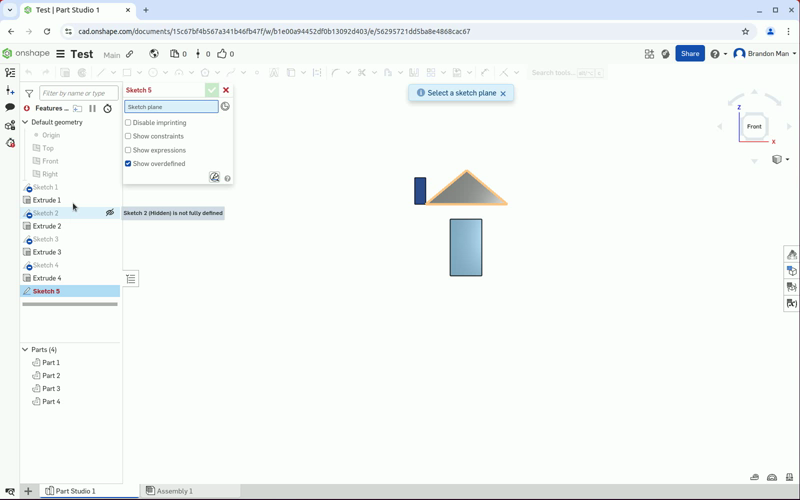
mouse_move(73, 163)
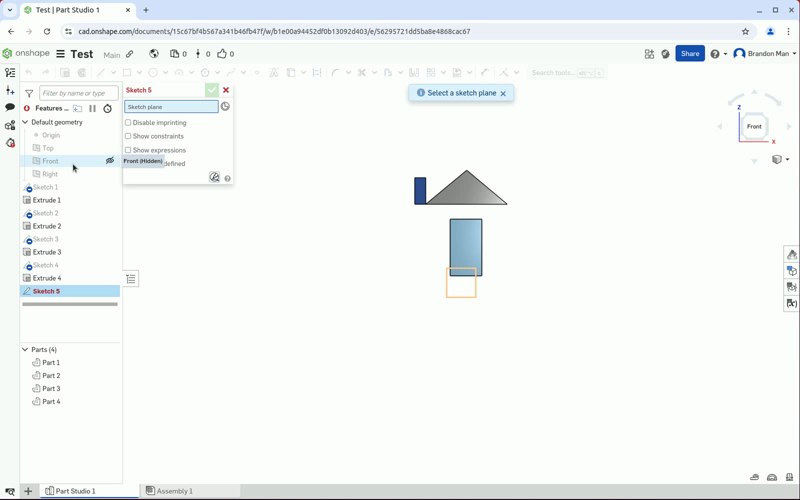
click(73, 163)
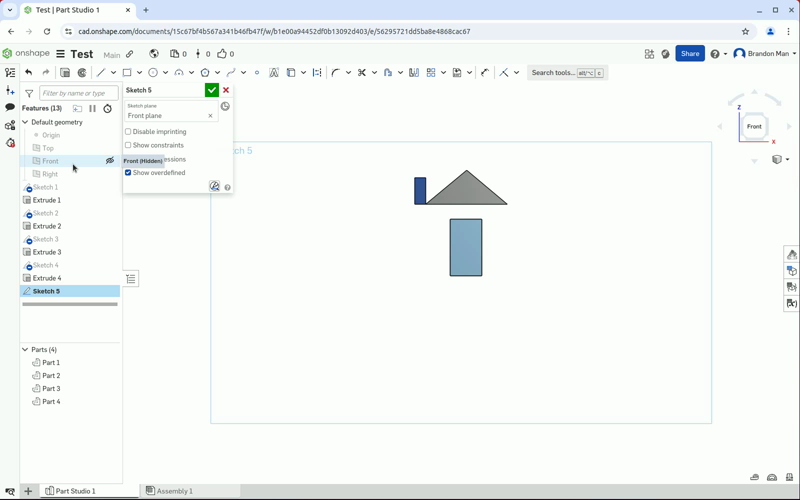
mouse_move(73, 352)
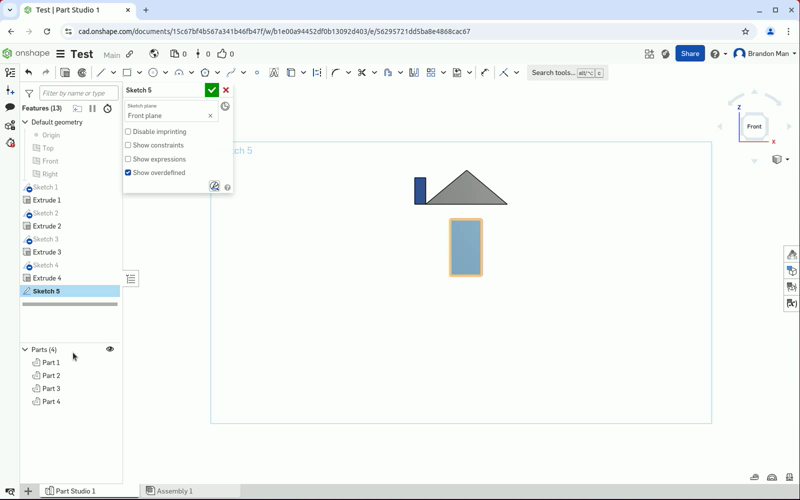
key(y)
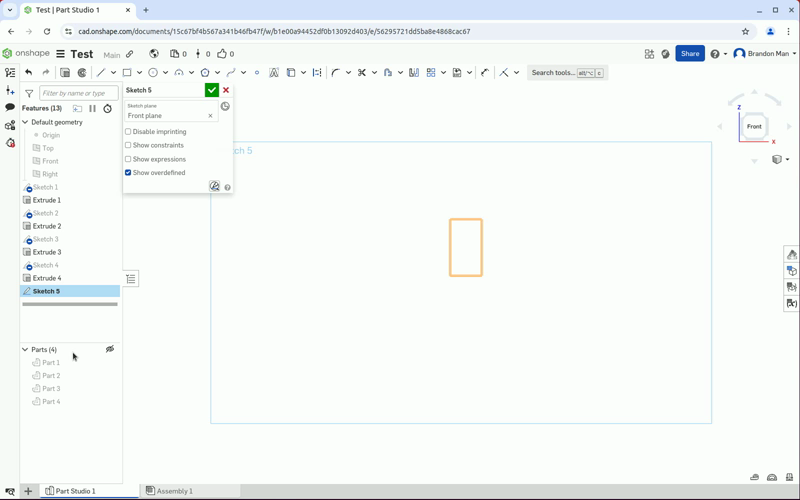
key(l)
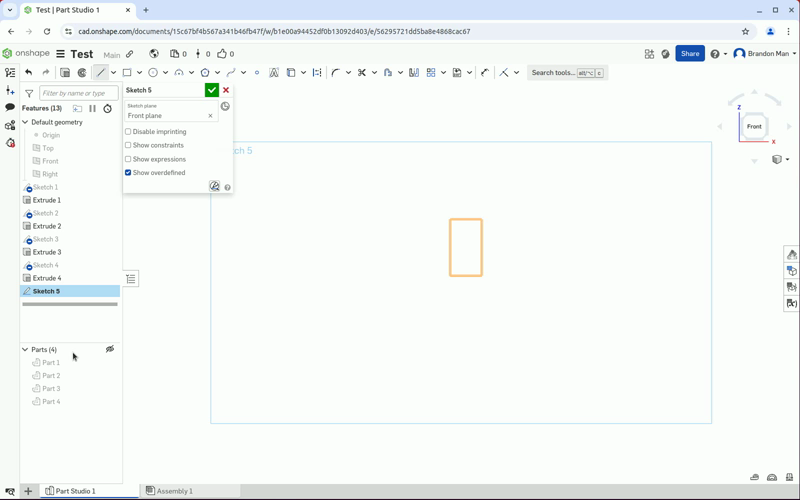
key_down(shift)
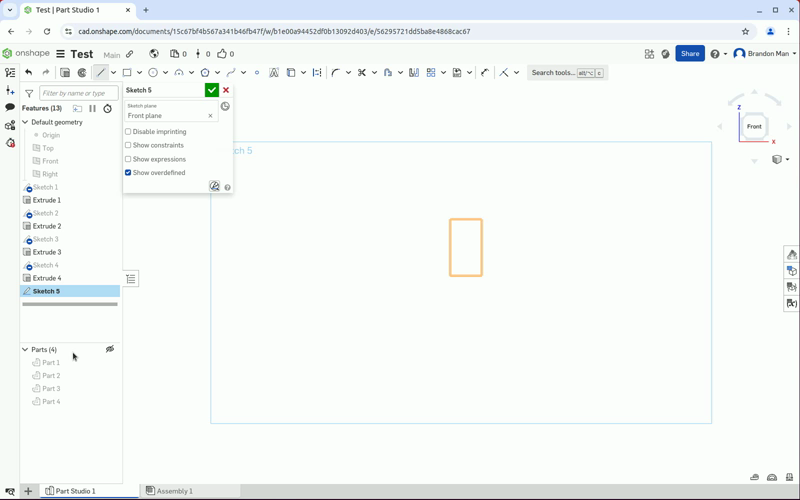
mouse_move(414, 275)
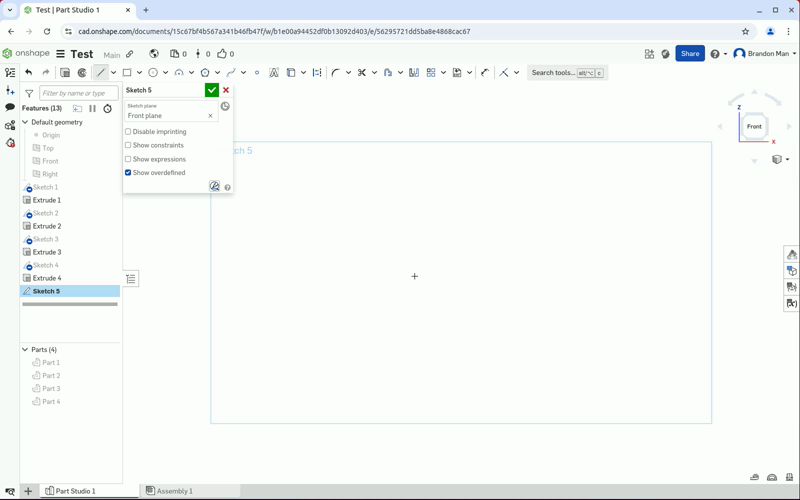
click(414, 275)
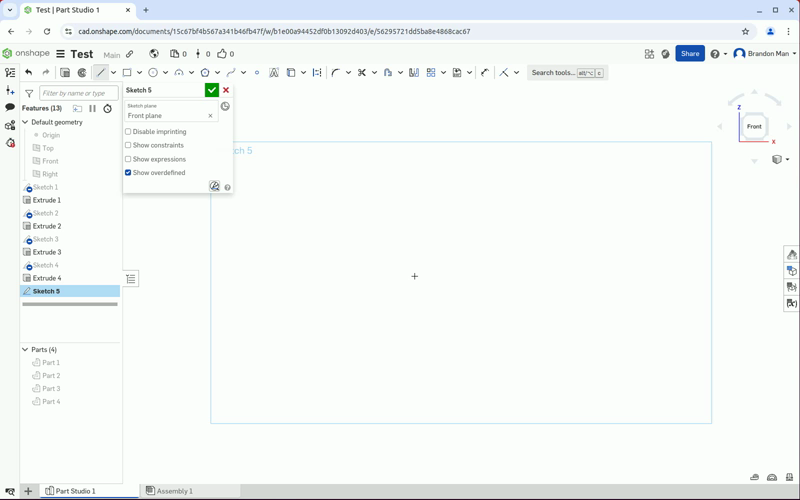
key_up(shift)
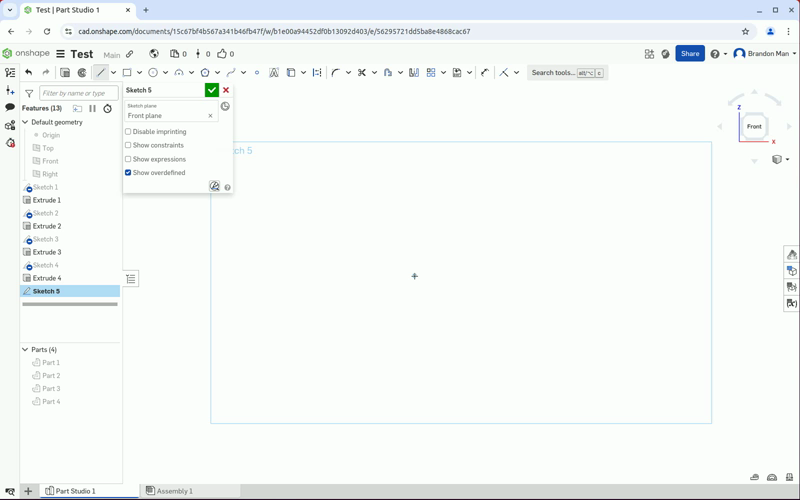
key_down(shift)
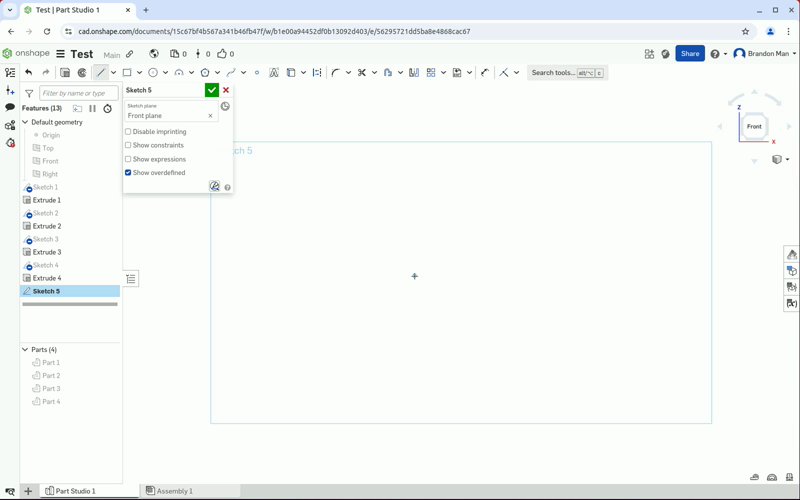
mouse_move(444, 275)
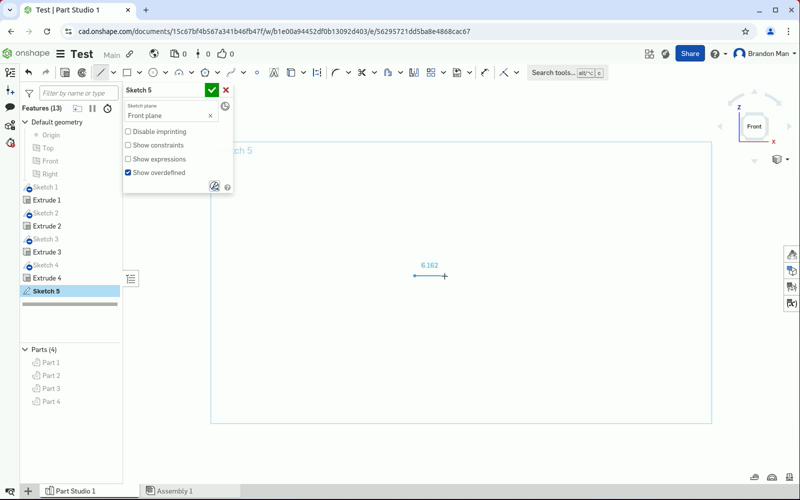
mouse_move(450, 275)
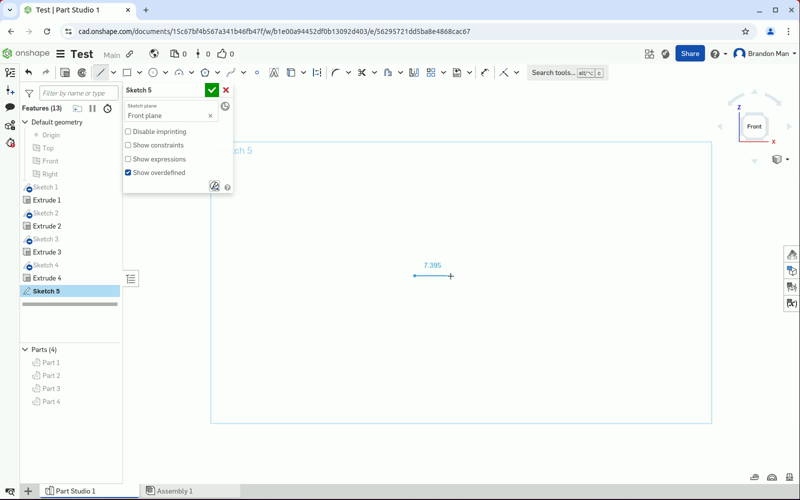
click(450, 275)
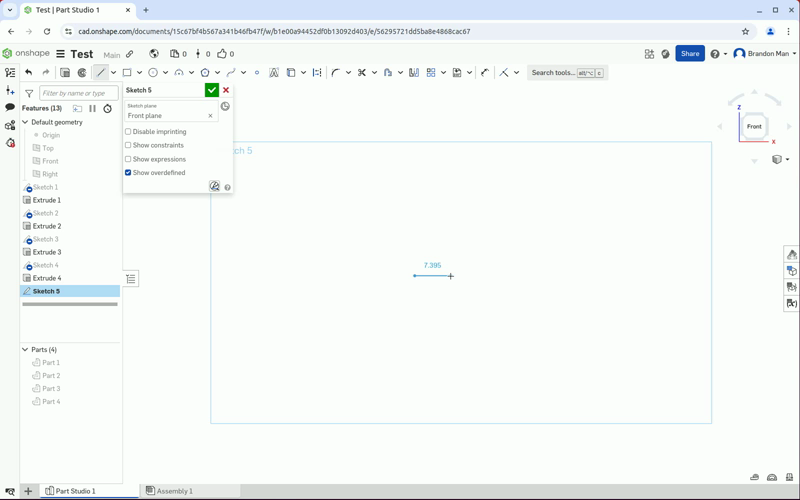
key_up(shift)
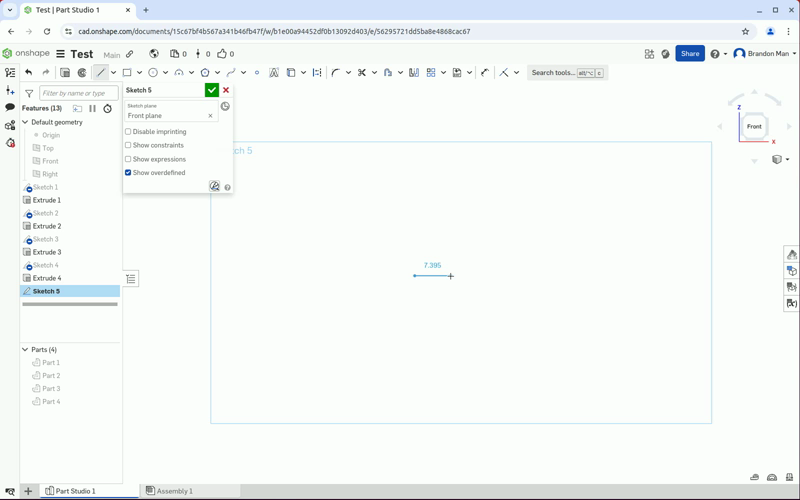
key_down(shift)
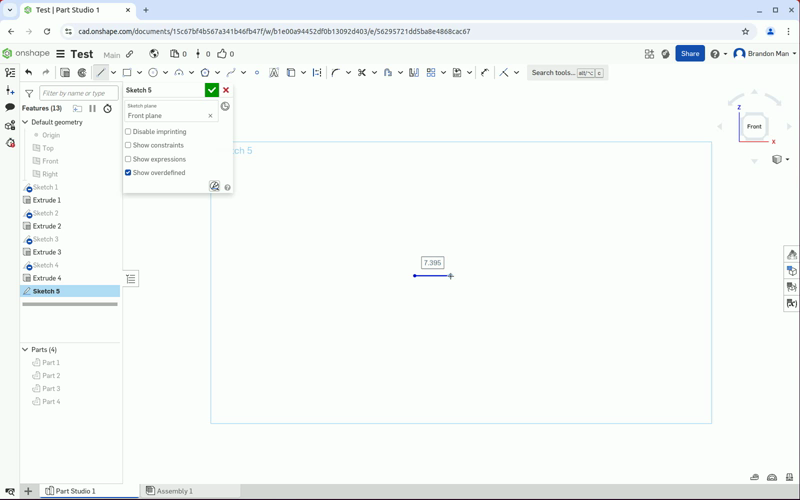
mouse_move(480, 275)
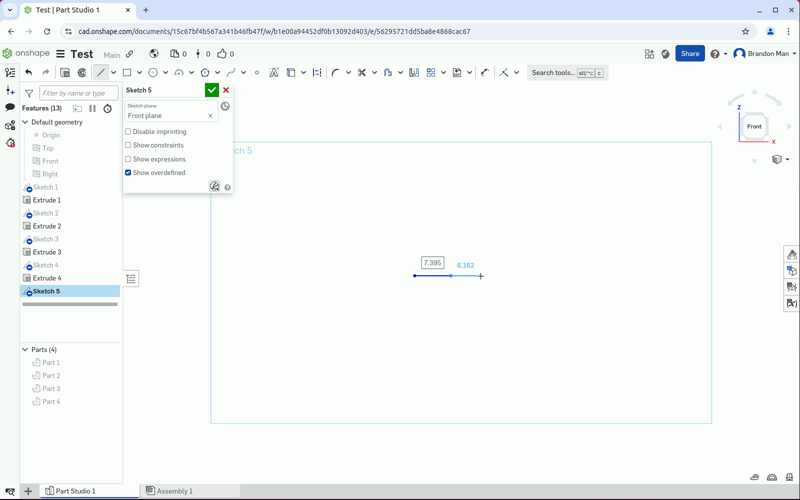
mouse_move(450, 219)
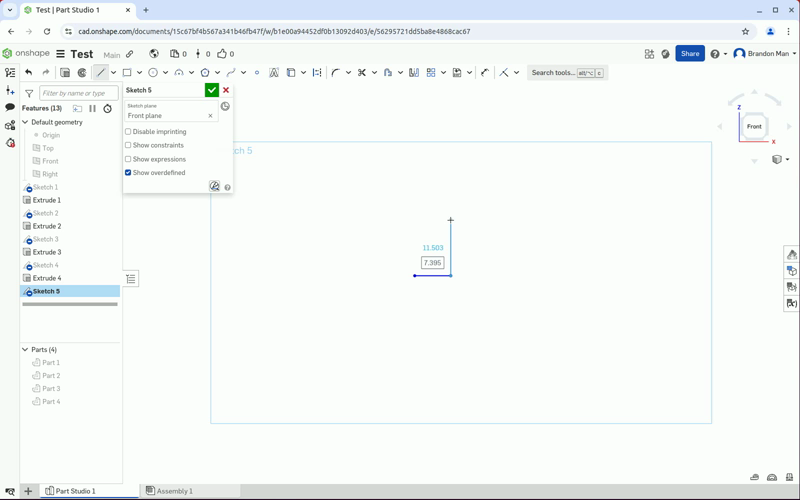
click(450, 219)
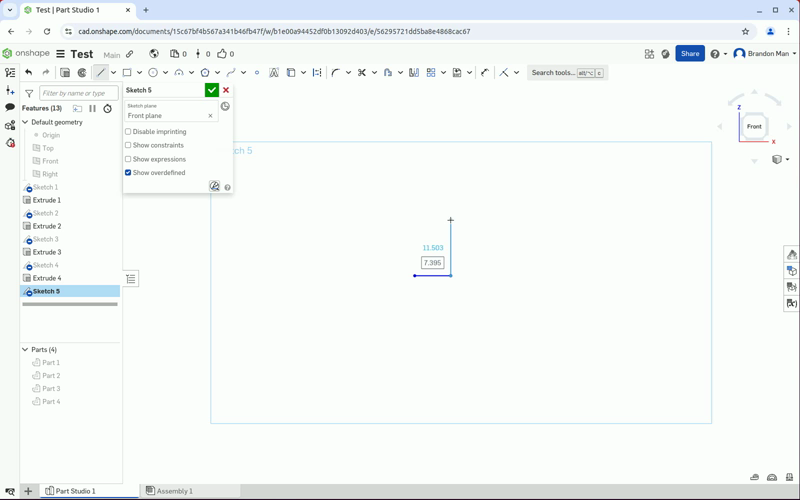
key_up(shift)
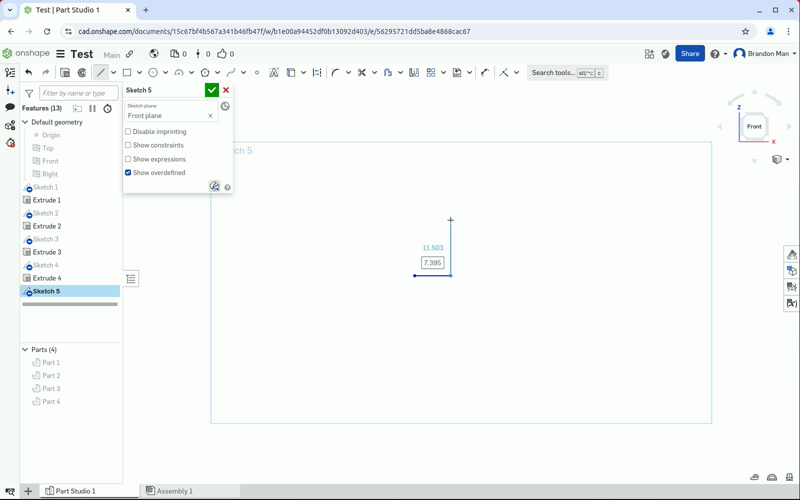
key_down(shift)
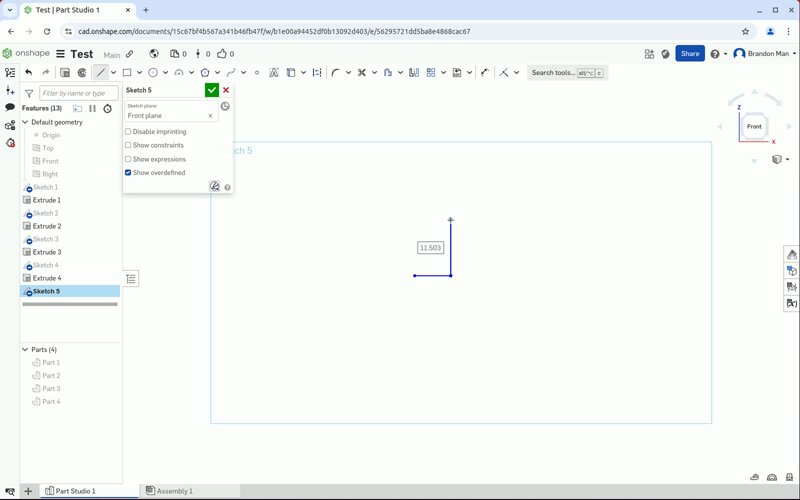
mouse_move(480, 219)
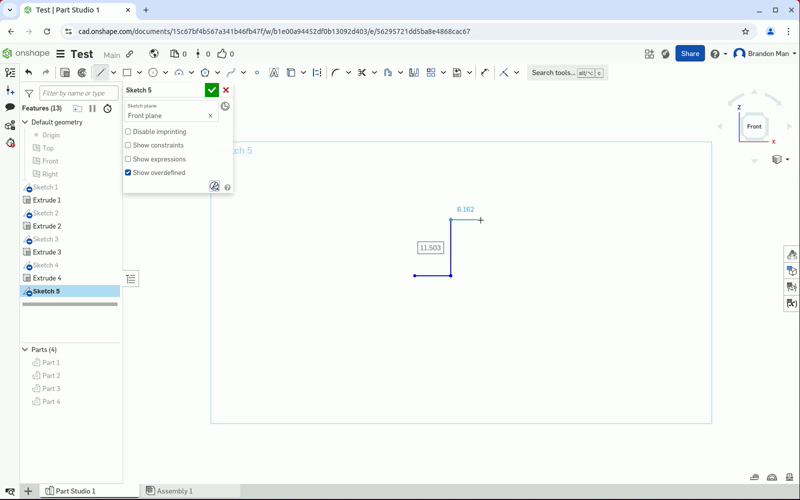
mouse_move(481, 219)
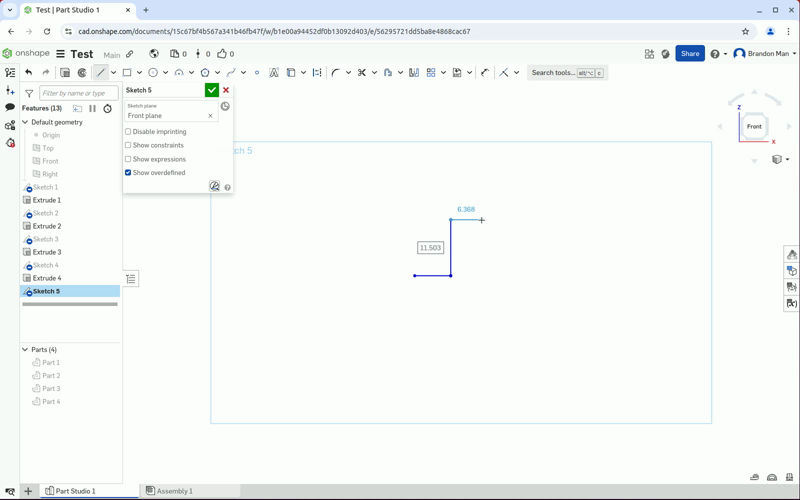
click(481, 219)
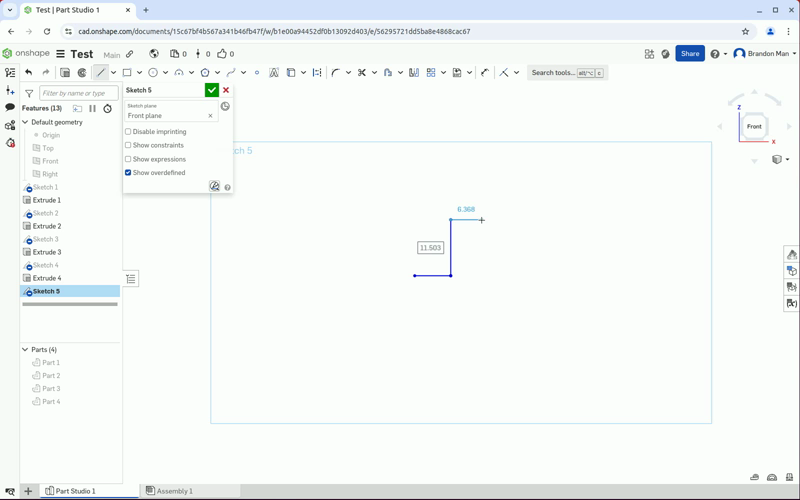
key_up(shift)
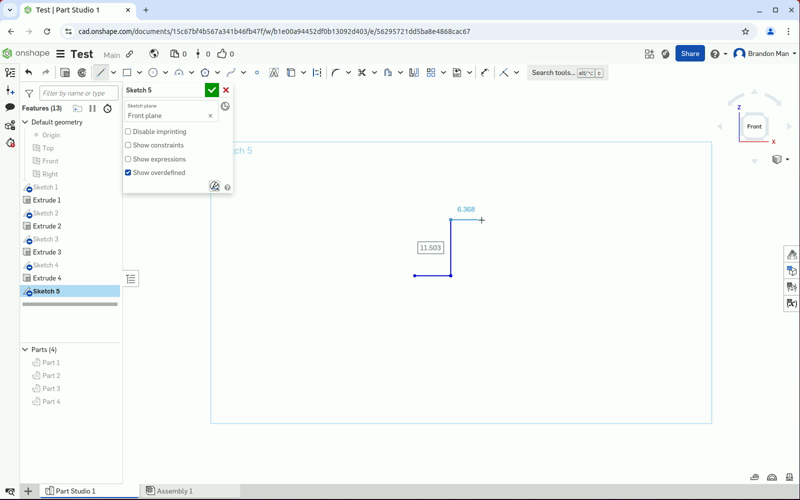
key_down(shift)
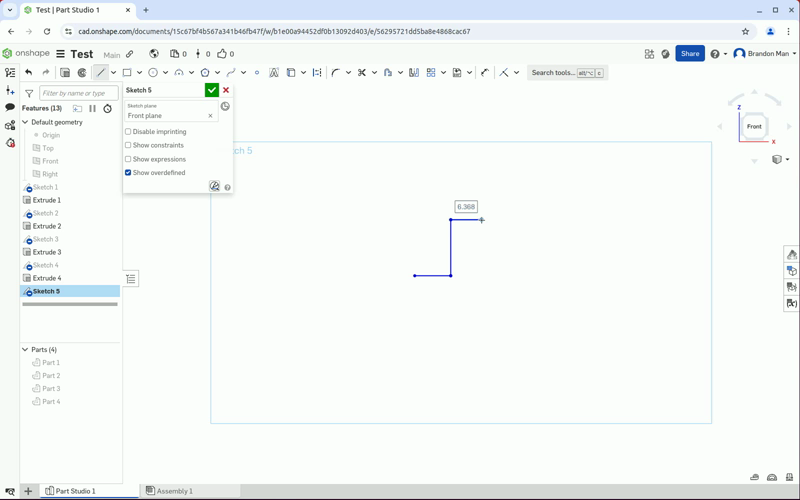
mouse_move(511, 219)
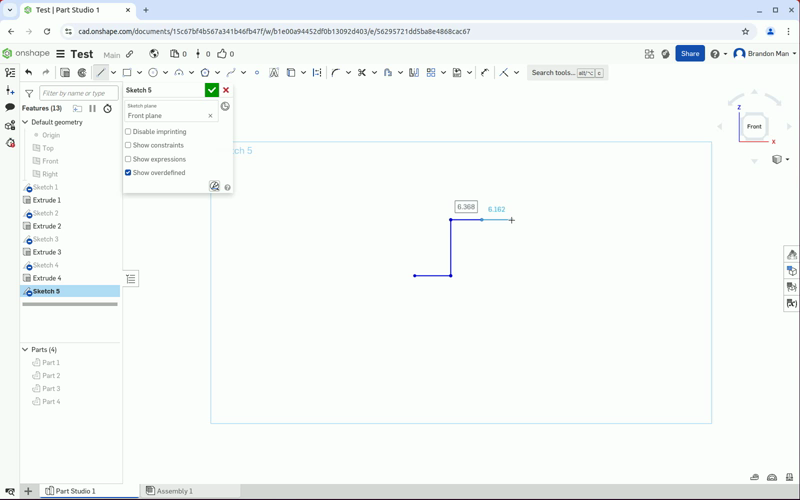
mouse_move(481, 276)
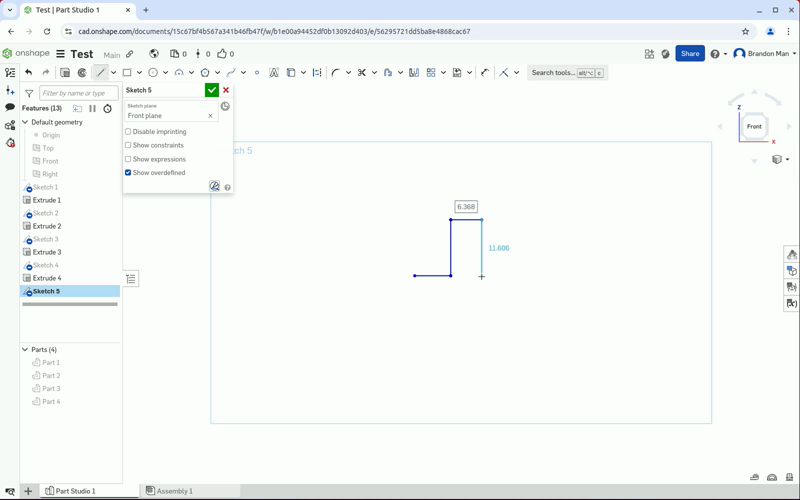
click(481, 276)
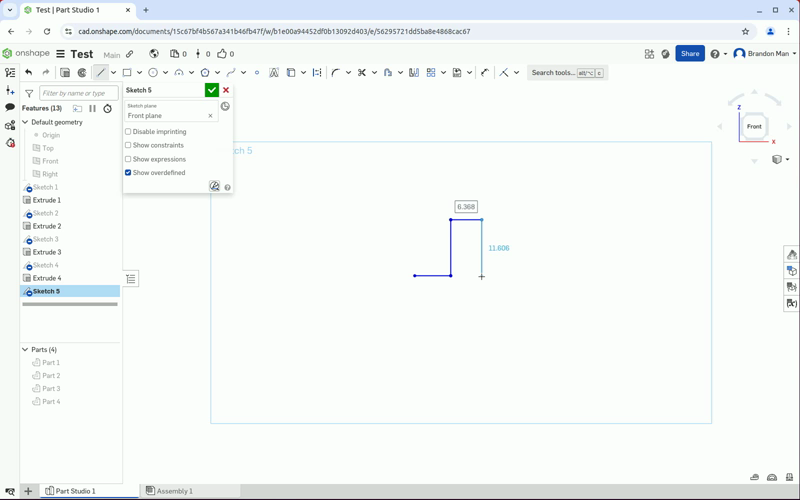
key_up(shift)
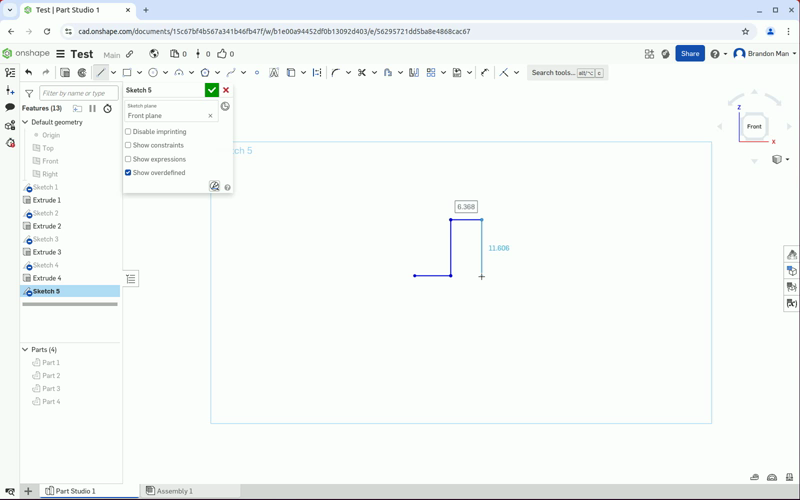
key_down(shift)
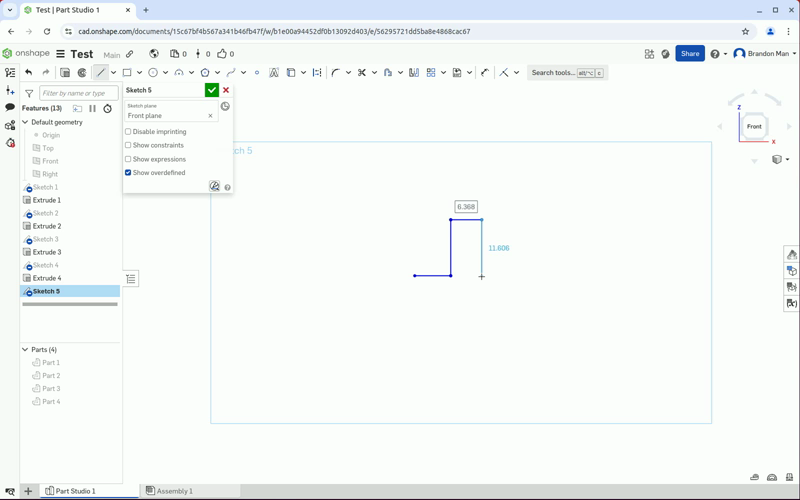
mouse_move(511, 276)
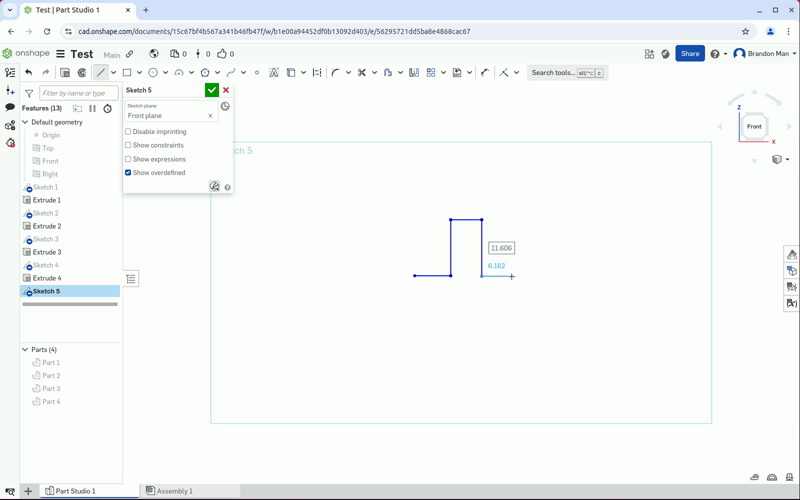
mouse_move(506, 276)
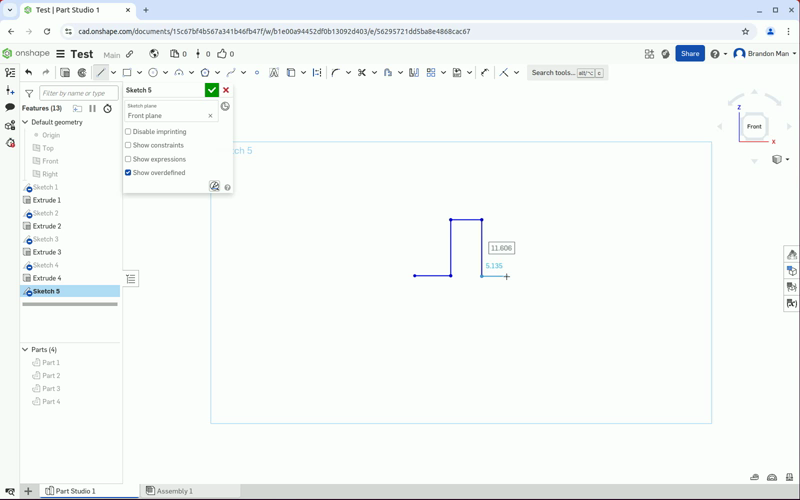
click(506, 276)
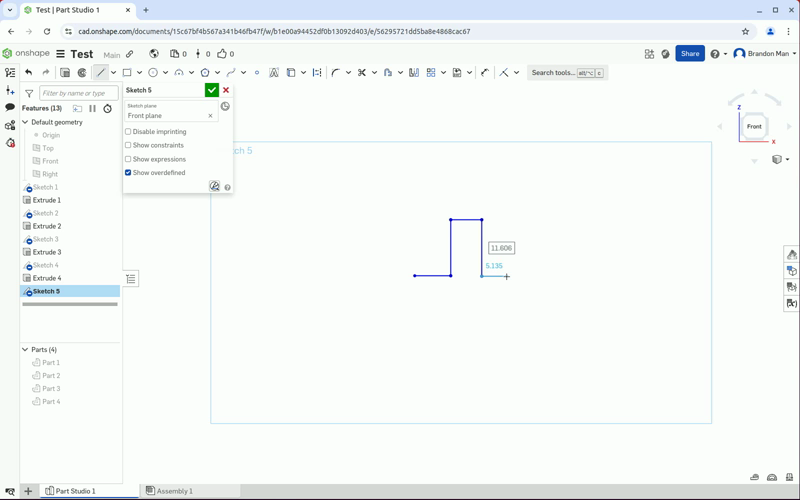
key_up(shift)
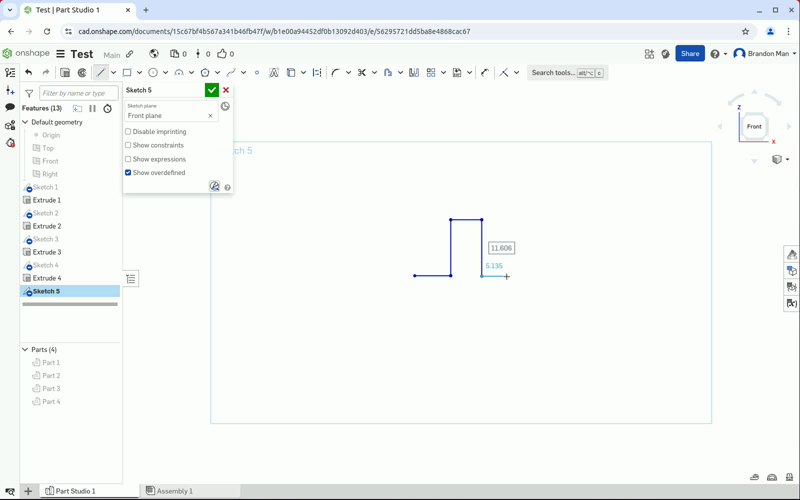
key_down(shift)
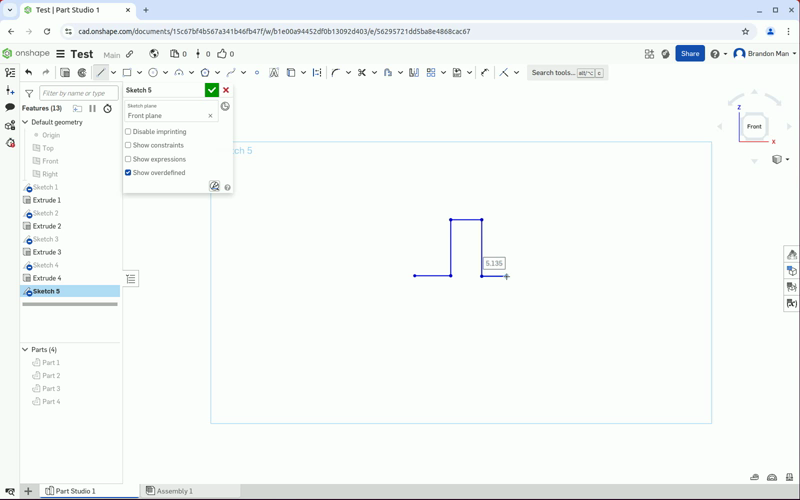
mouse_move(506, 204)
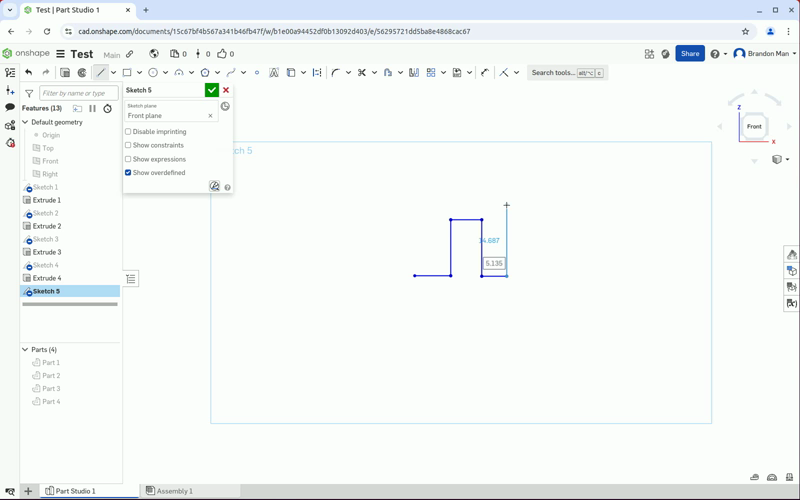
click(506, 204)
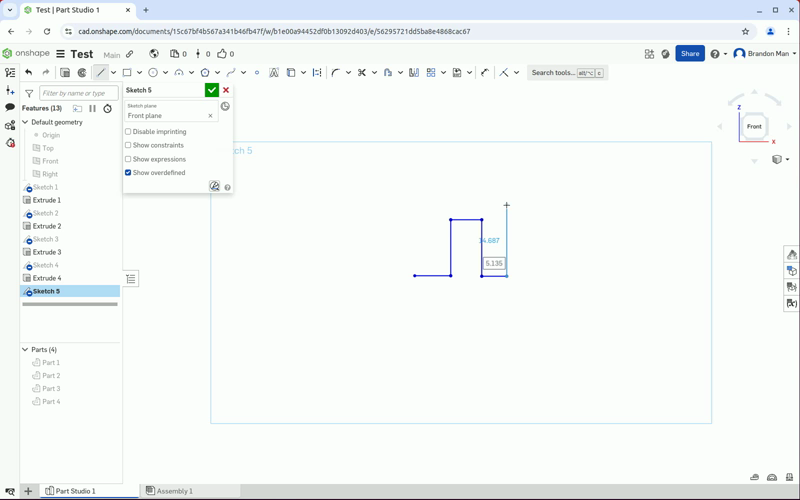
key_up(shift)
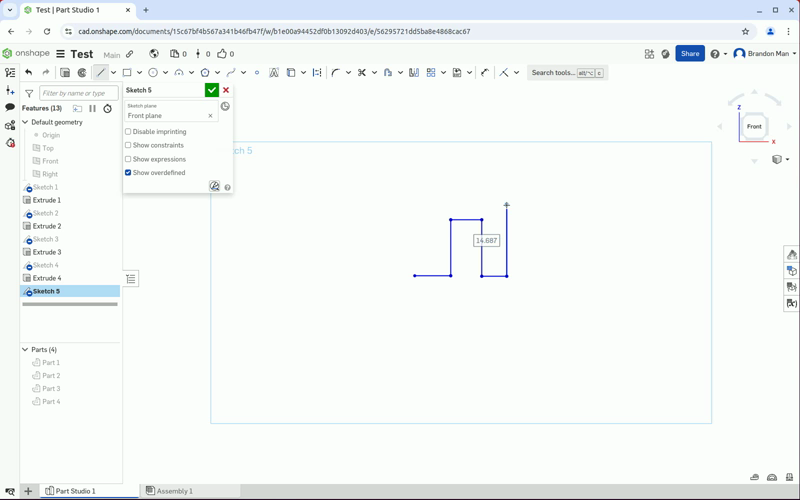
key_down(shift)
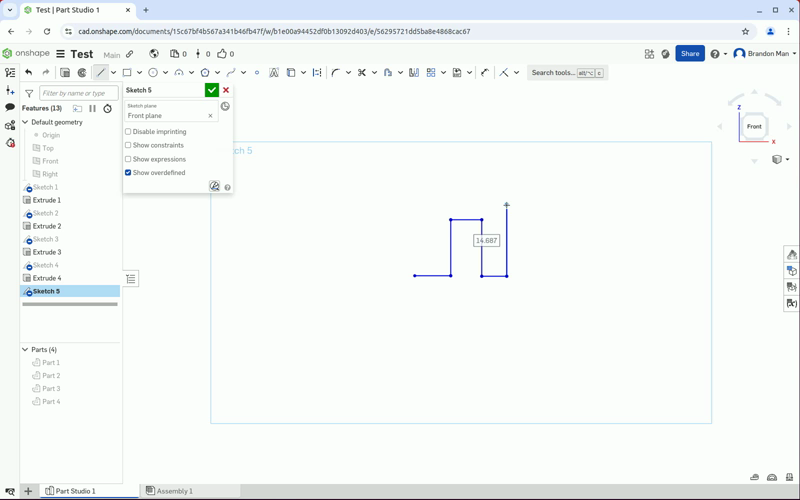
mouse_move(425, 204)
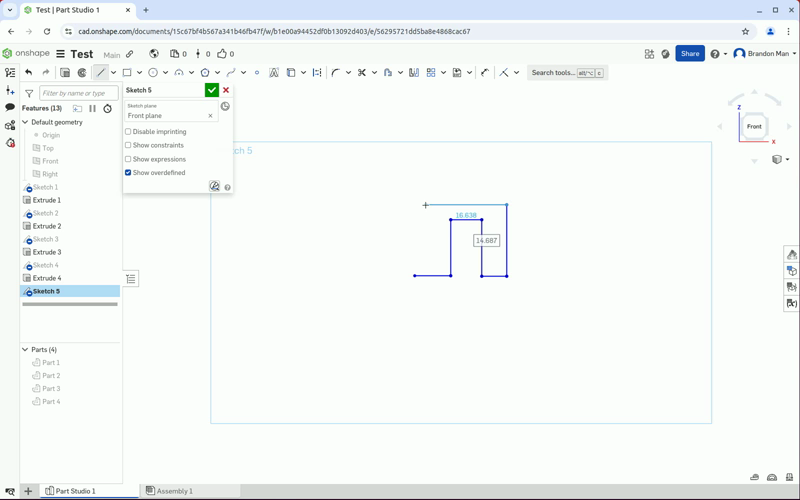
click(425, 204)
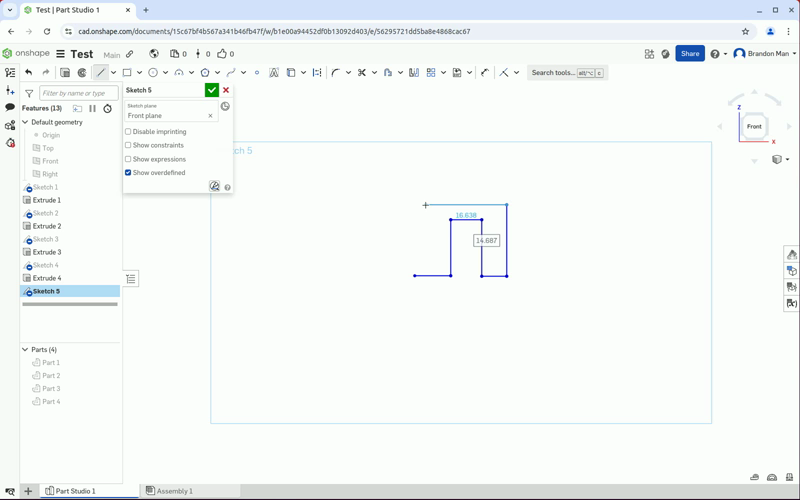
key_up(shift)
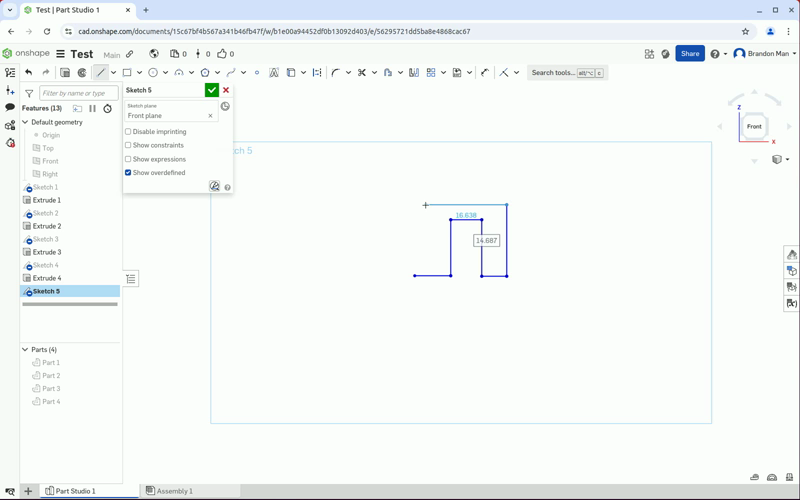
key_down(shift)
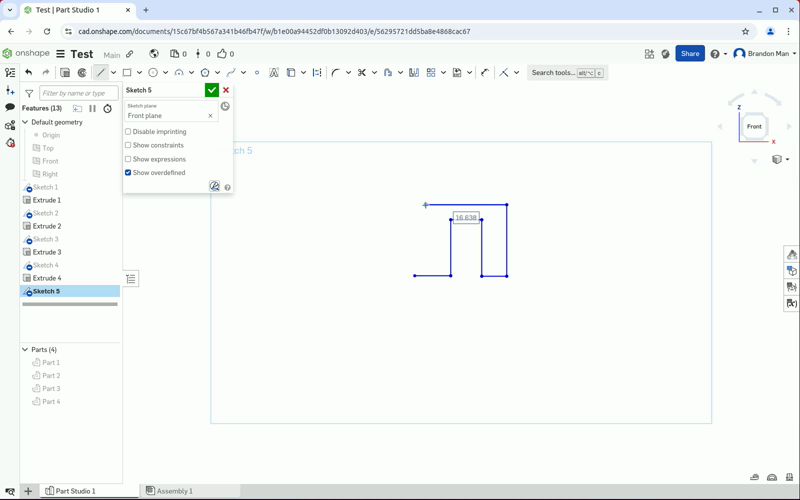
mouse_move(455, 204)
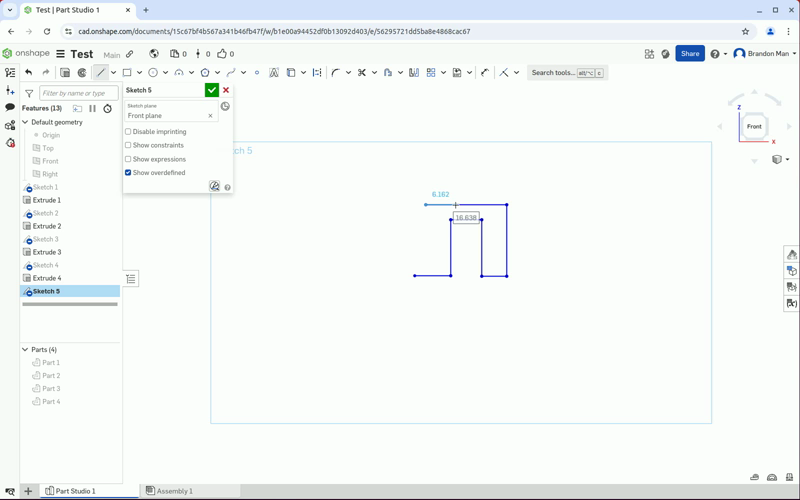
mouse_move(414, 204)
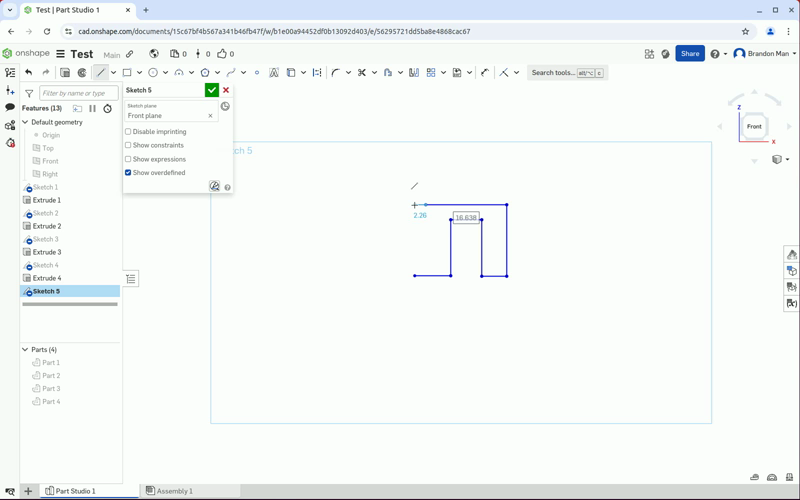
click(414, 204)
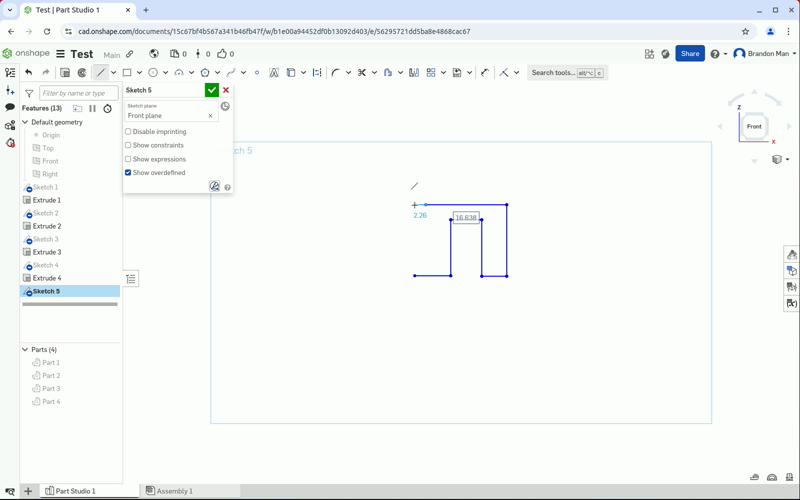
key_up(shift)
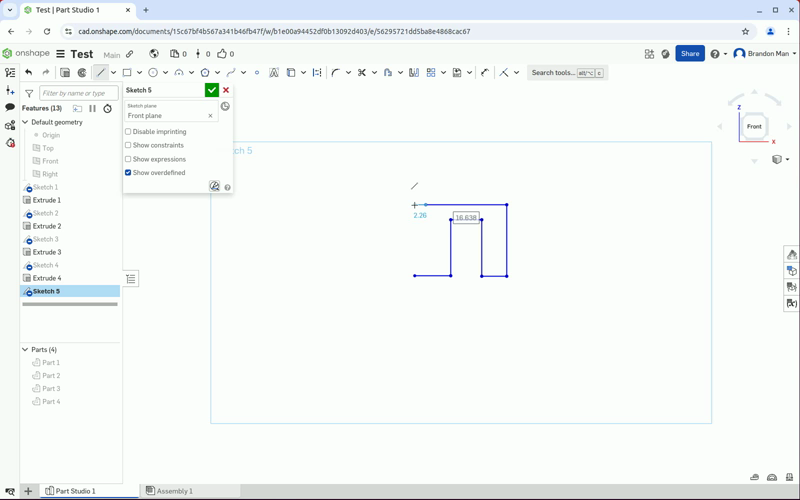
key_down(shift)
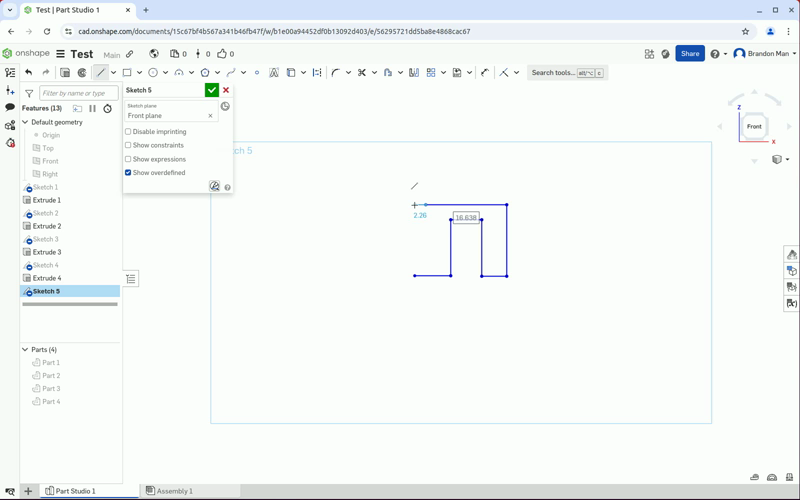
mouse_move(414, 275)
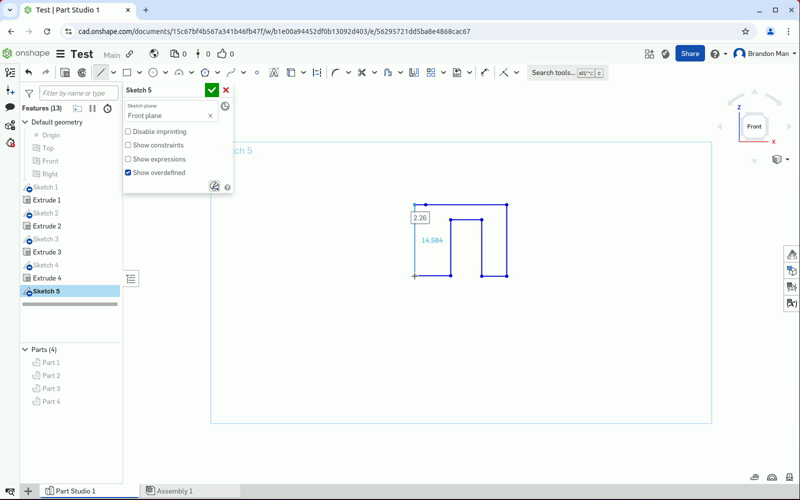
key_up(shift)
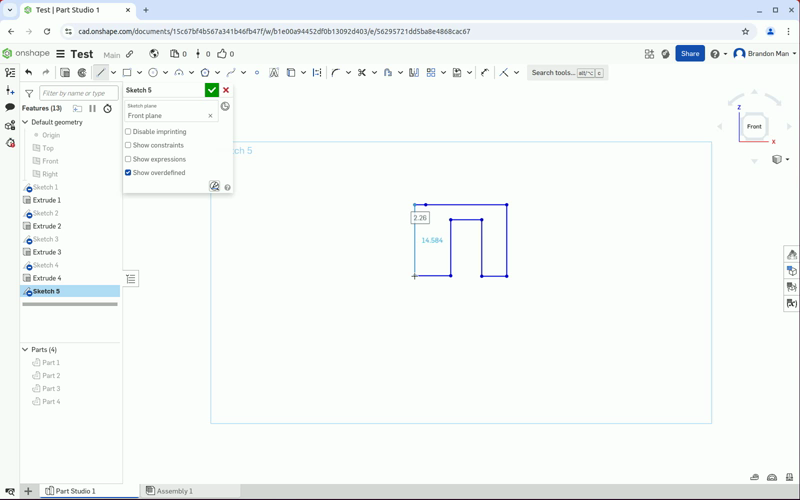
click(414, 275)
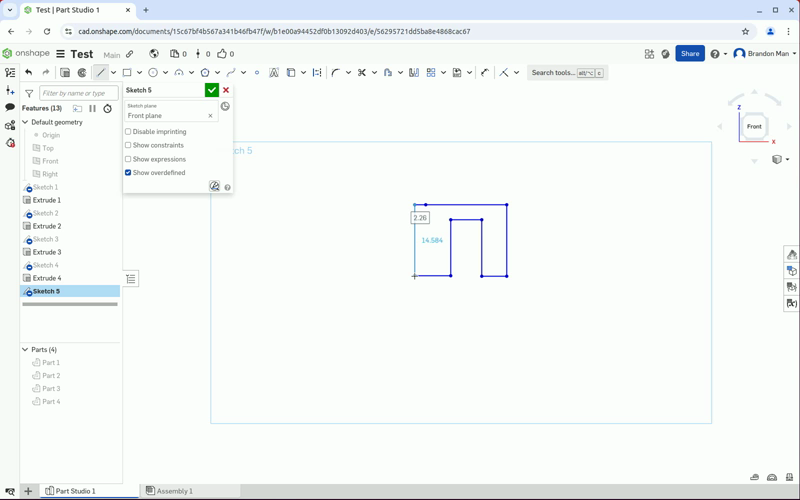
key(esc)
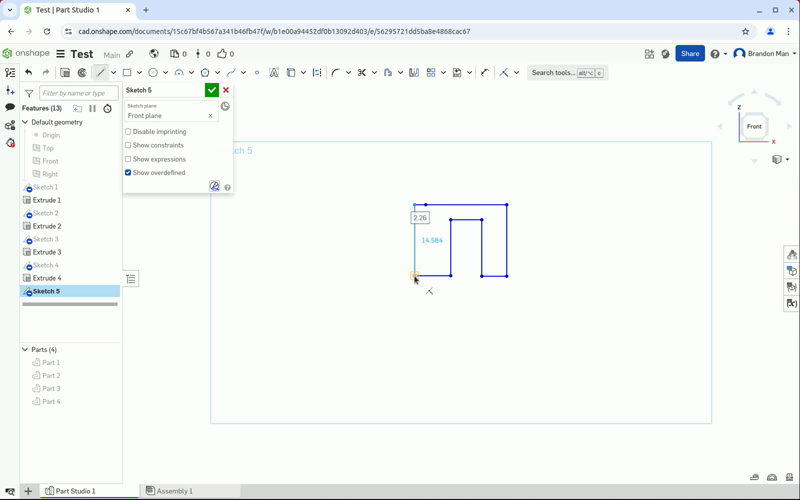
mouse_move(445, 227)
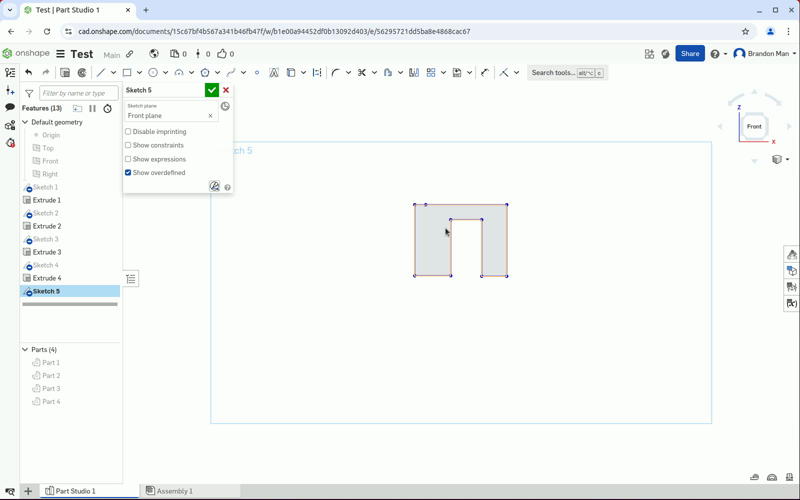
click(445, 227)
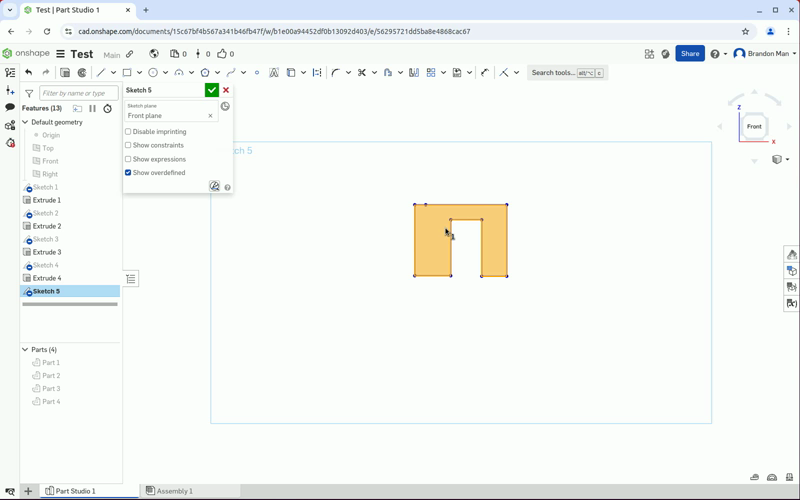
mouse_move(73, 352)
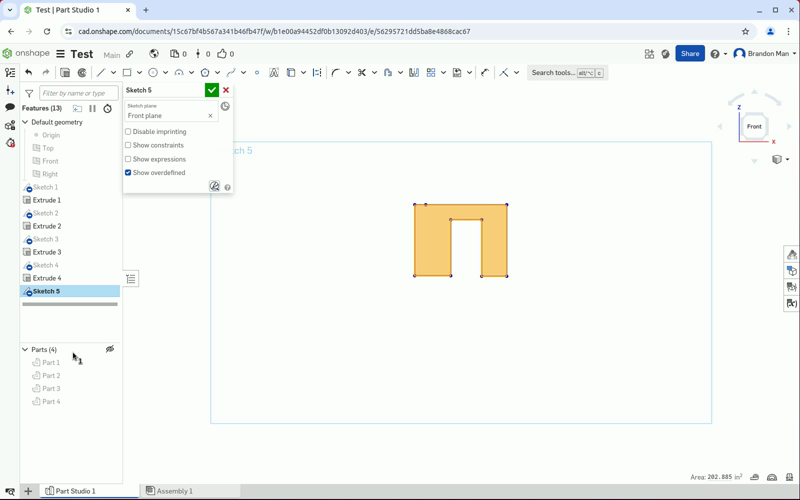
key(shift+y)
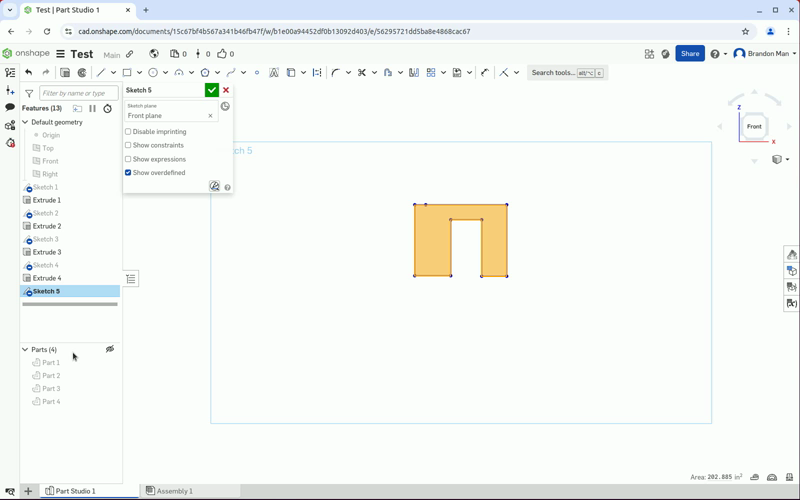
key(shift+e)
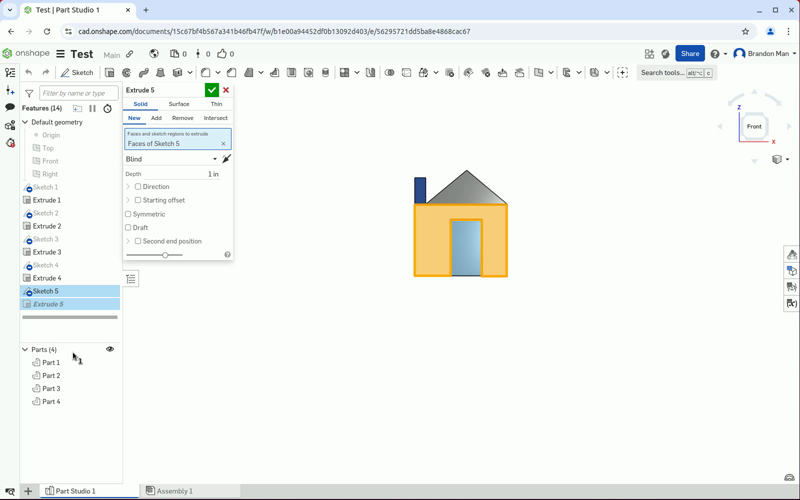
mouse_move(143, 106)
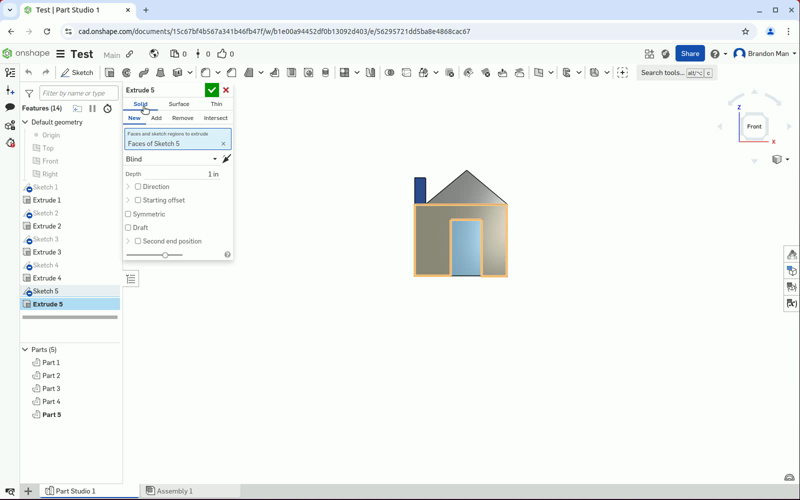
click(143, 106)
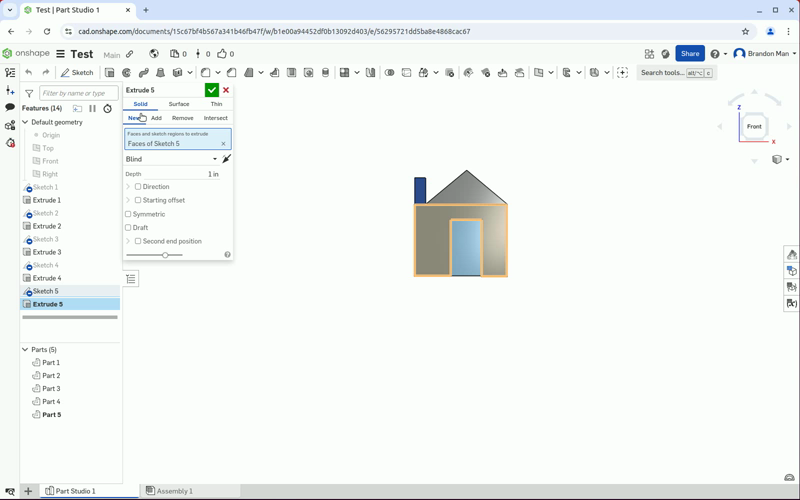
mouse_move(137, 120)
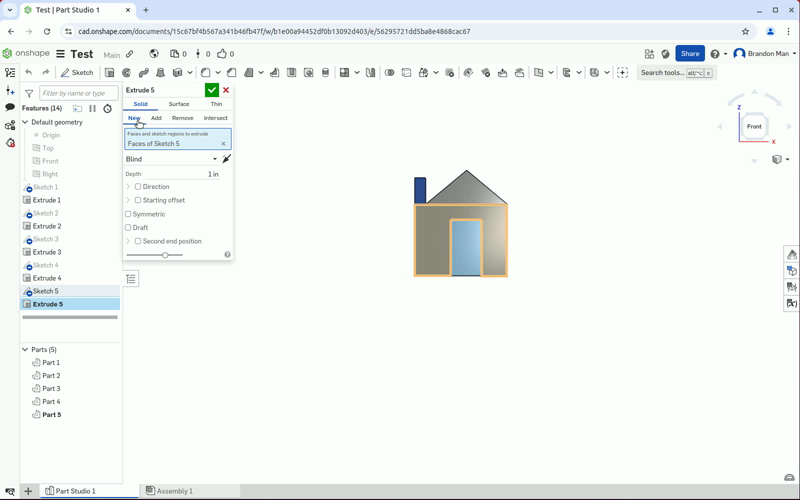
click(137, 120)
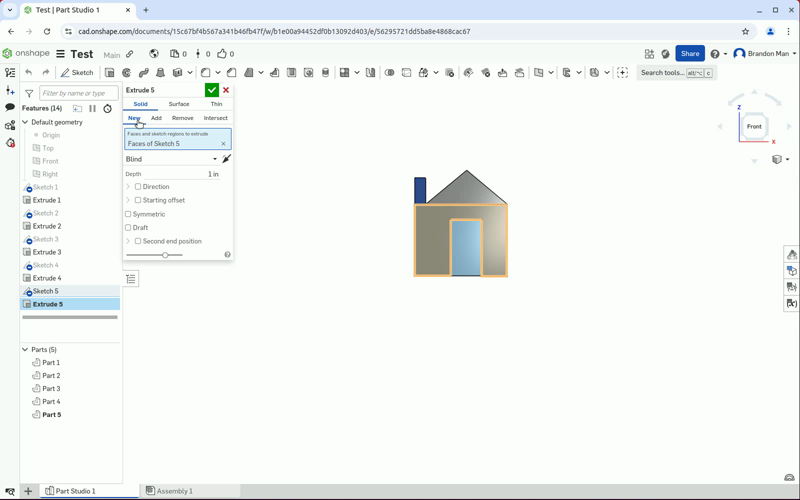
key(tab, 4)
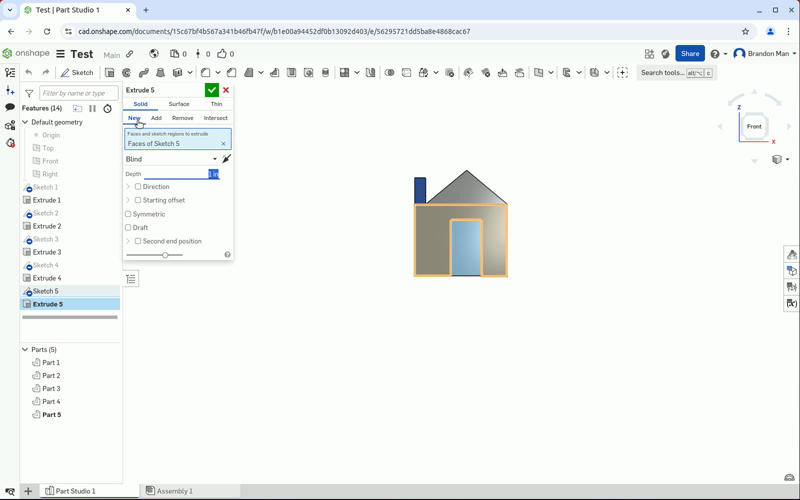
text(0.241)
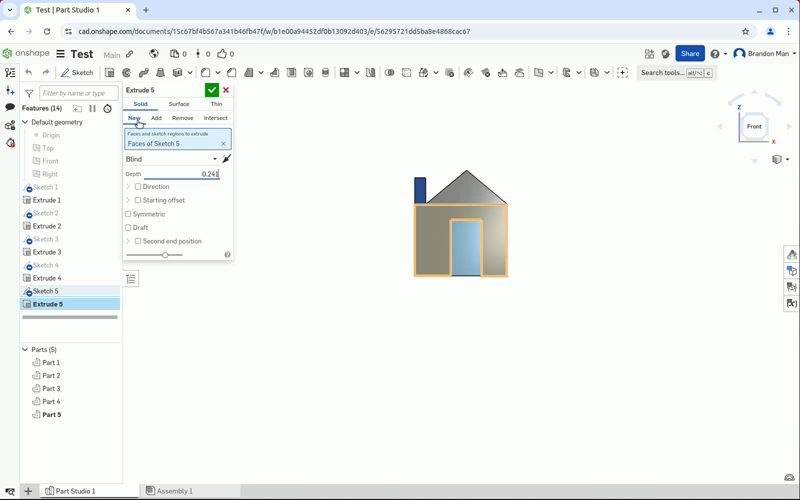
key(enter)
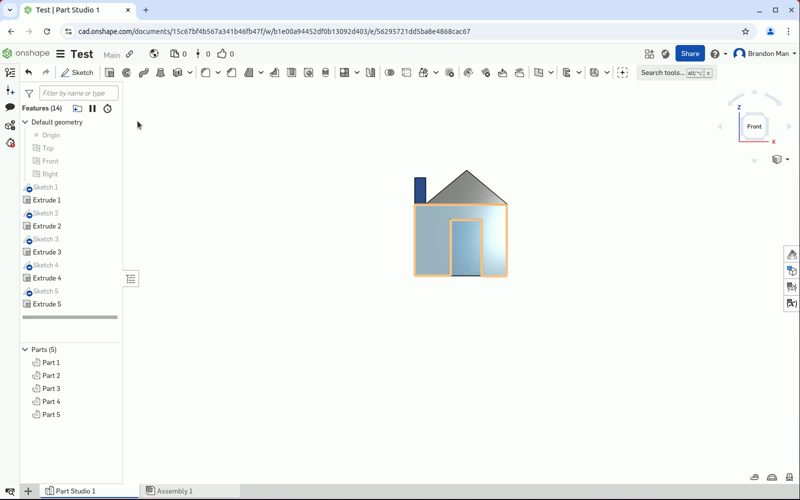
key(shift+h)
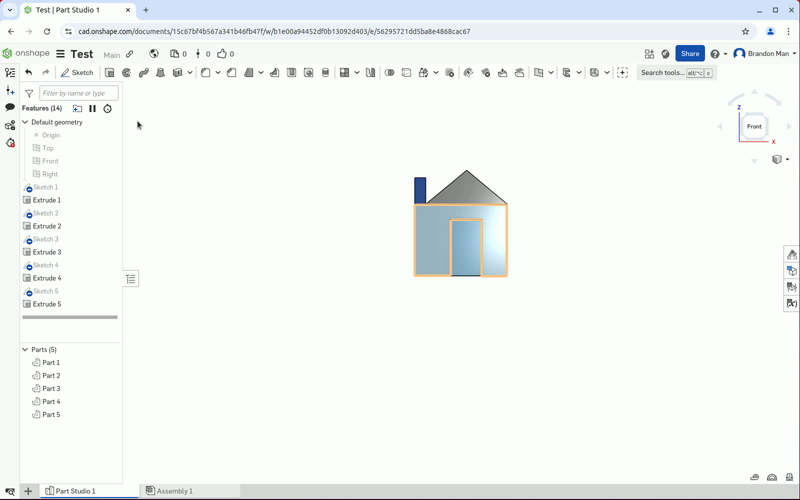
key(shift+h)
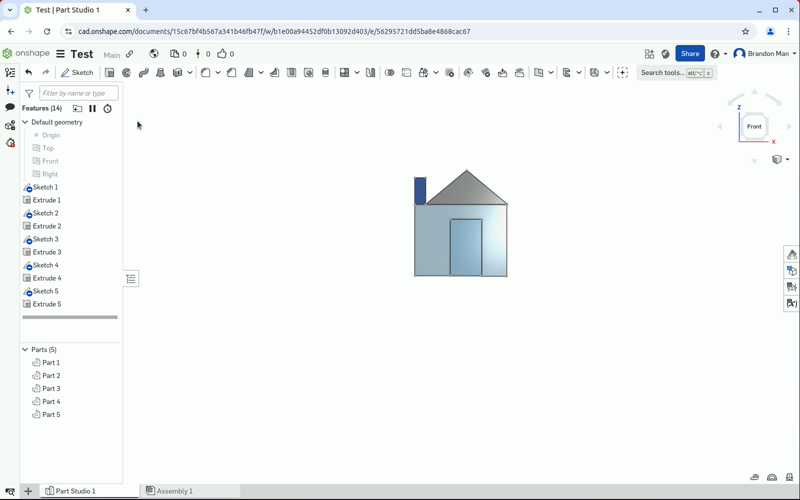
key(shift+7)
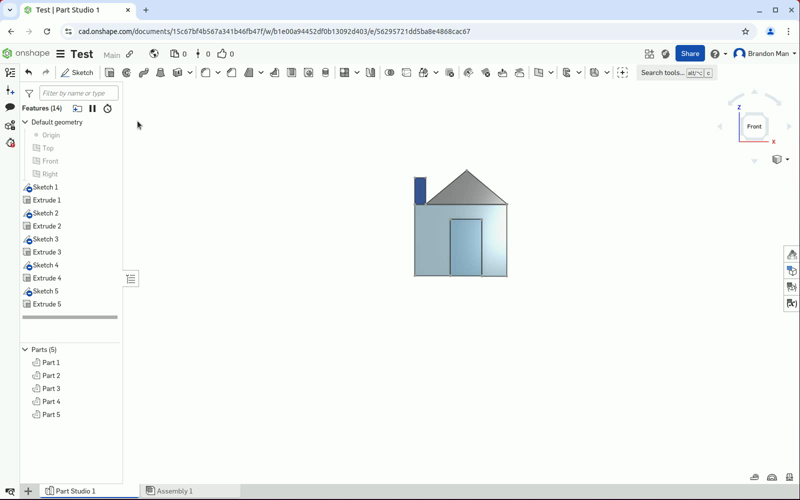
key(left, 2)
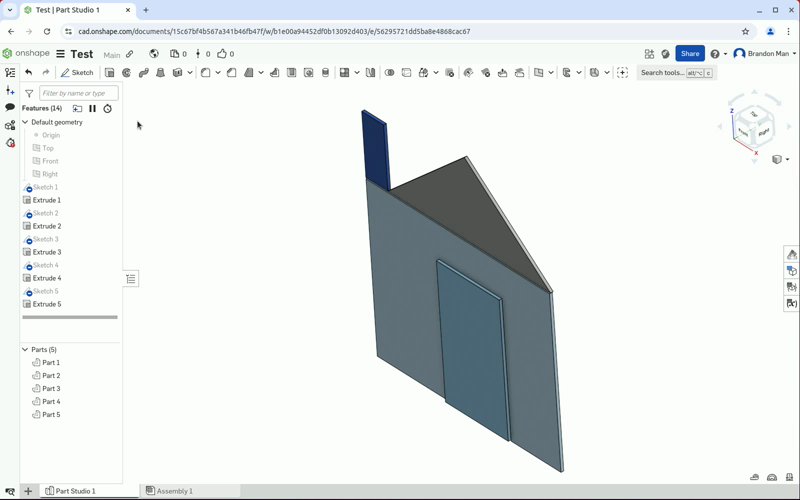
key(down, 2)
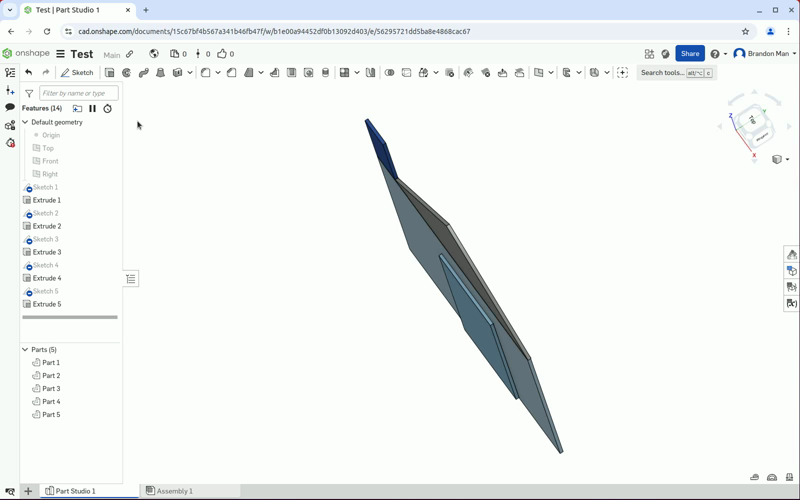
key(up, 2)
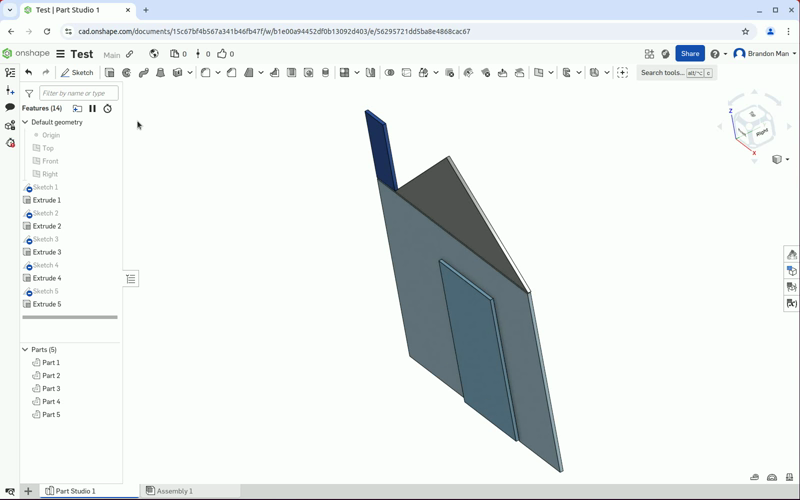
key(right, 2)
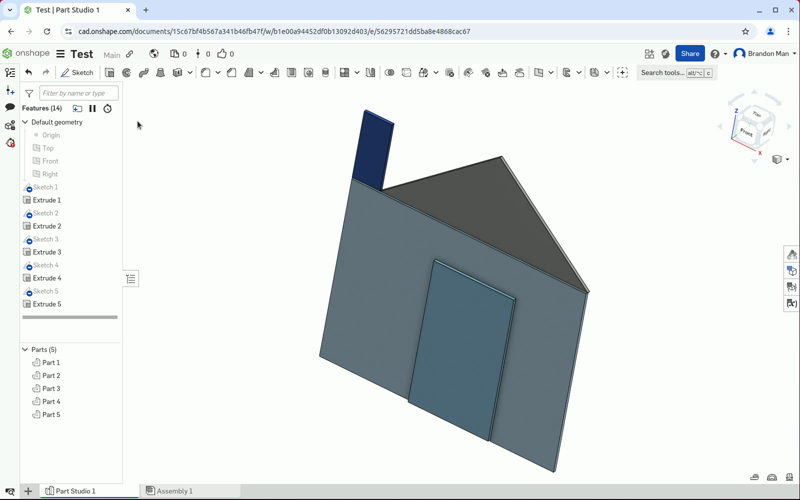
mouse_move(73, 189)
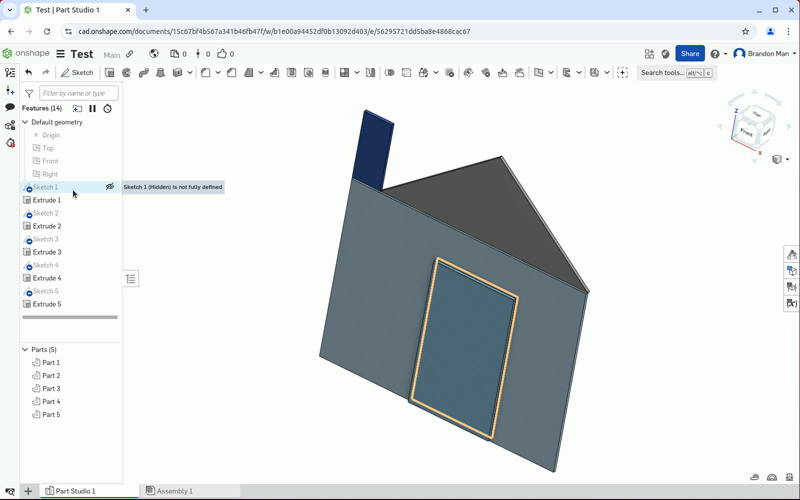
click(73, 189)